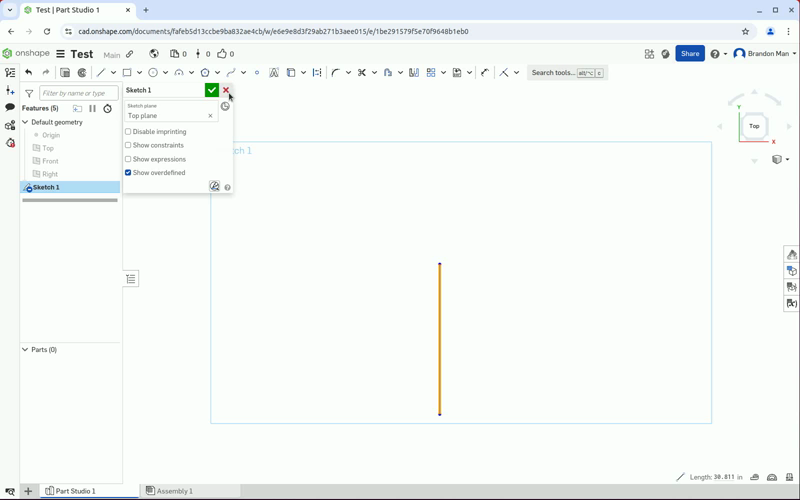
key(shift+h)
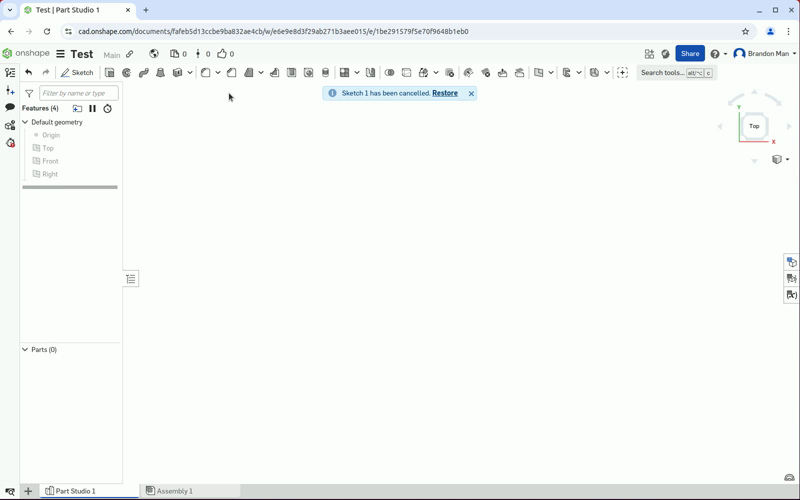
mouse_move(73, 352)
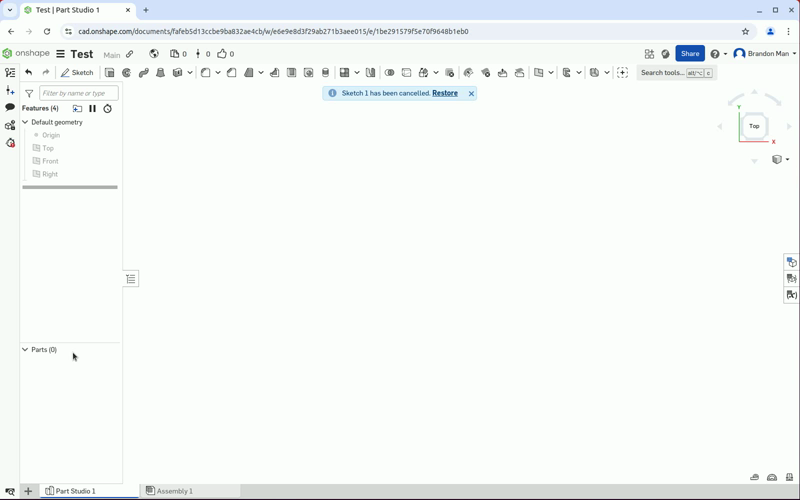
key(y)
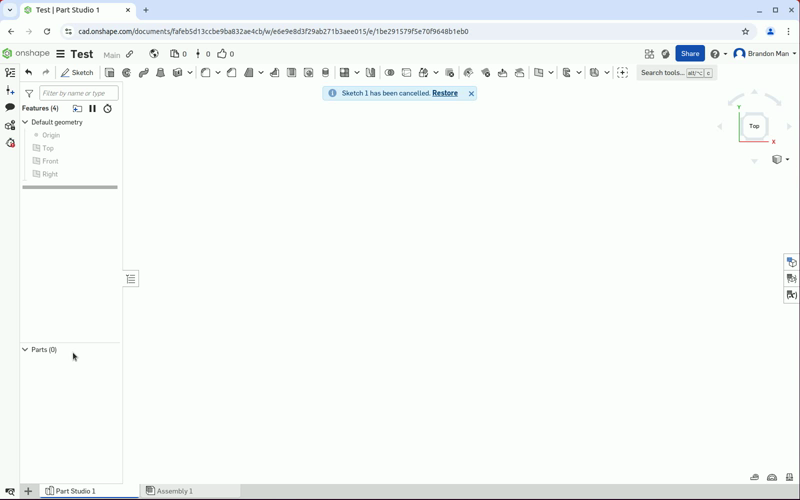
key(shift+p)
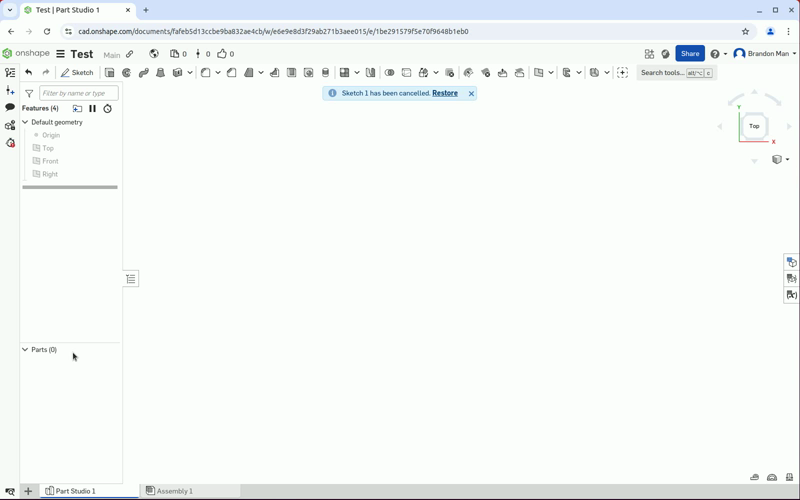
key(space)
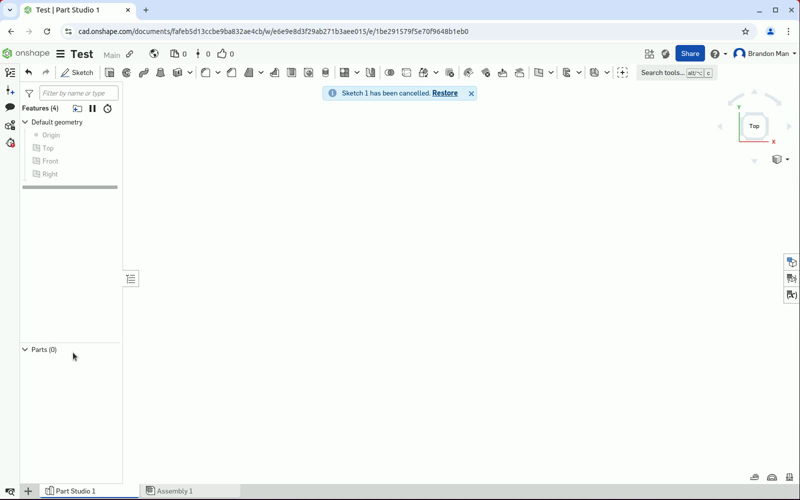
key_down(shift)
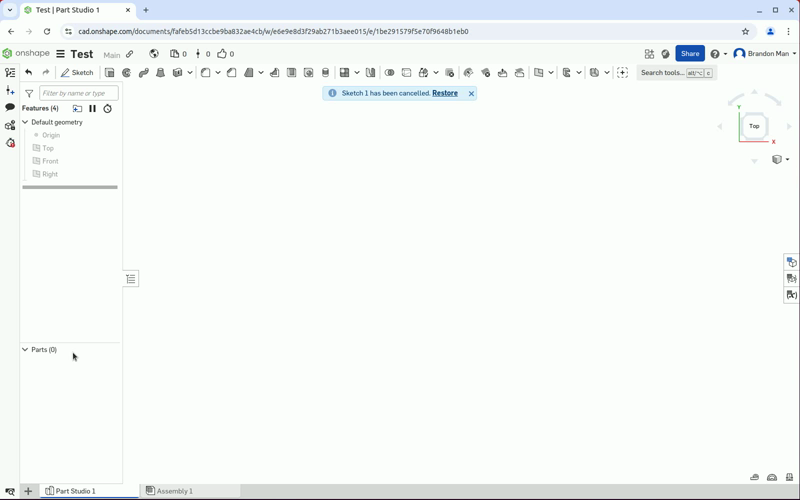
key(up)
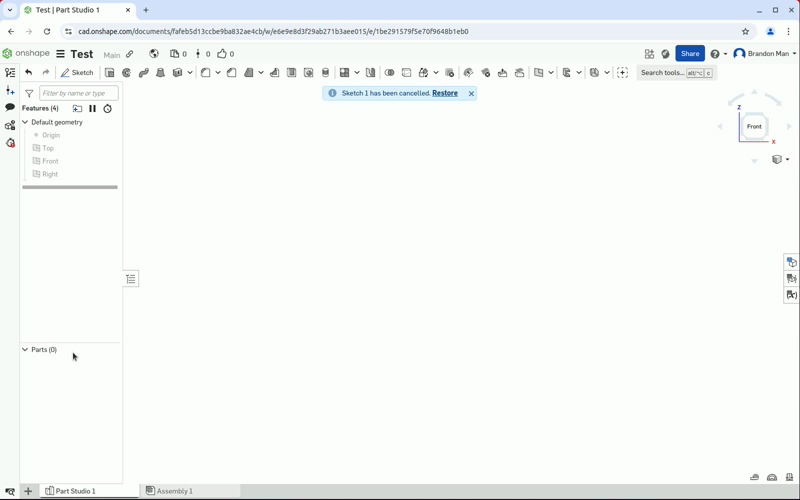
key_up(shift)
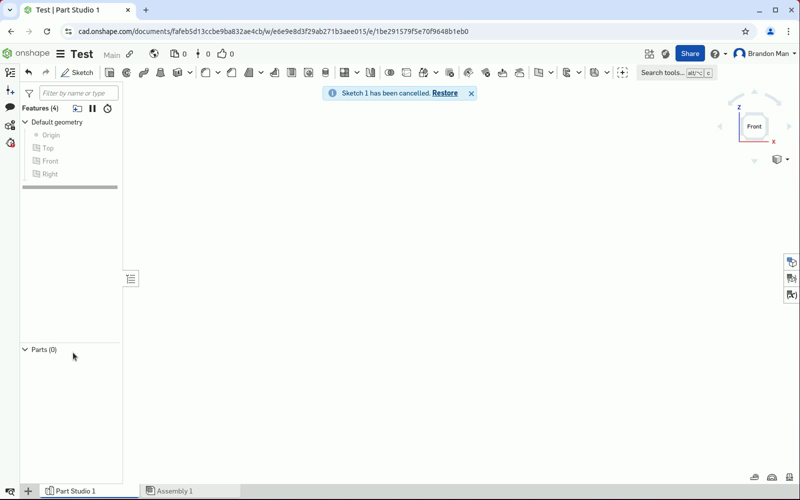
key(space)
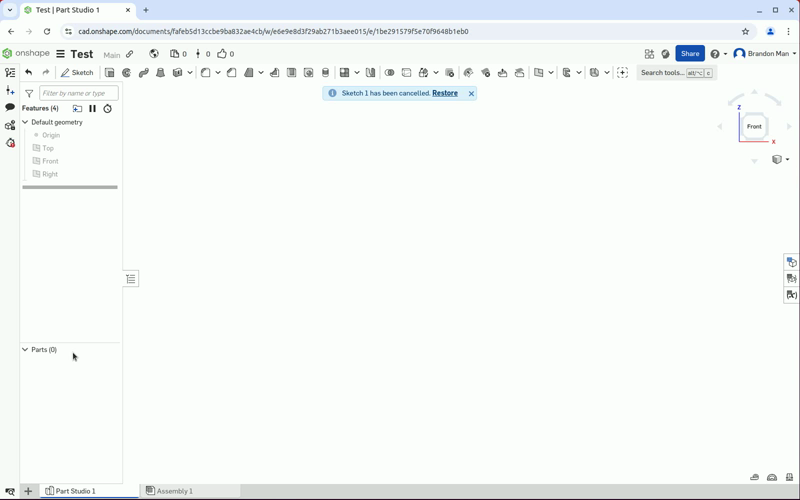
key_down(shift)
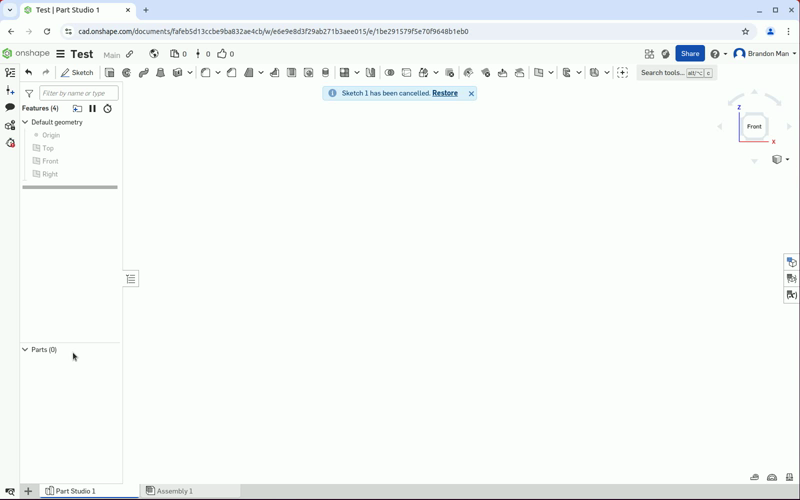
key(left)
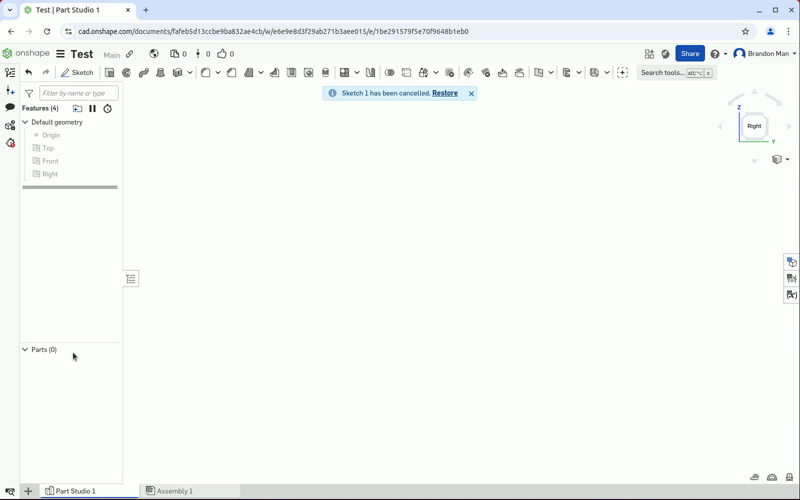
key_up(shift)
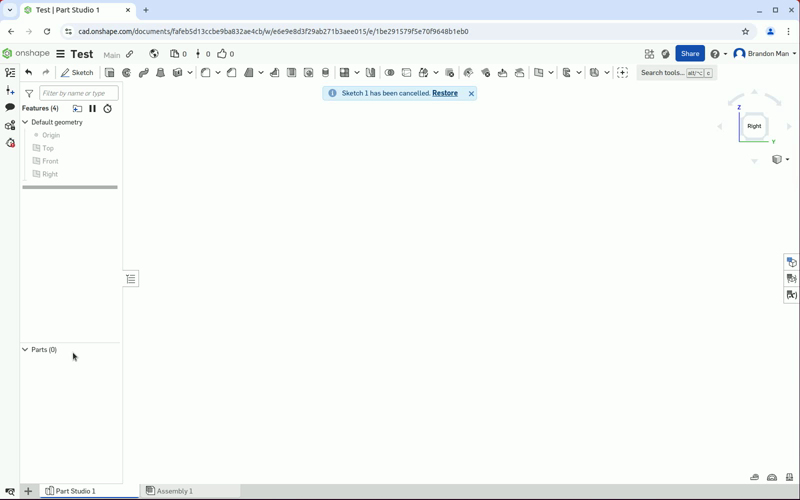
mouse_move(73, 352)
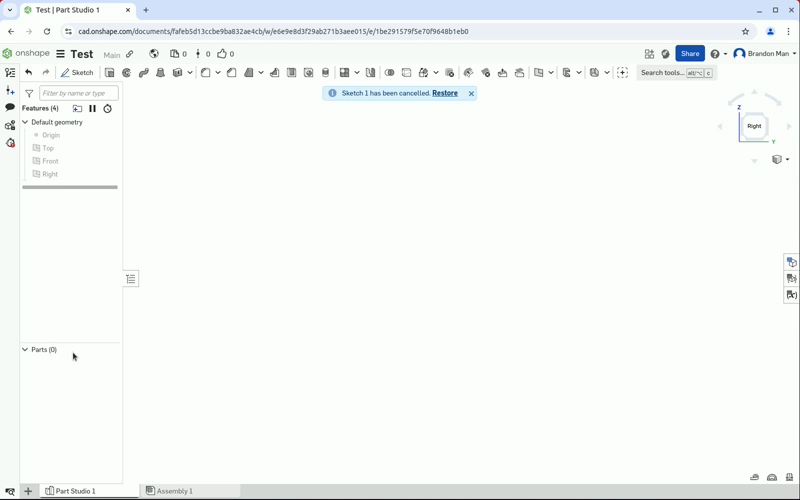
key(shift+y)
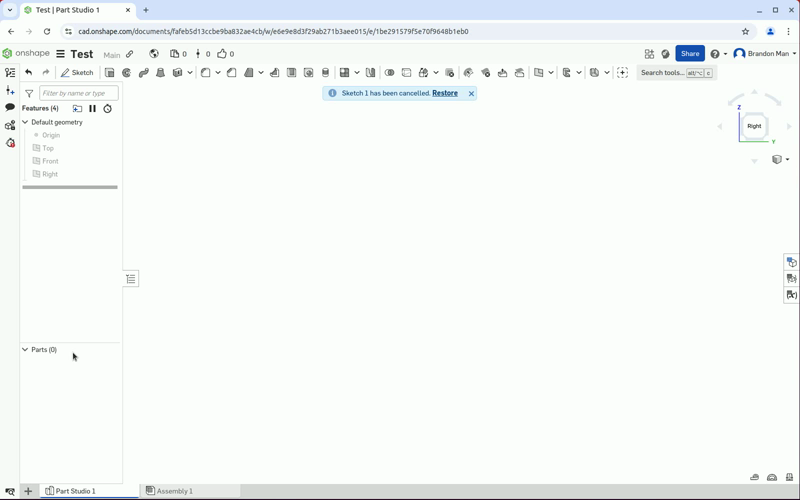
key(shift+s)
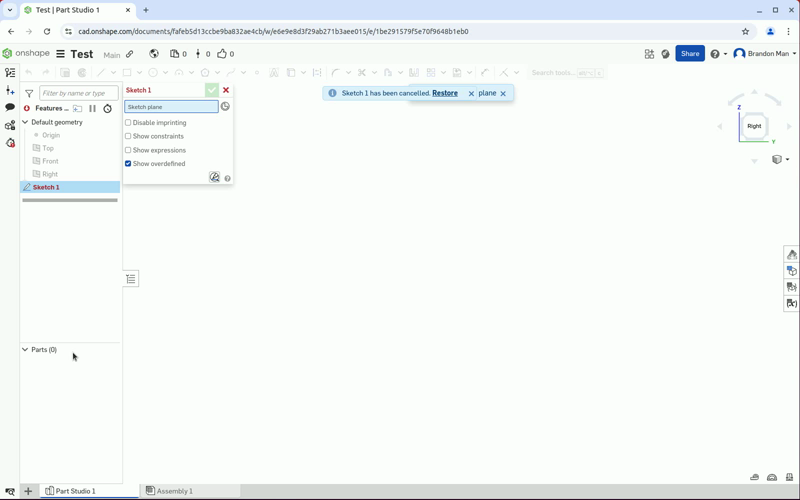
mouse_move(73, 176)
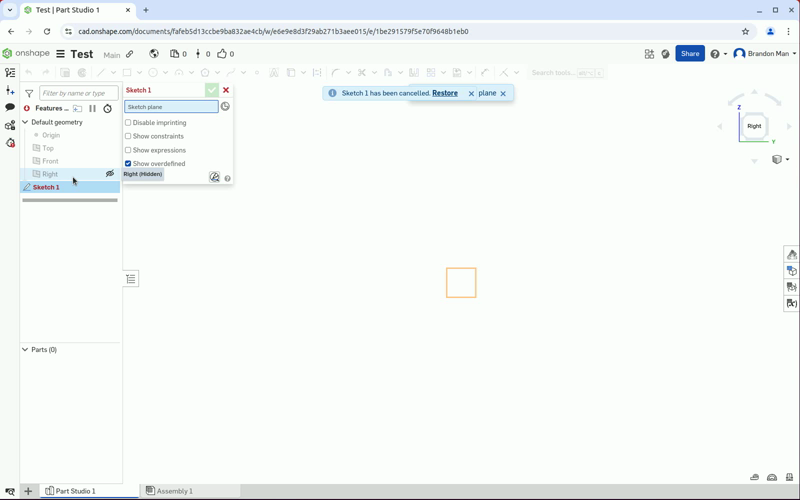
click(73, 176)
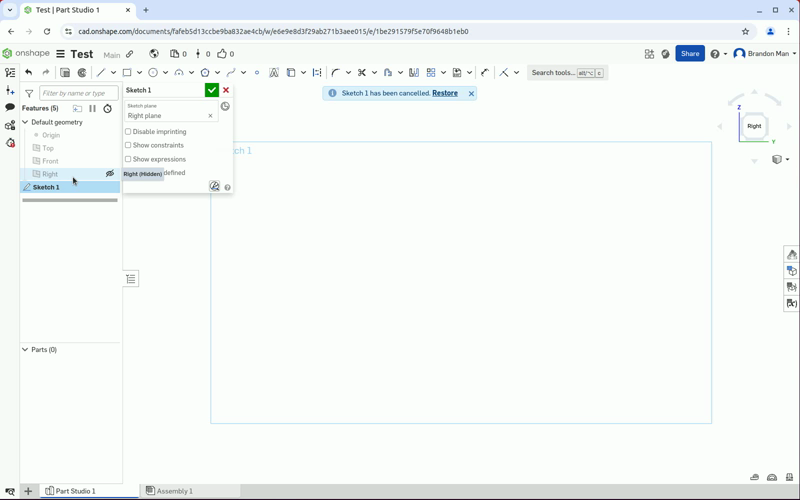
mouse_move(73, 352)
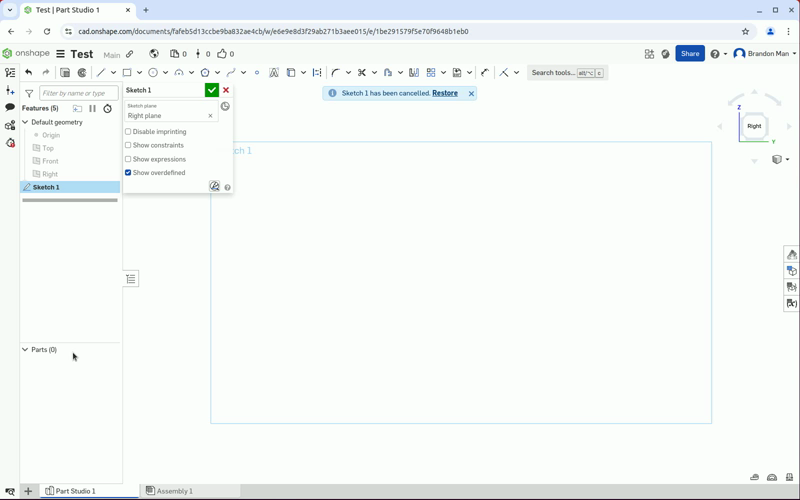
key(y)
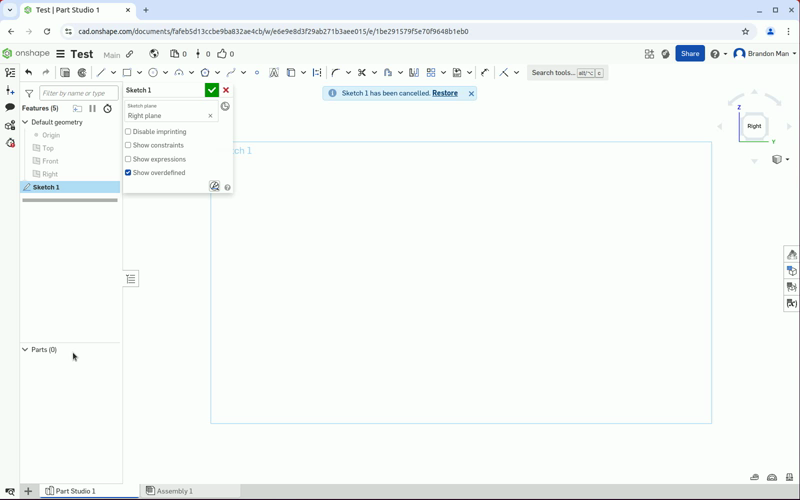
key(l)
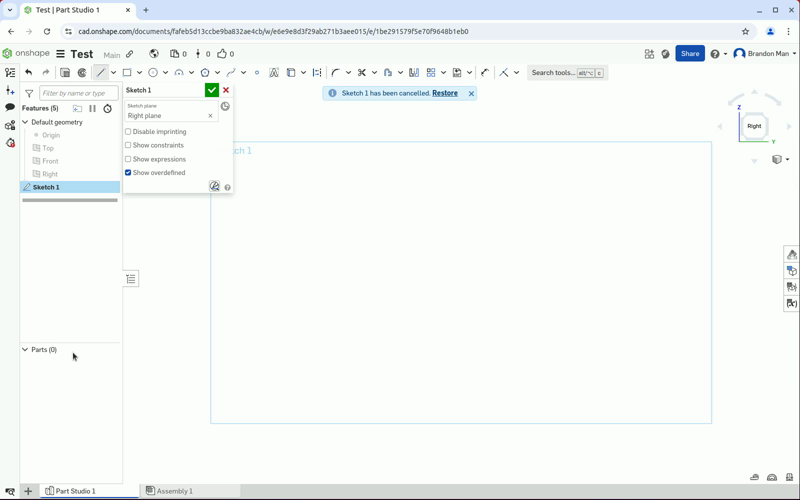
key_down(shift)
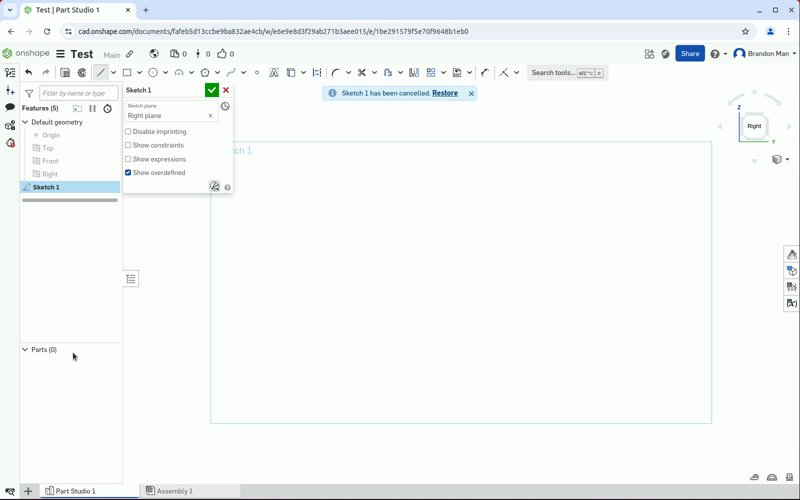
mouse_move(460, 282)
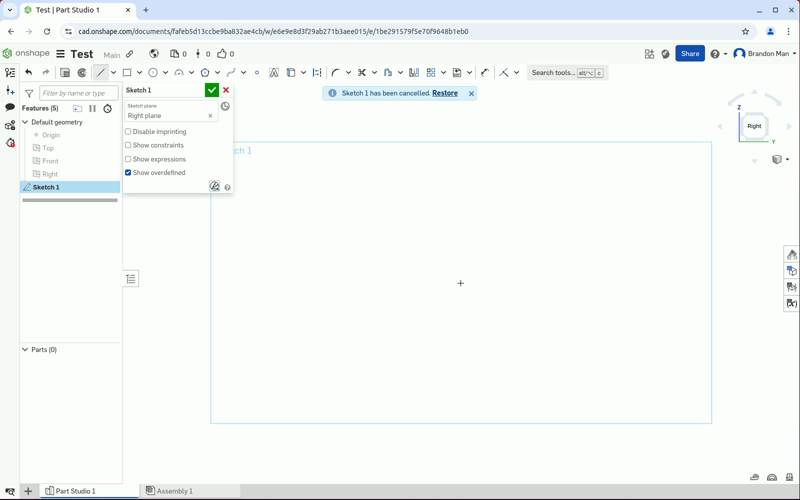
click(460, 282)
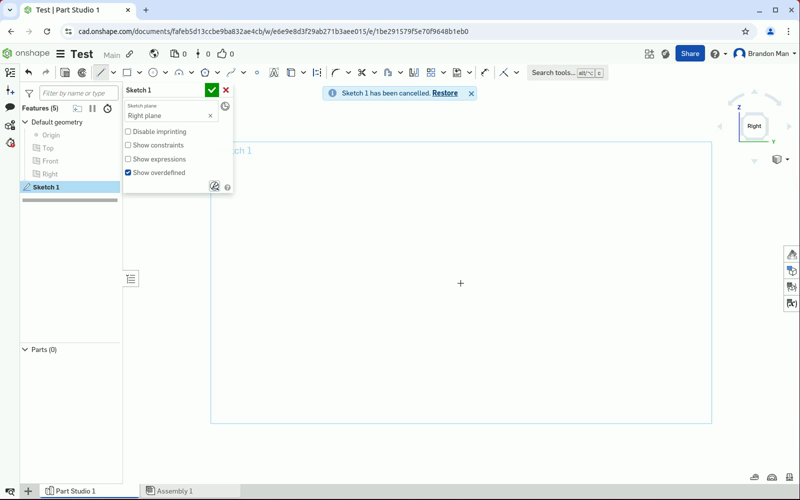
key_up(shift)
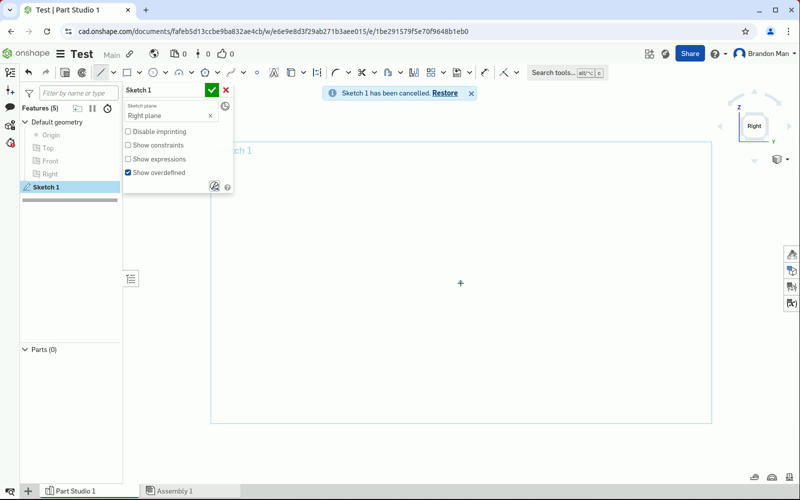
key_down(shift)
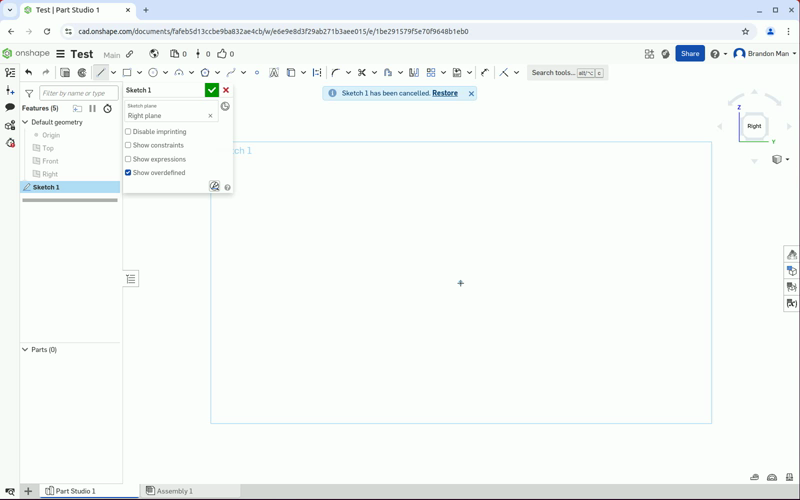
mouse_move(536, 282)
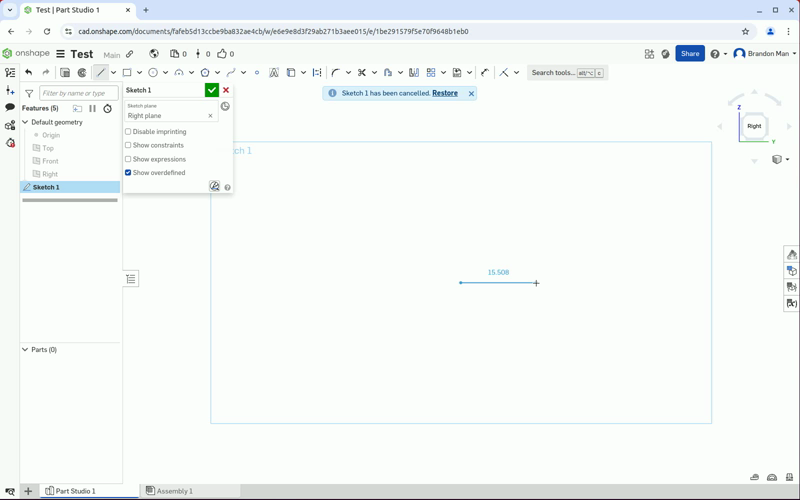
click(536, 282)
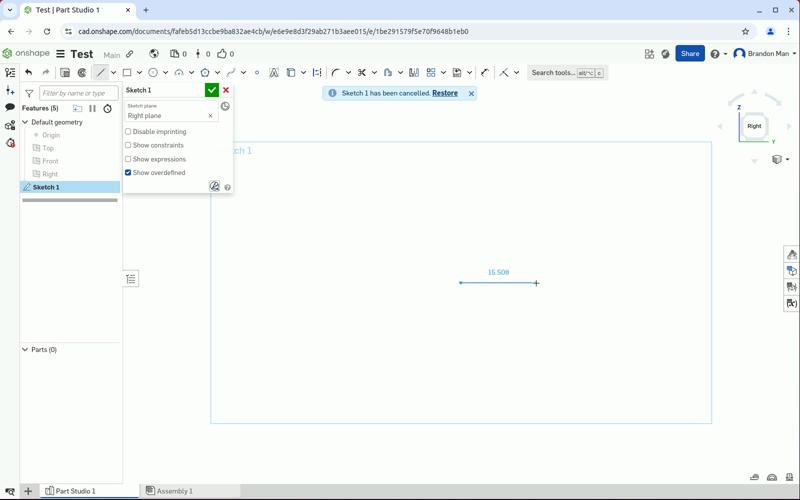
key_up(shift)
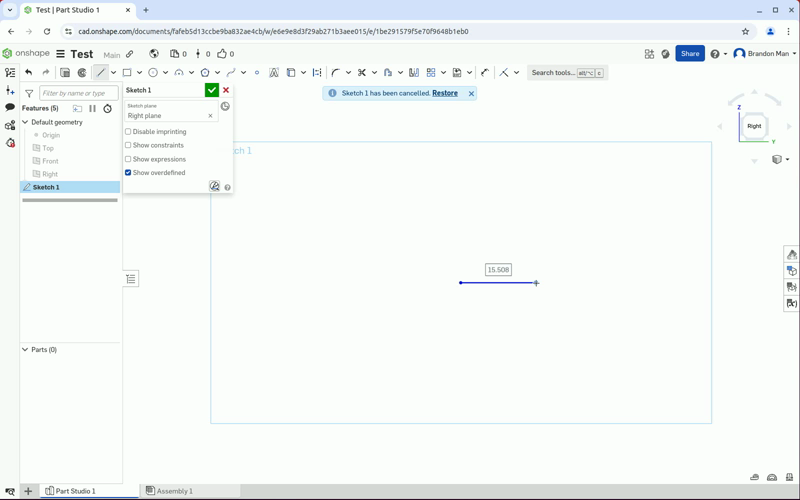
key_down(shift)
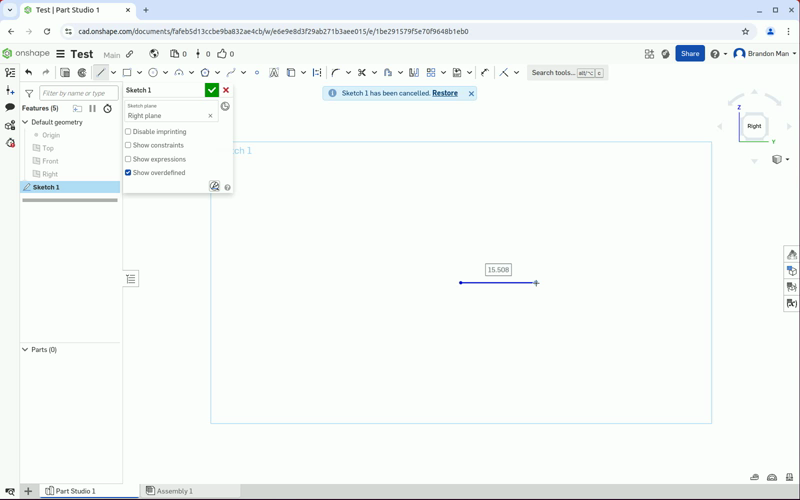
mouse_move(566, 282)
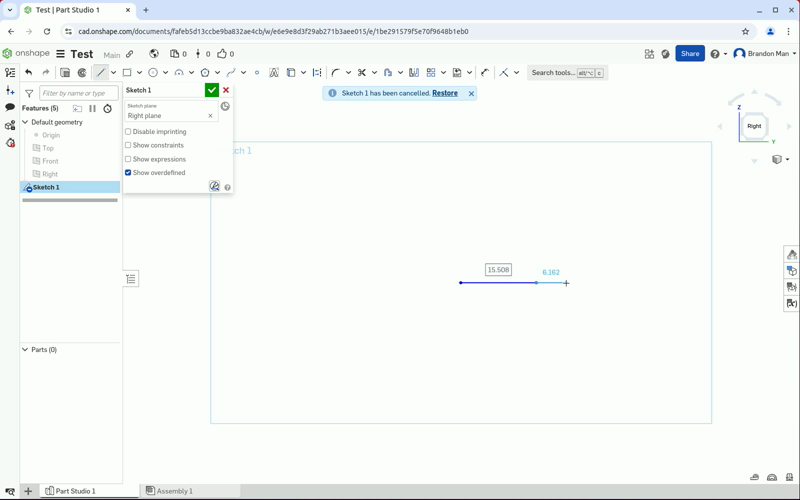
mouse_move(536, 229)
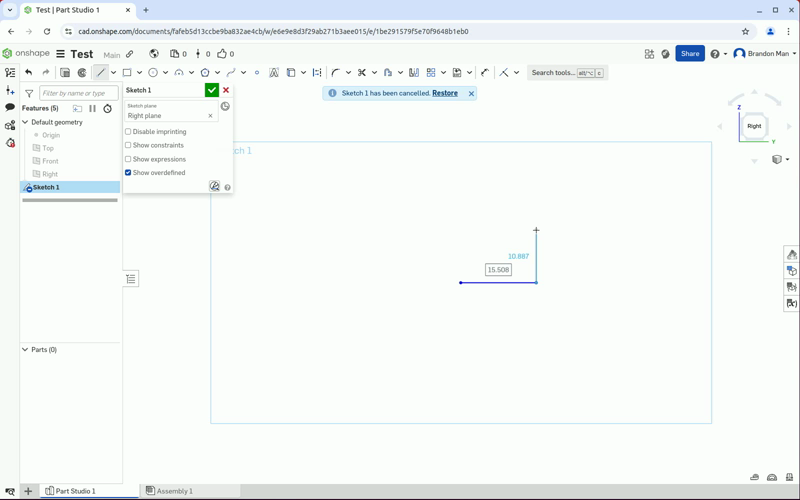
click(536, 229)
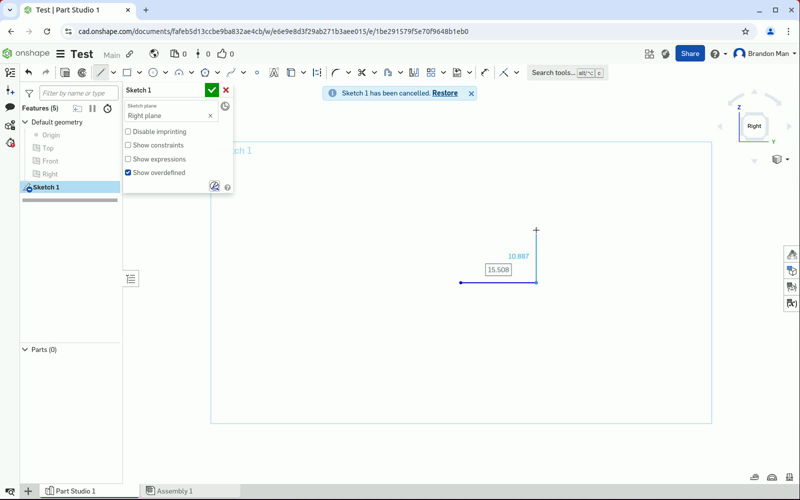
key_up(shift)
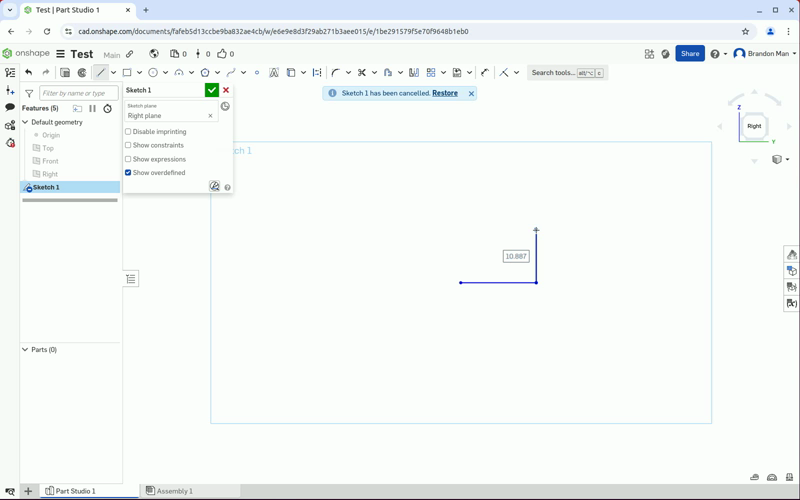
key_down(shift)
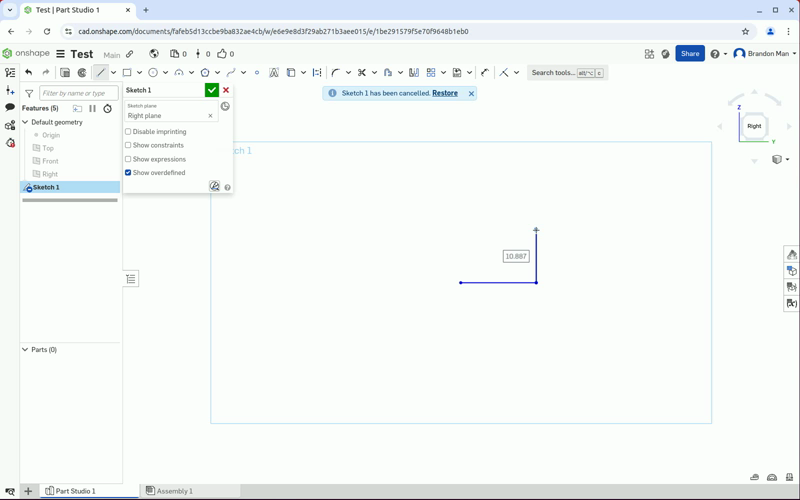
mouse_move(460, 229)
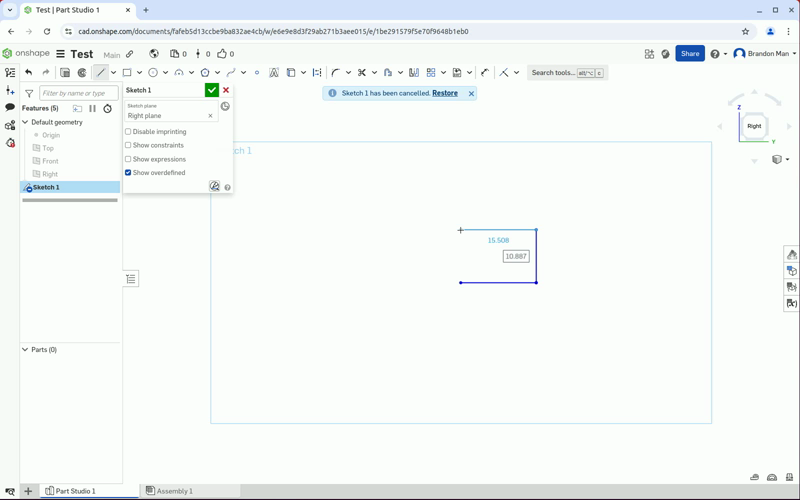
click(460, 229)
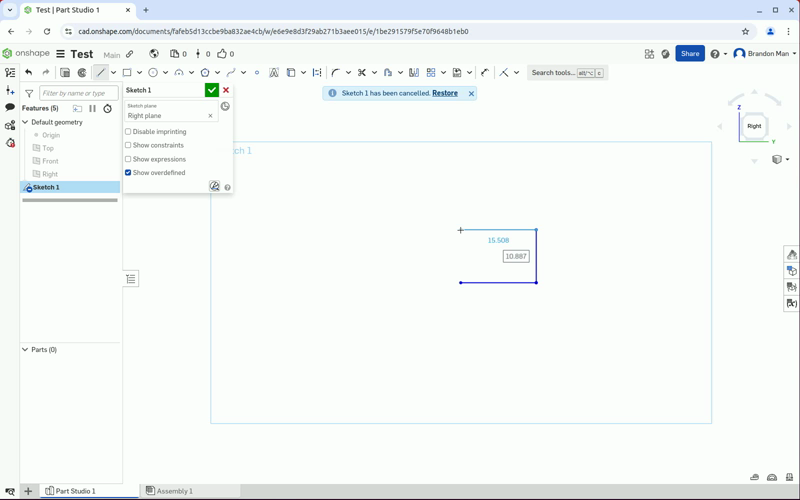
key_up(shift)
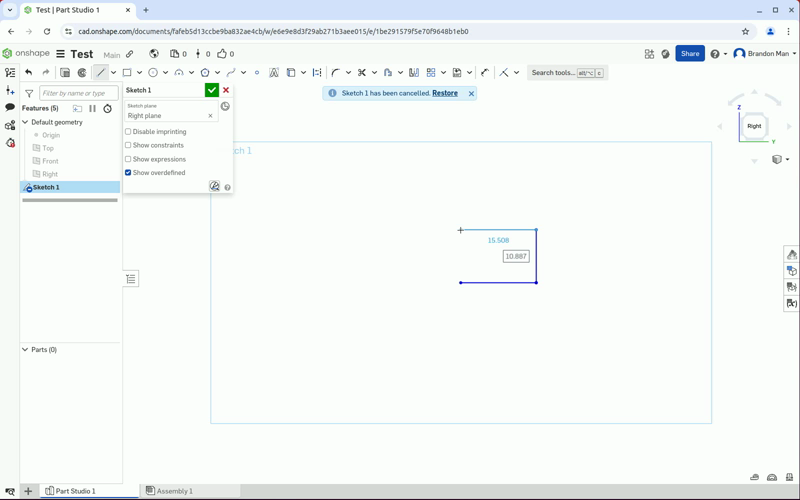
mouse_move(490, 229)
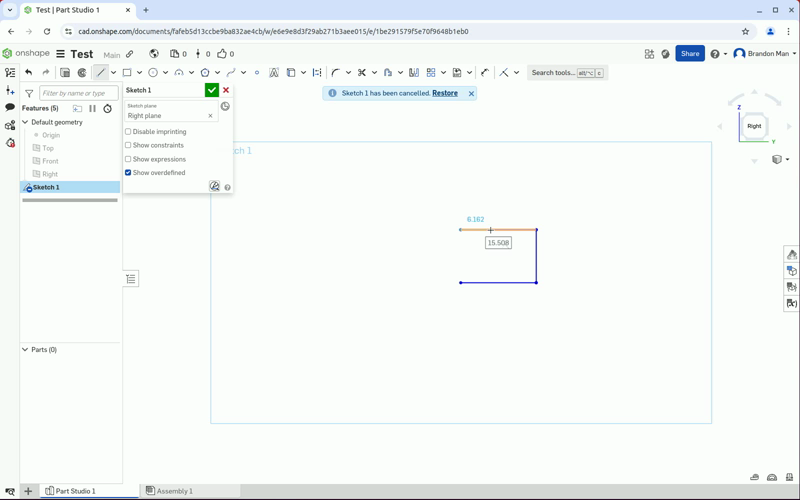
key_down(shift)
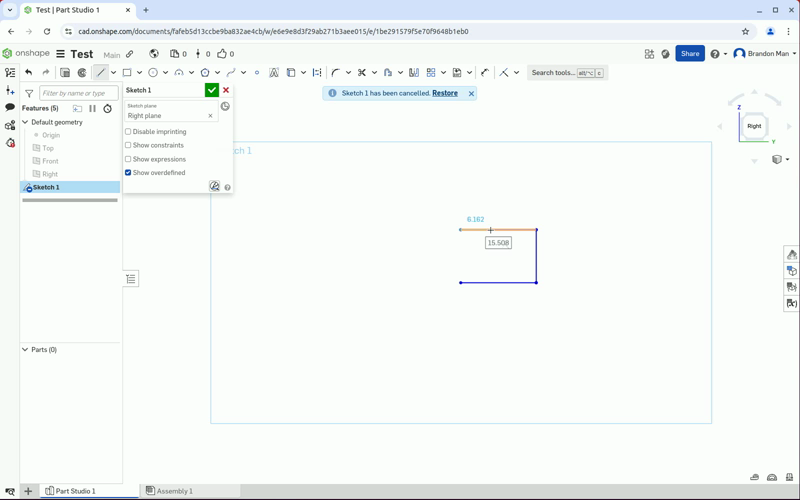
mouse_move(460, 282)
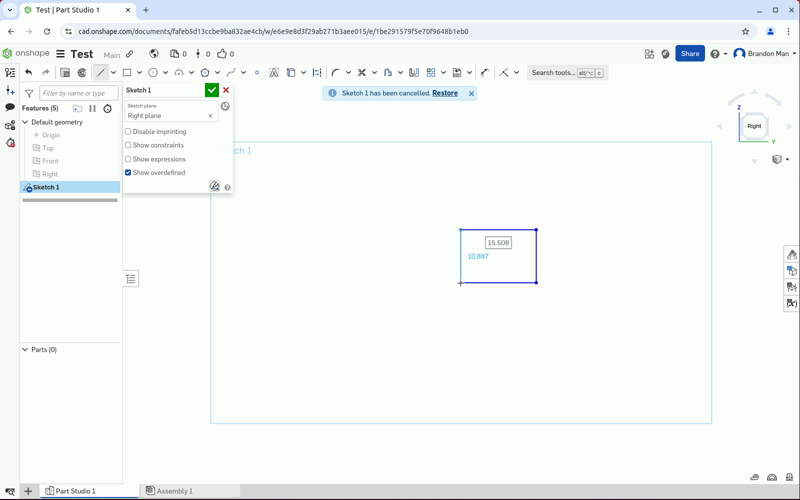
key_up(shift)
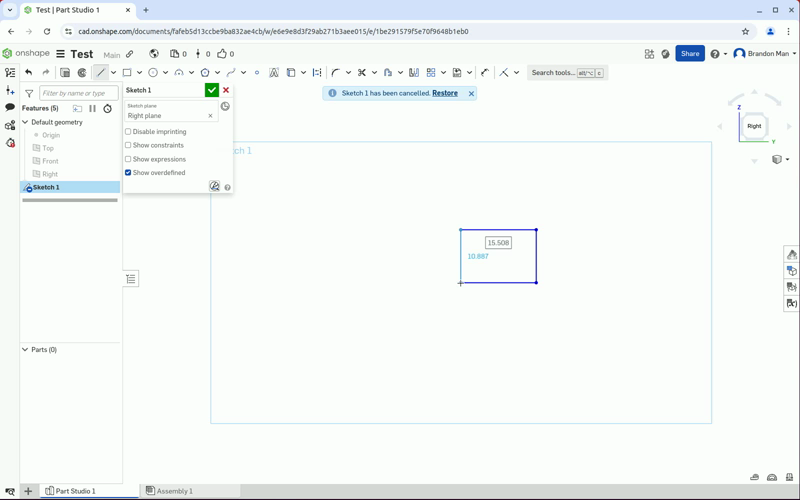
click(460, 282)
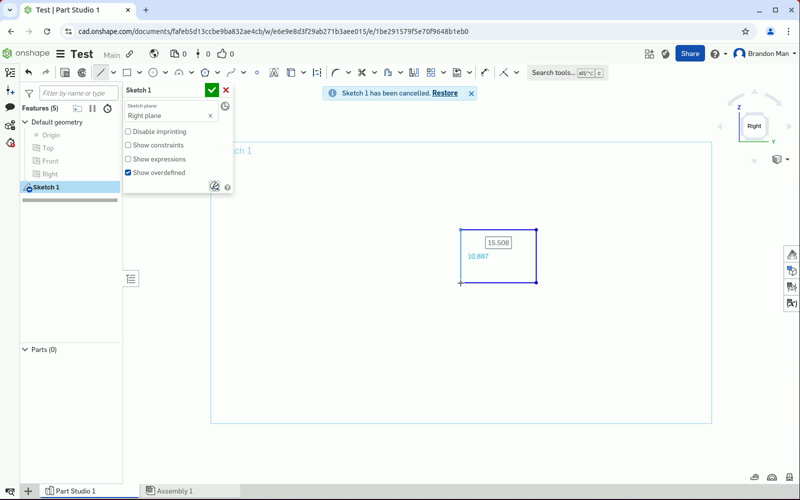
key(esc)
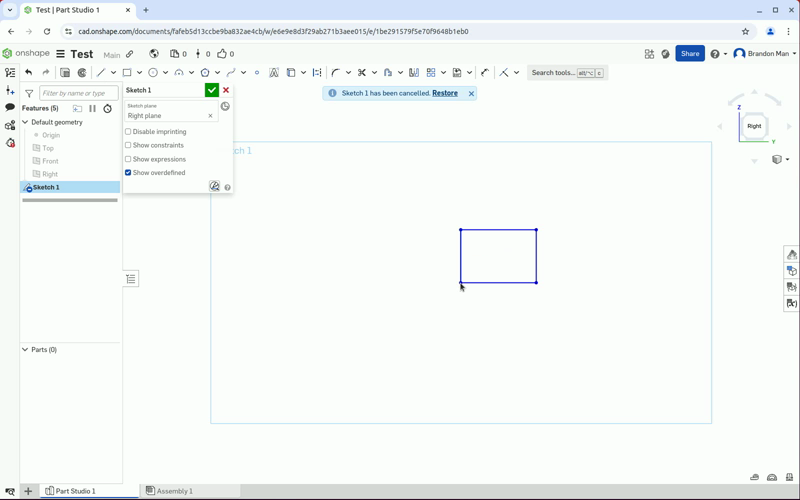
key(l)
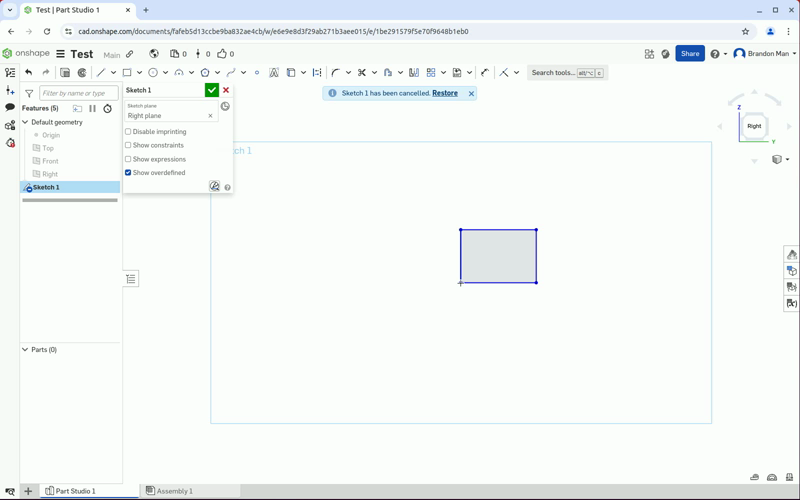
key_down(shift)
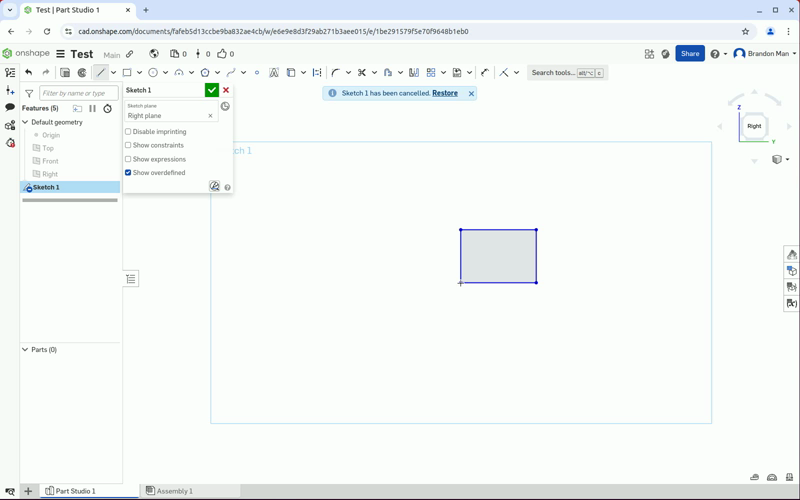
mouse_move(476, 248)
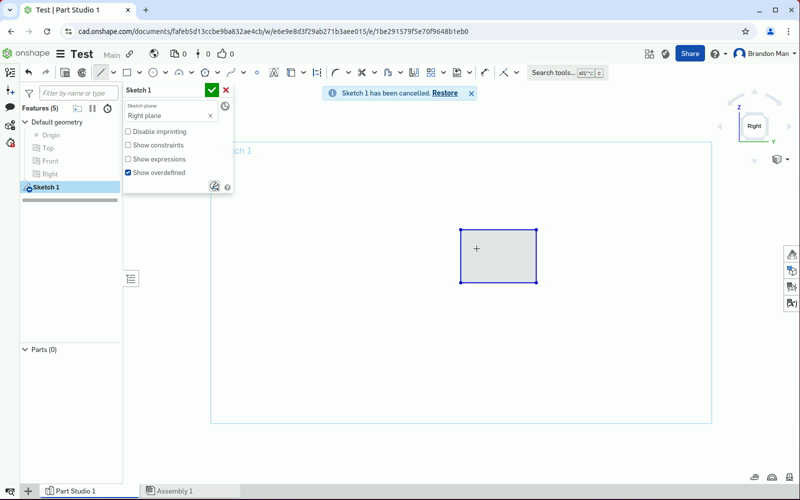
click(476, 248)
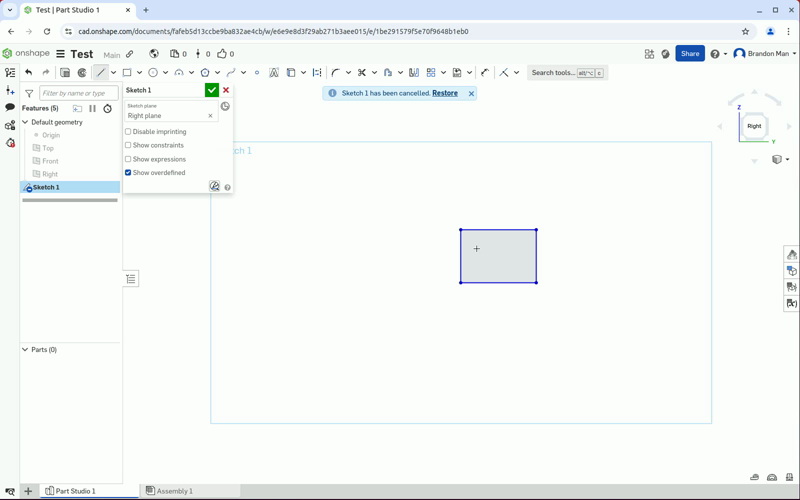
key_up(shift)
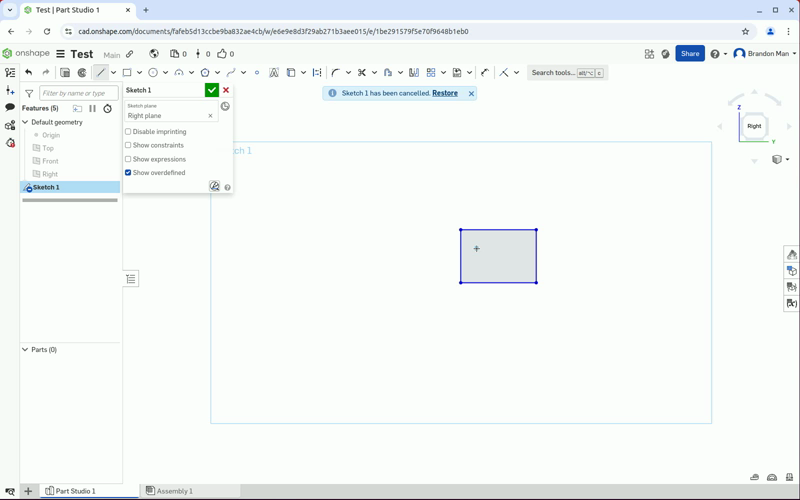
key_down(shift)
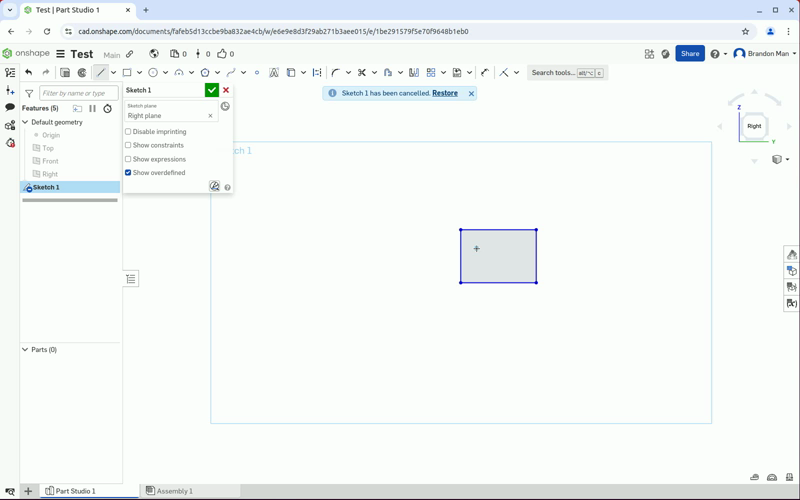
mouse_move(506, 248)
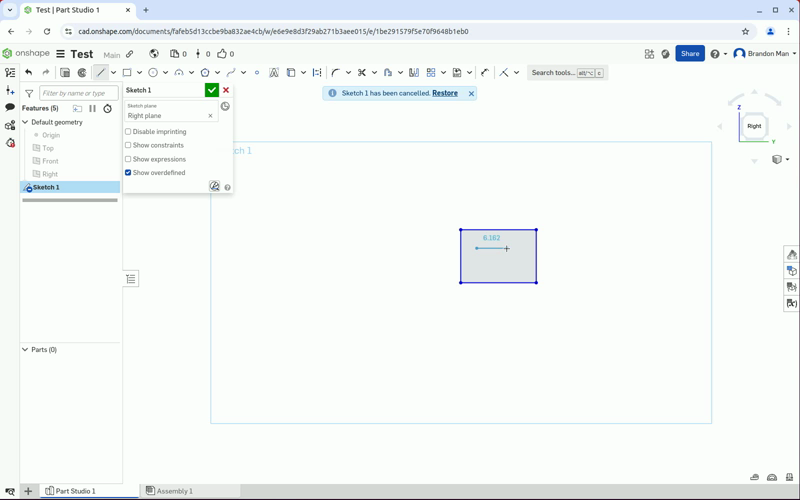
mouse_move(520, 248)
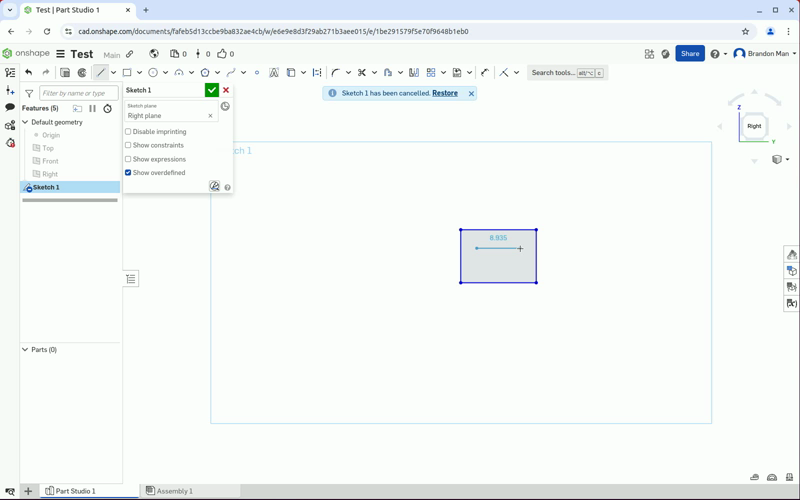
click(520, 248)
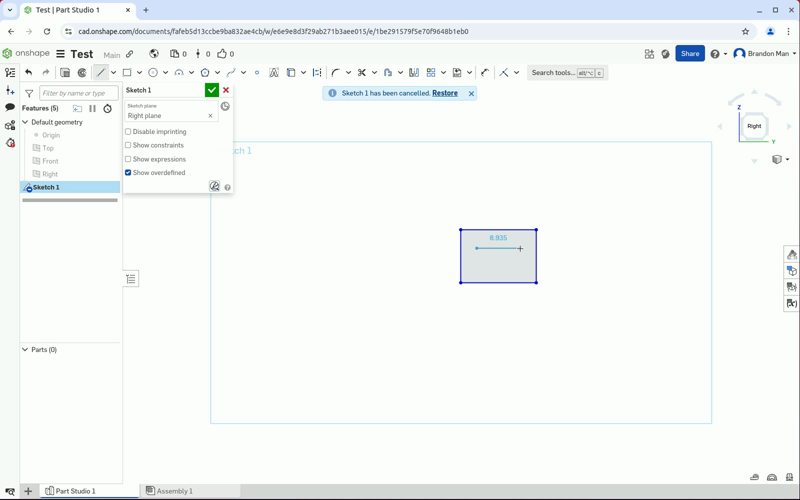
key_up(shift)
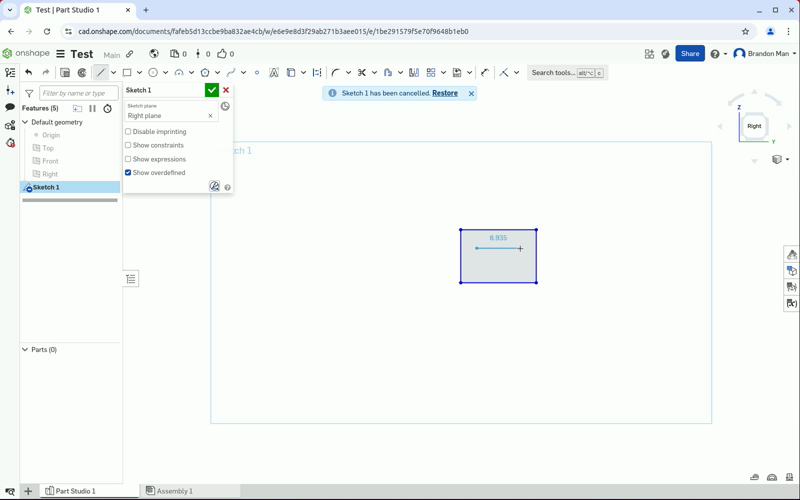
key(esc)
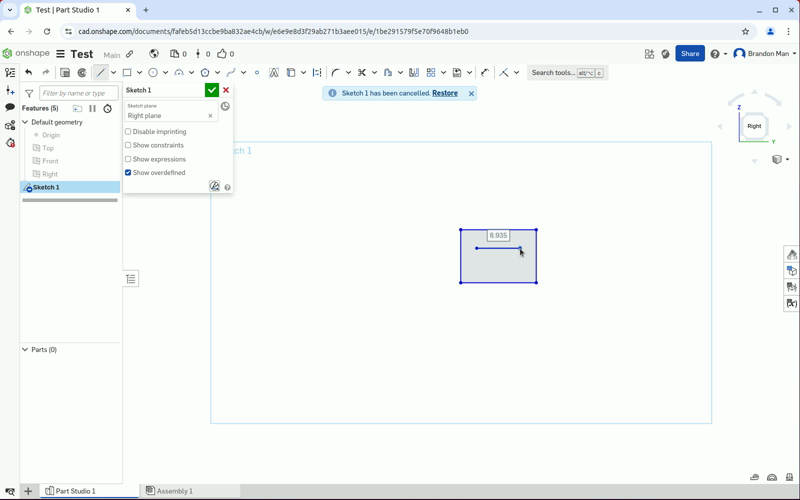
key(a)
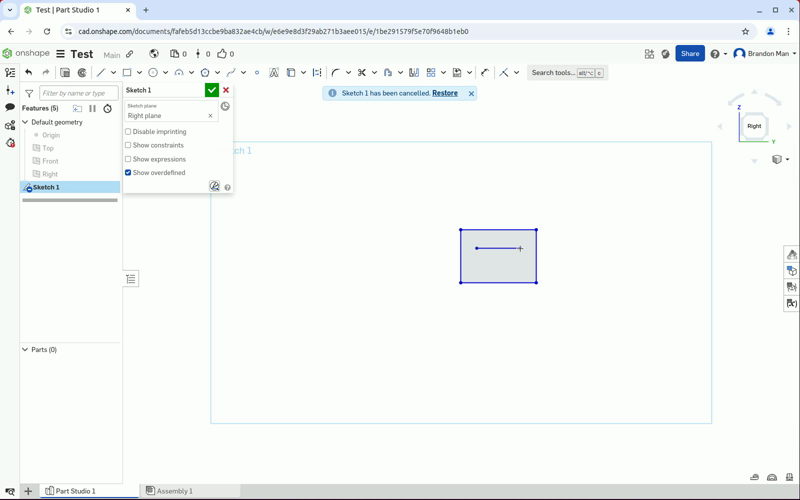
mouse_move(520, 248)
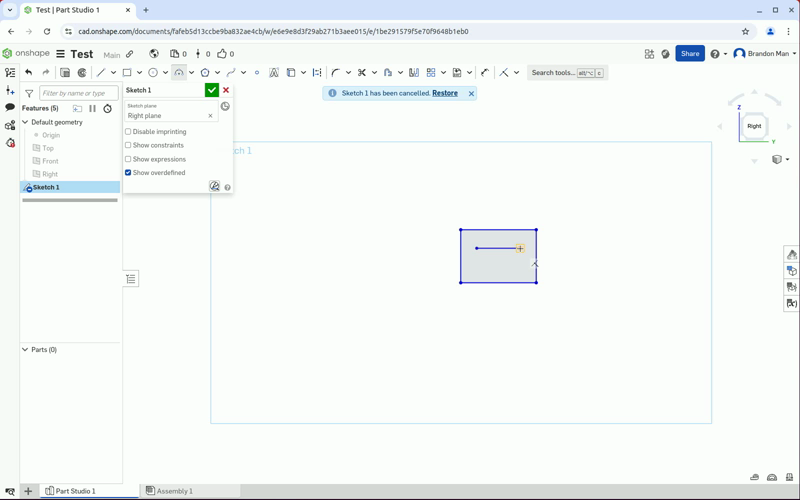
click(520, 248)
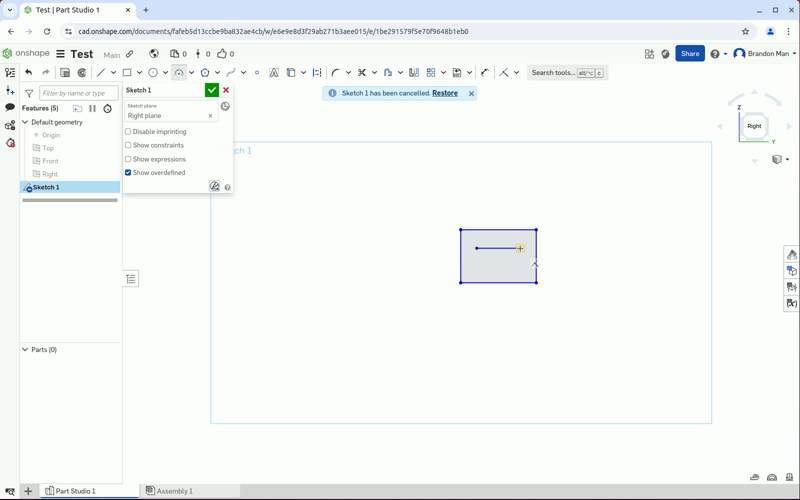
key_down(shift)
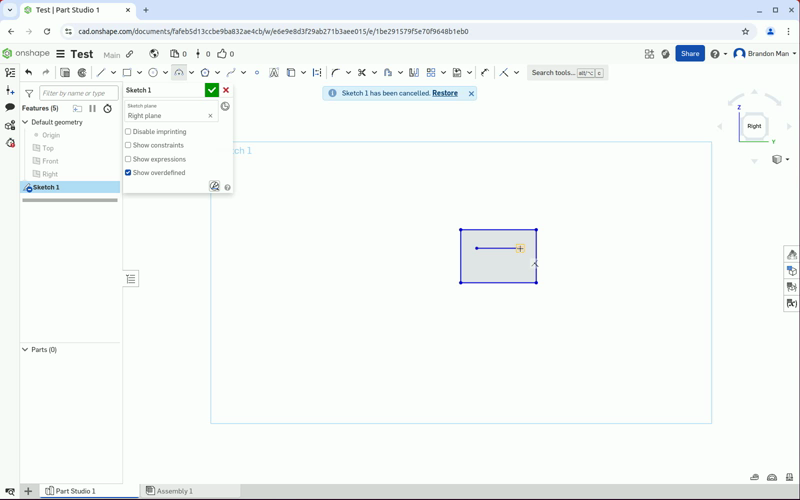
mouse_move(520, 236)
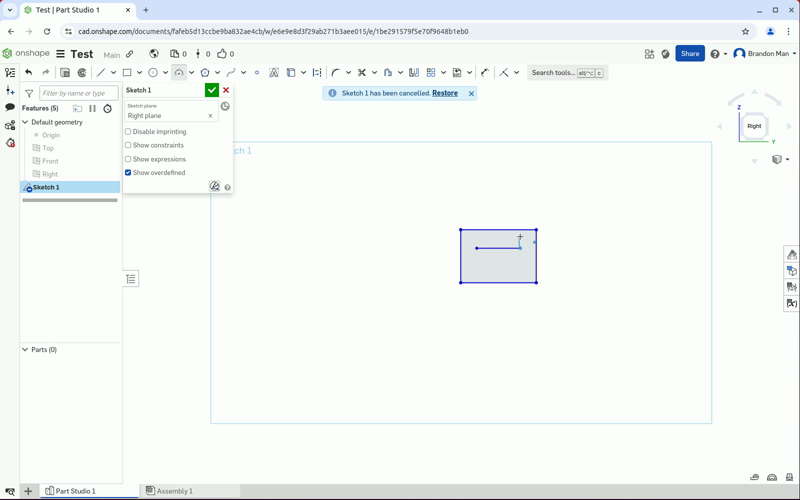
click(520, 236)
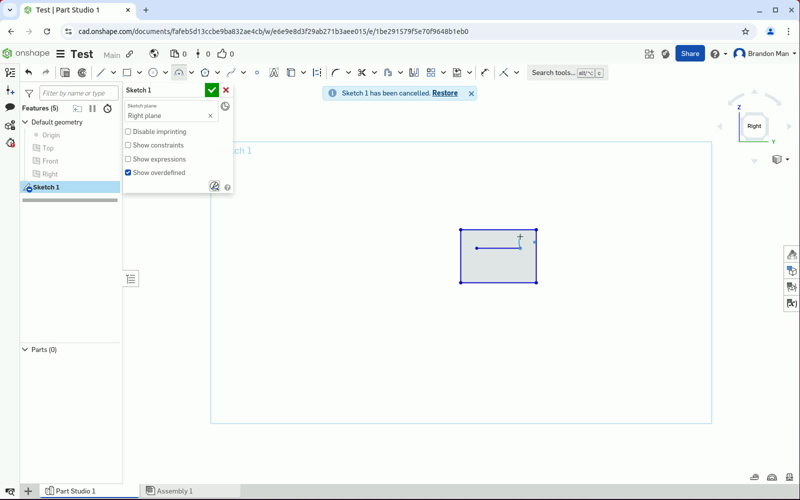
mouse_move(526, 242)
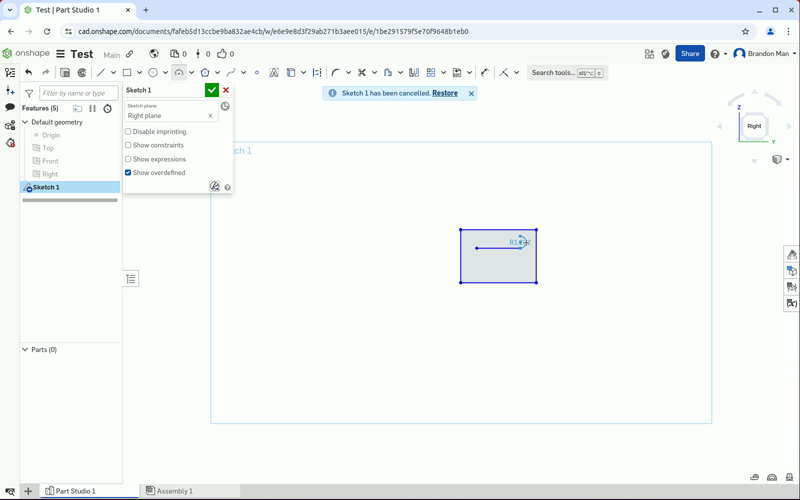
click(526, 242)
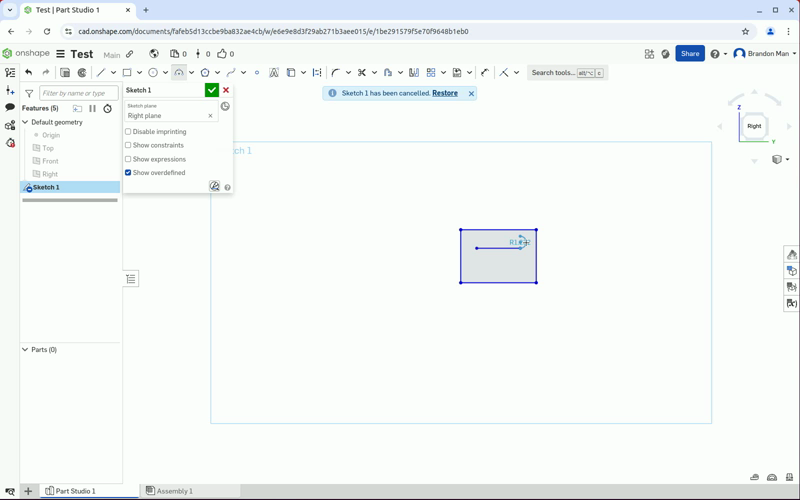
key_up(shift)
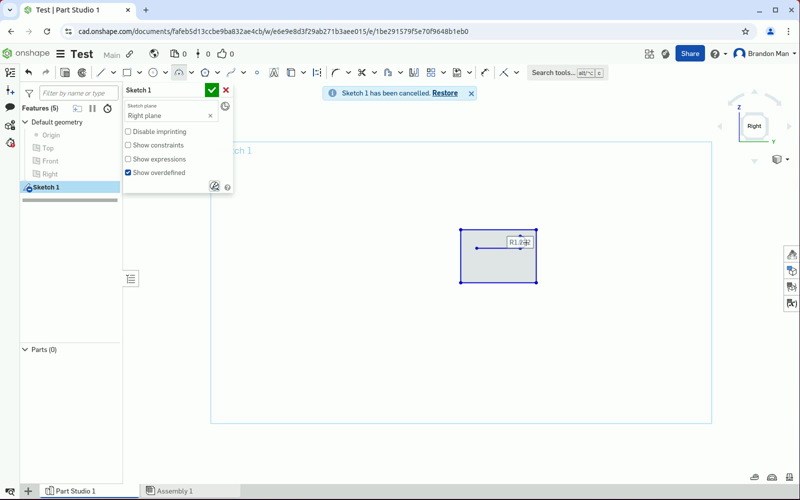
key(esc)
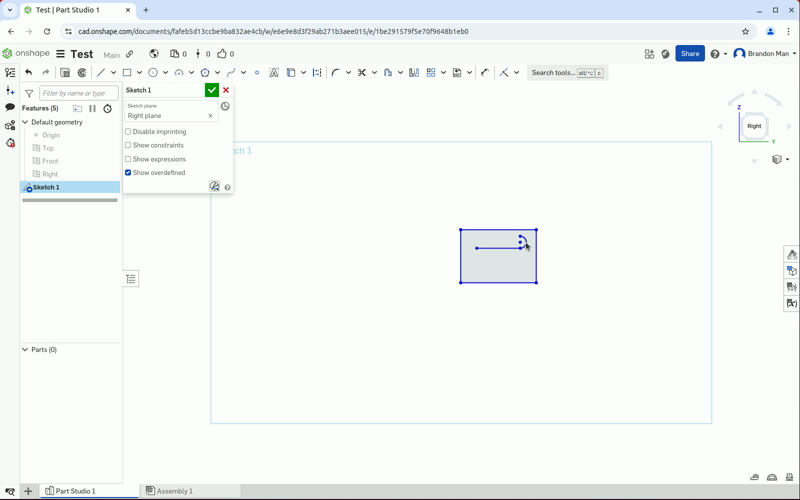
key(l)
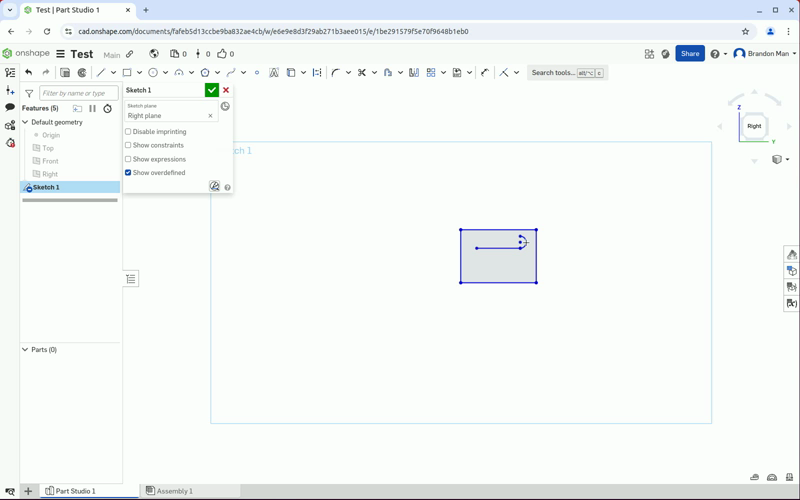
mouse_move(520, 236)
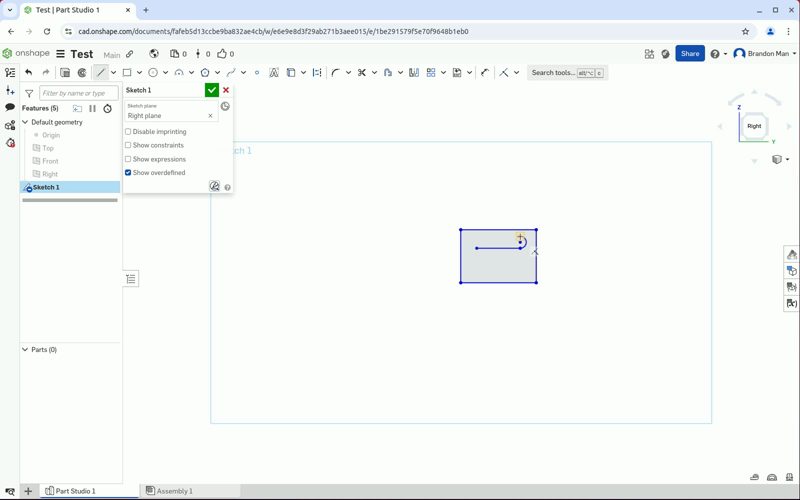
click(520, 236)
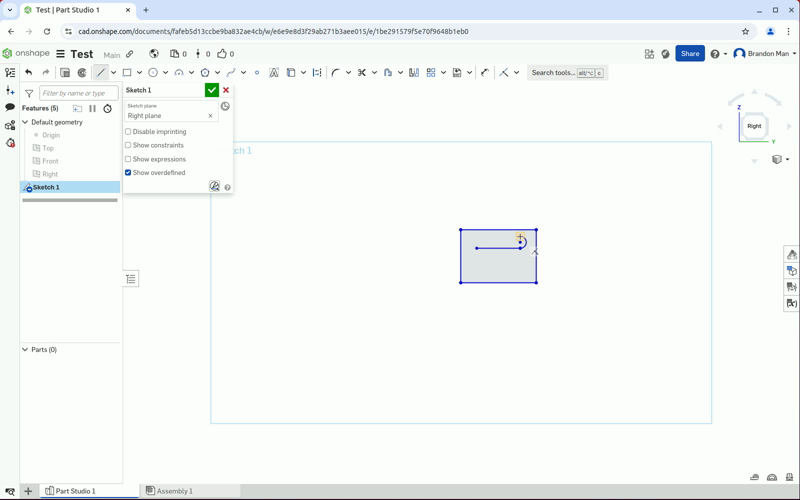
key_down(shift)
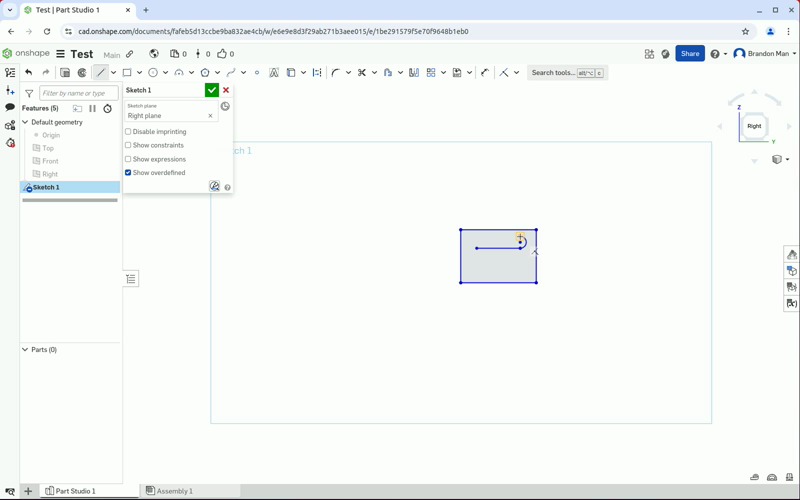
mouse_move(550, 236)
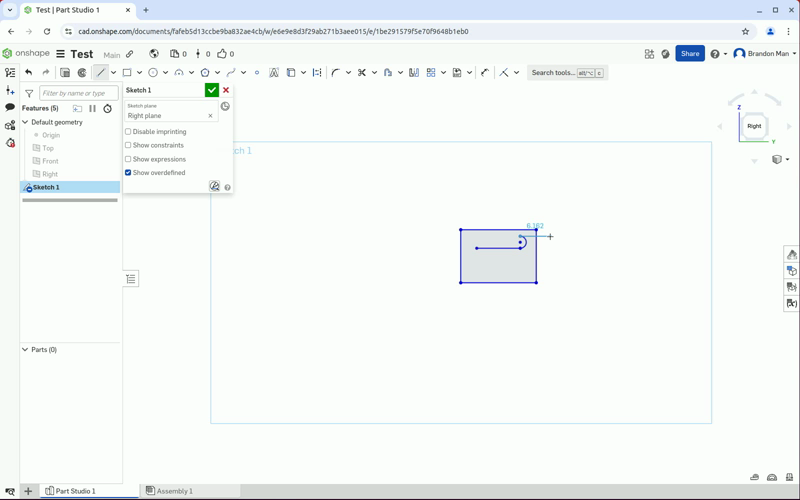
mouse_move(476, 236)
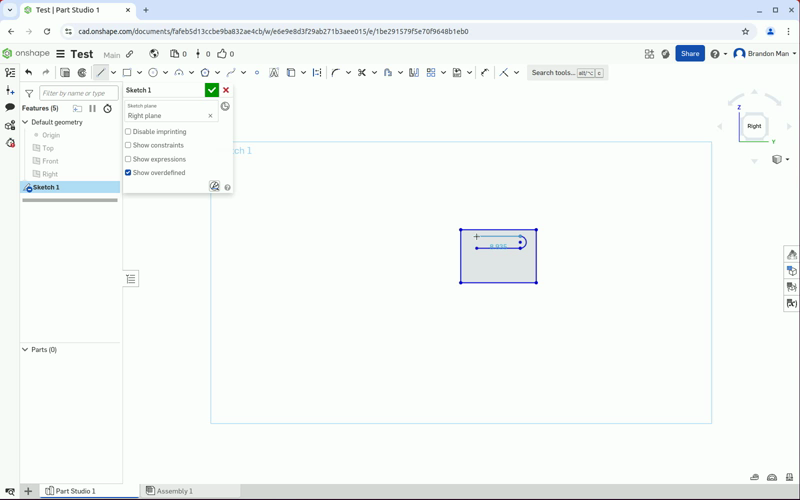
click(476, 236)
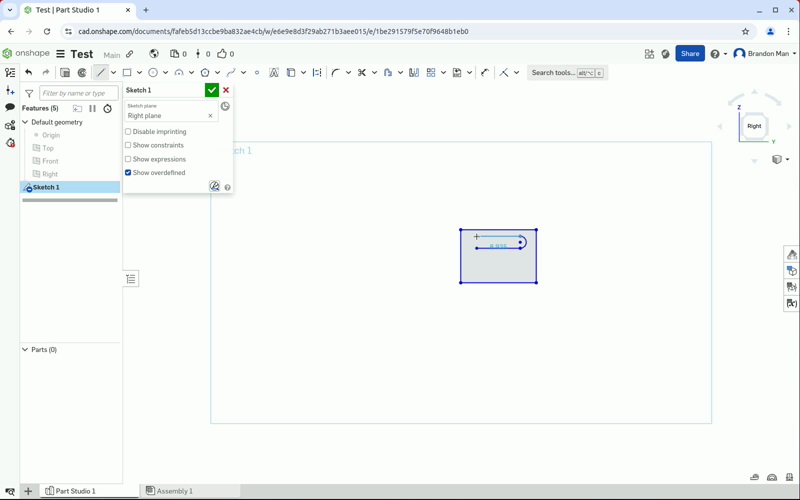
key_up(shift)
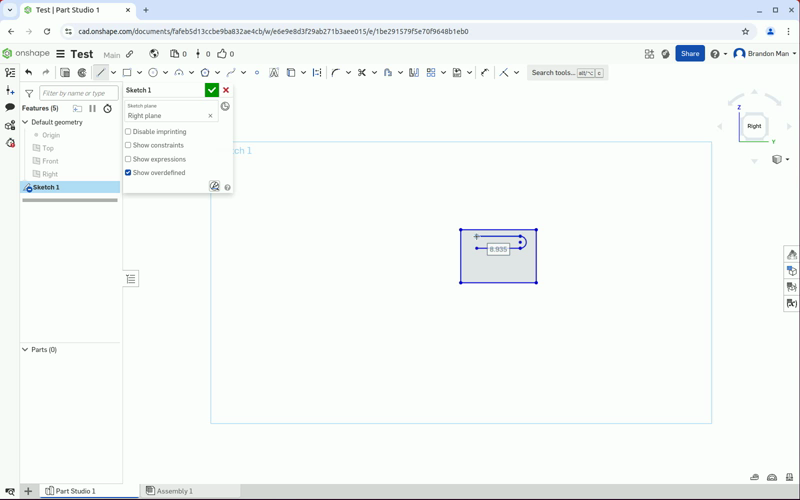
key(esc)
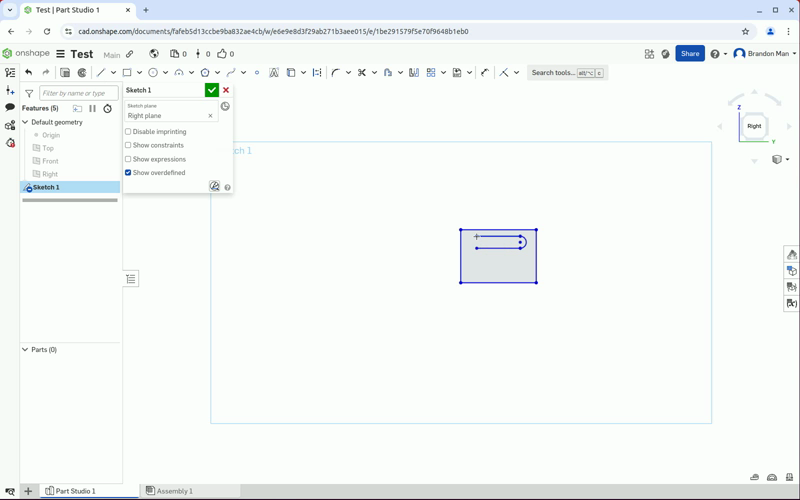
key(a)
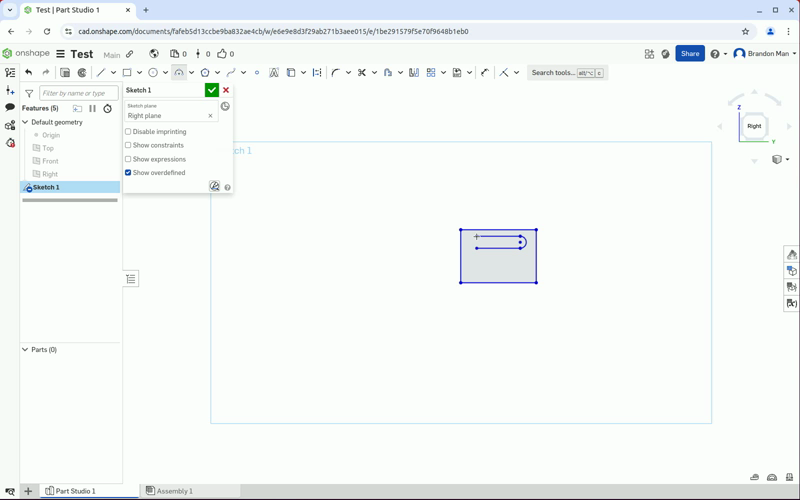
mouse_move(476, 236)
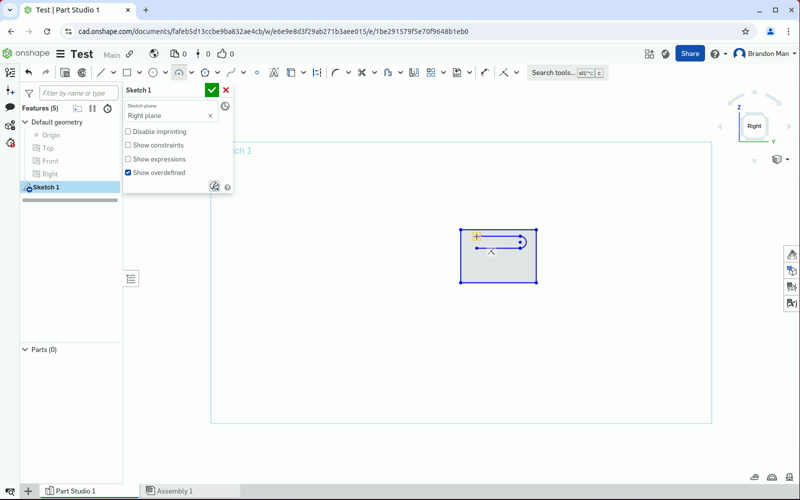
click(476, 236)
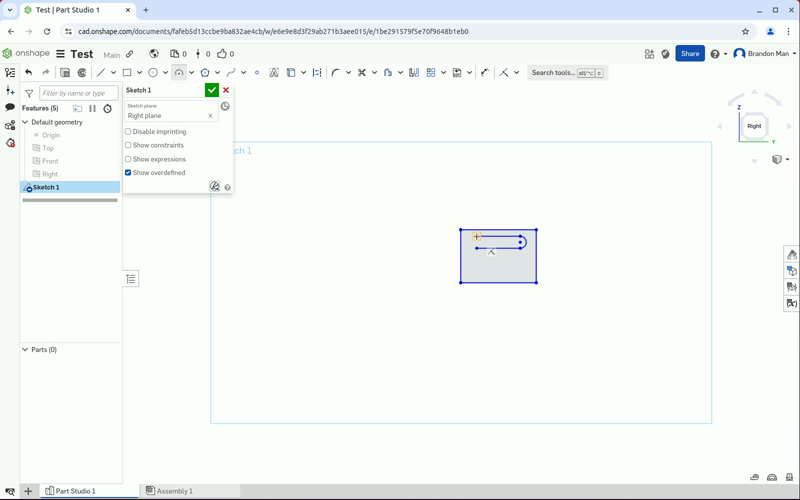
mouse_move(476, 248)
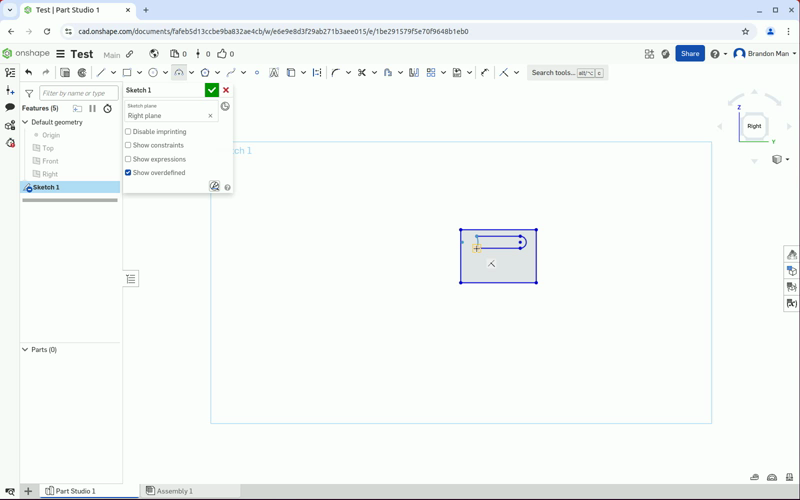
click(476, 248)
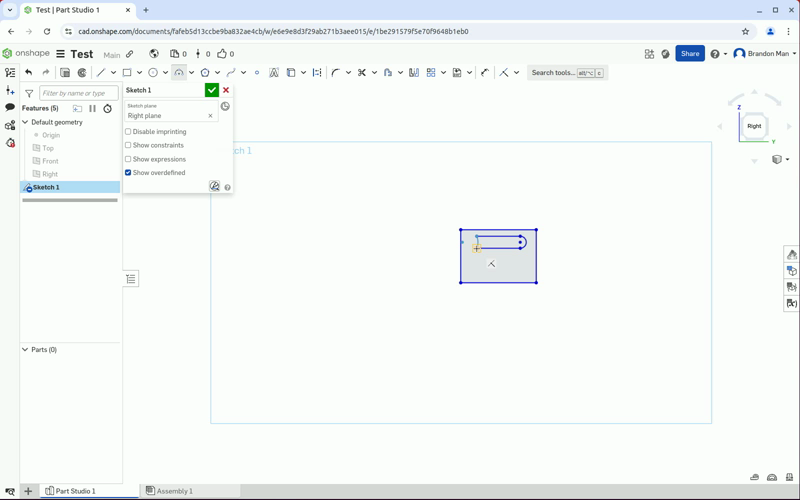
key_down(shift)
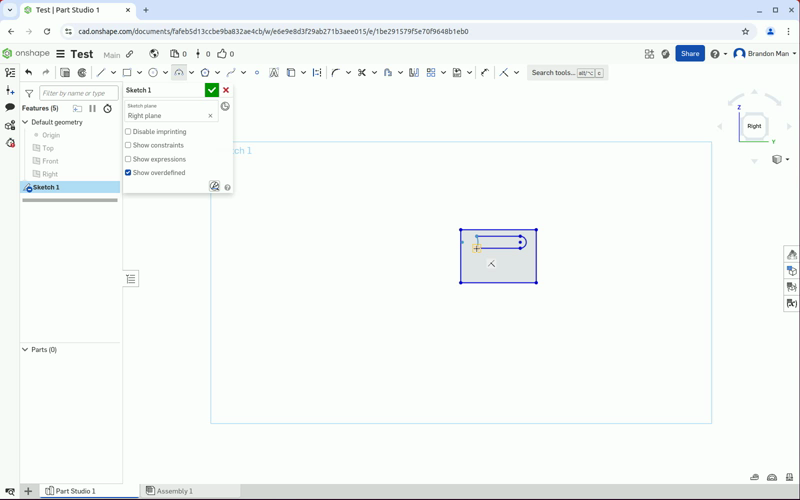
mouse_move(470, 242)
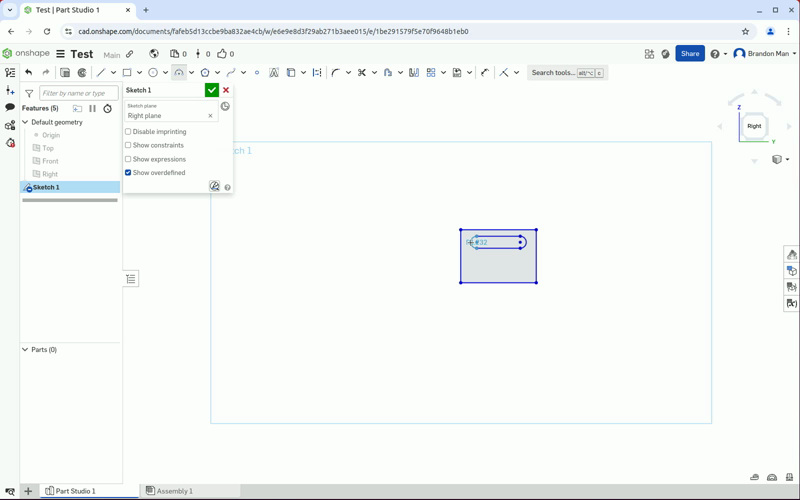
click(470, 242)
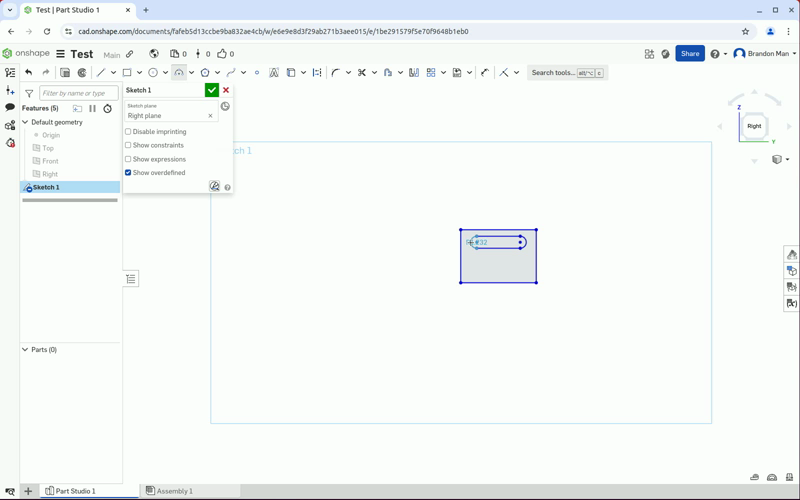
key_up(shift)
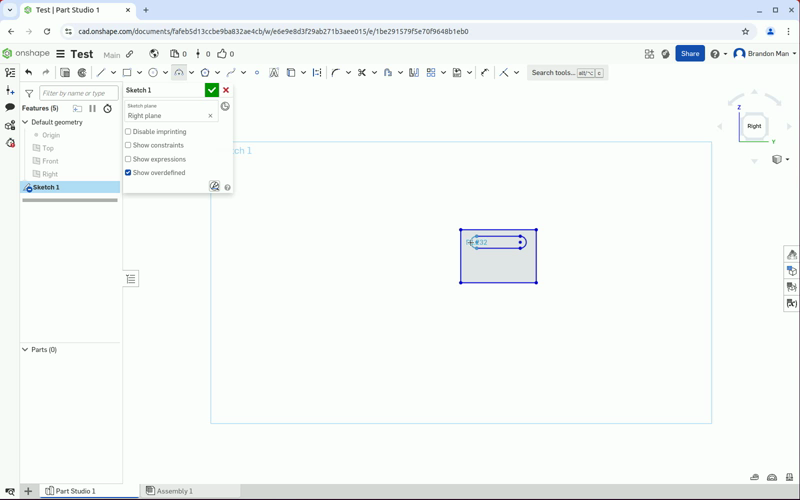
key(esc)
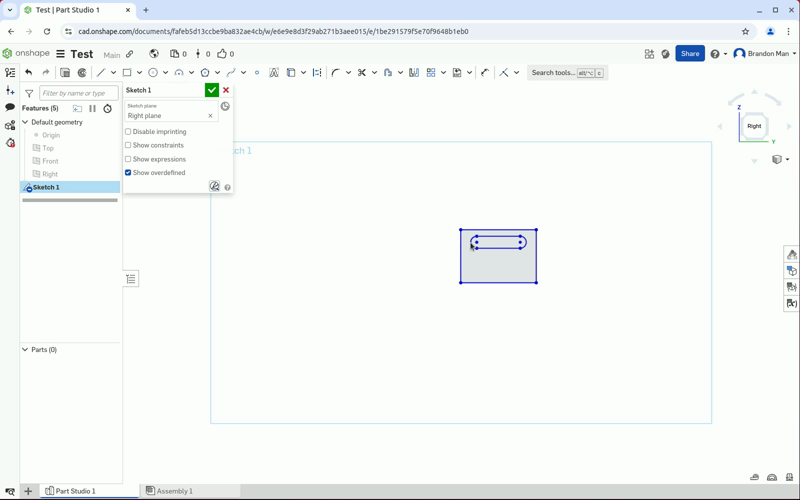
mouse_move(475, 277)
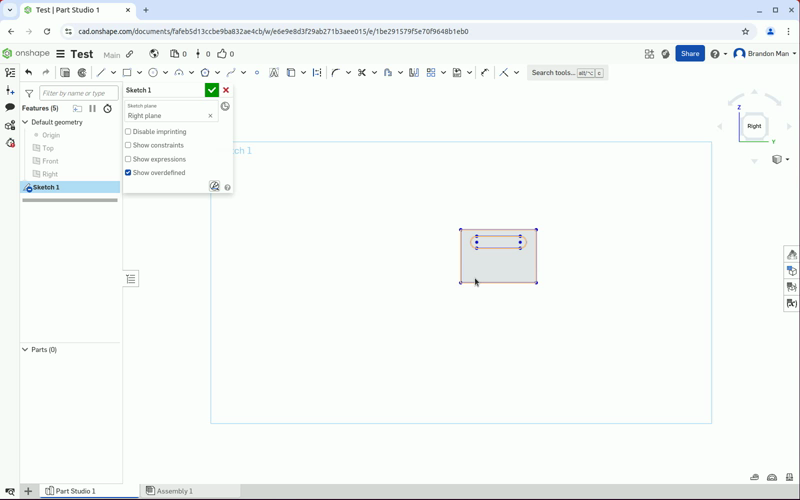
click(475, 277)
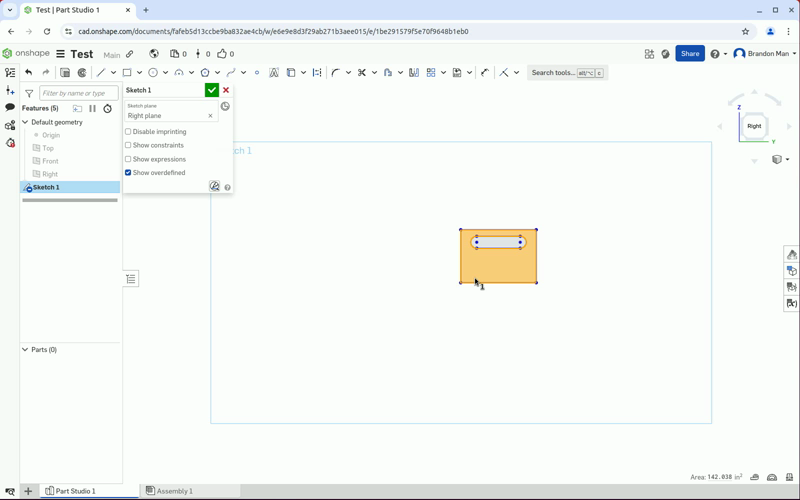
mouse_move(73, 352)
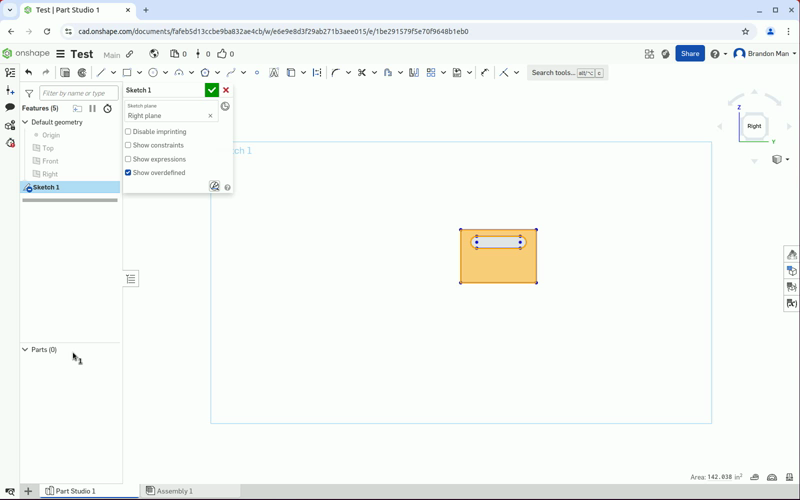
key(shift+y)
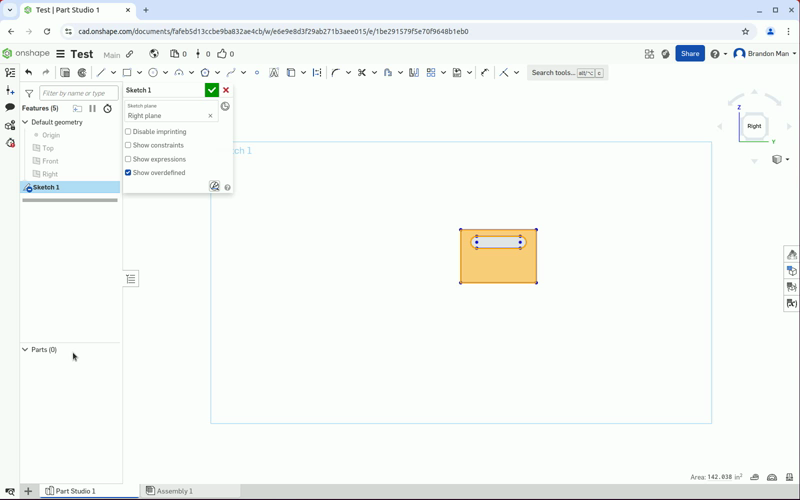
key(shift+e)
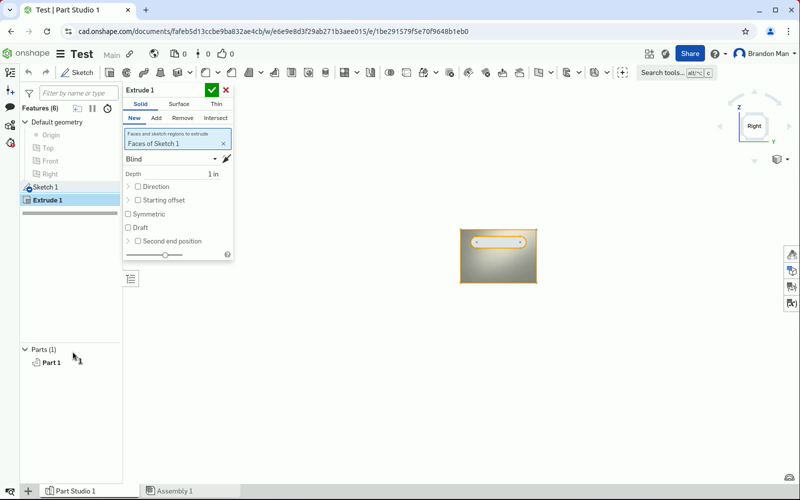
mouse_move(143, 106)
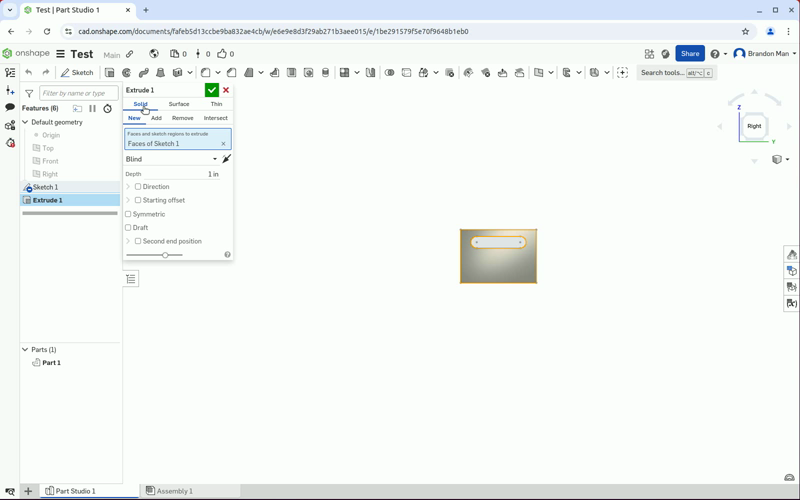
click(143, 106)
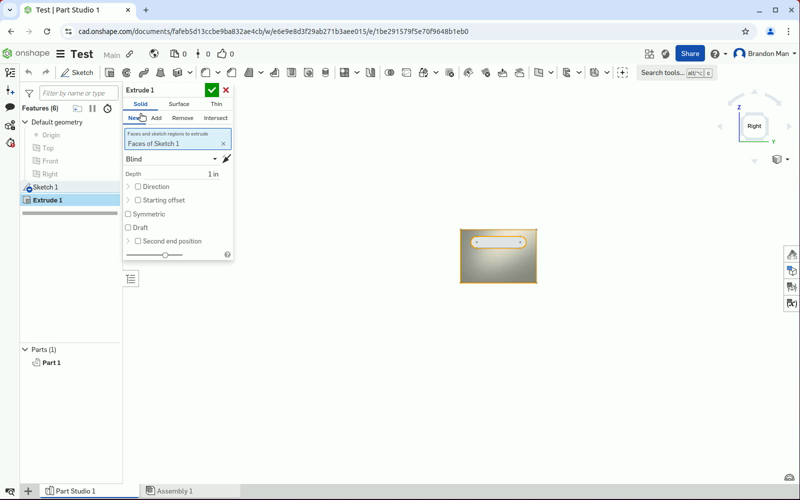
mouse_move(137, 120)
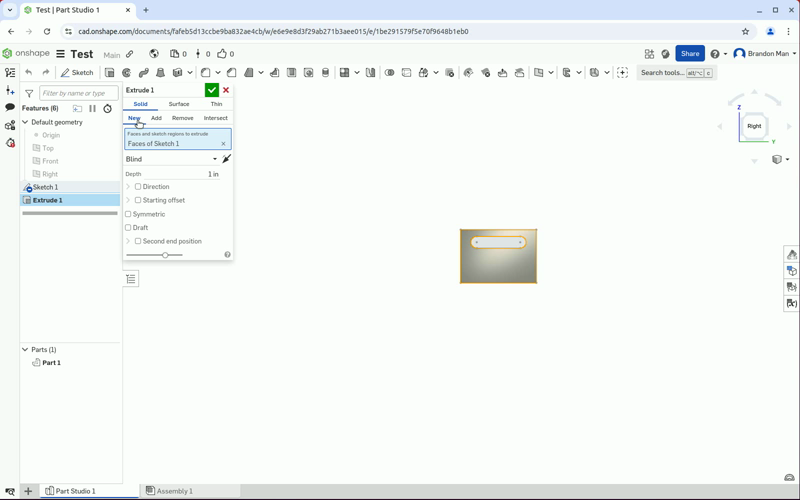
click(137, 120)
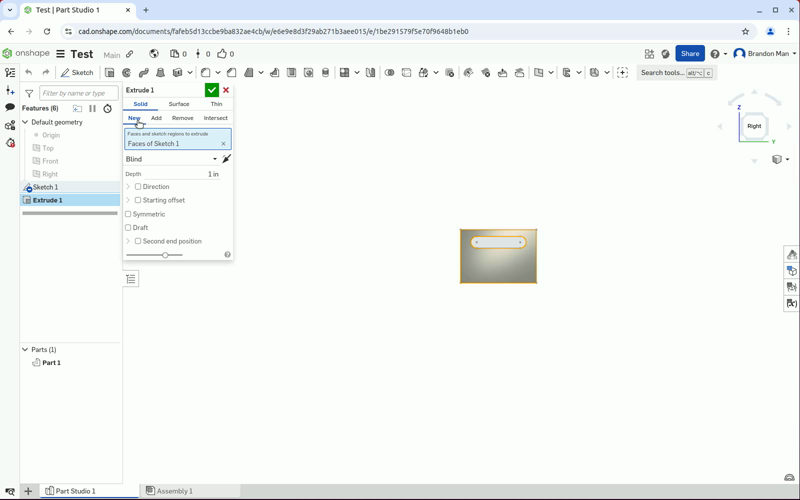
key(tab, 4)
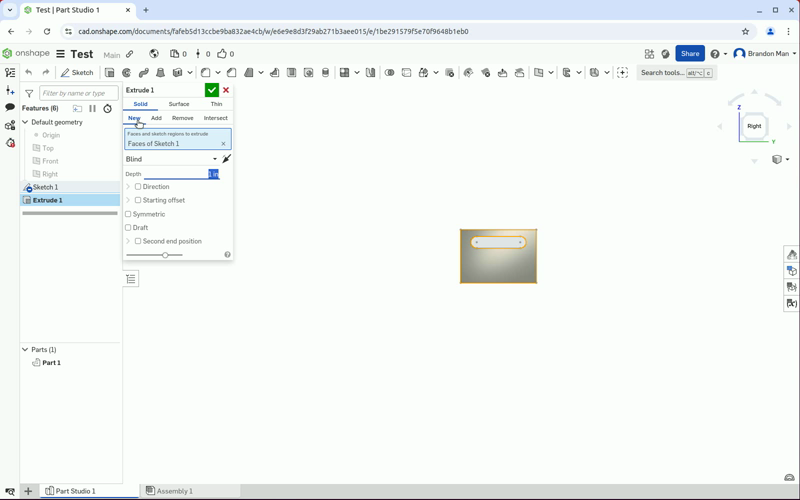
text(0.722)
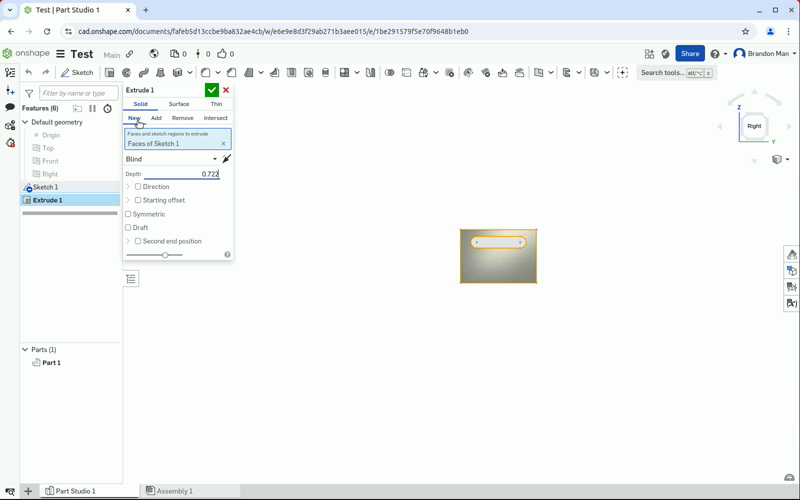
key(enter)
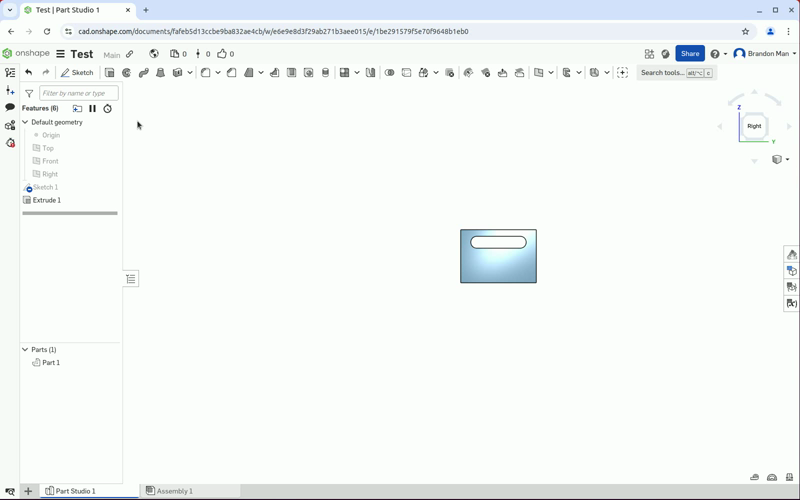
key(shift+h)
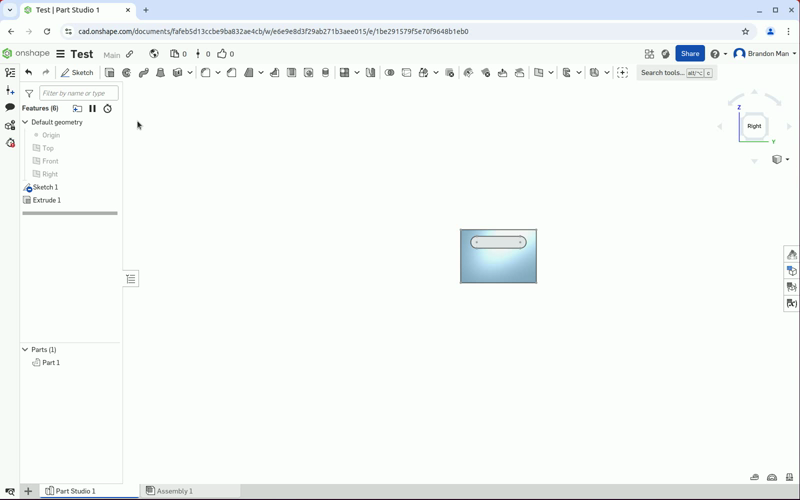
key(shift+h)
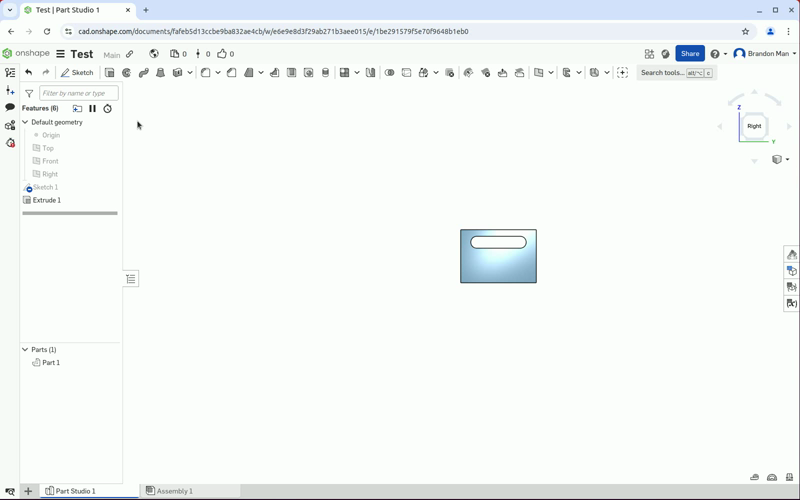
mouse_move(73, 189)
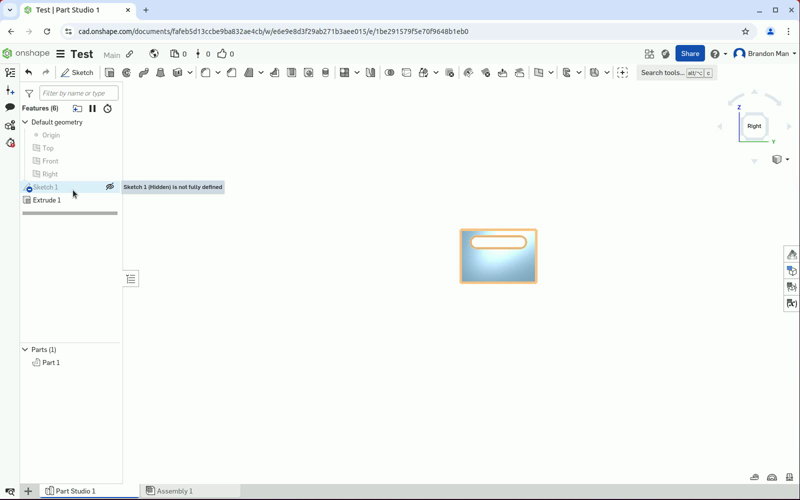
click(73, 189)
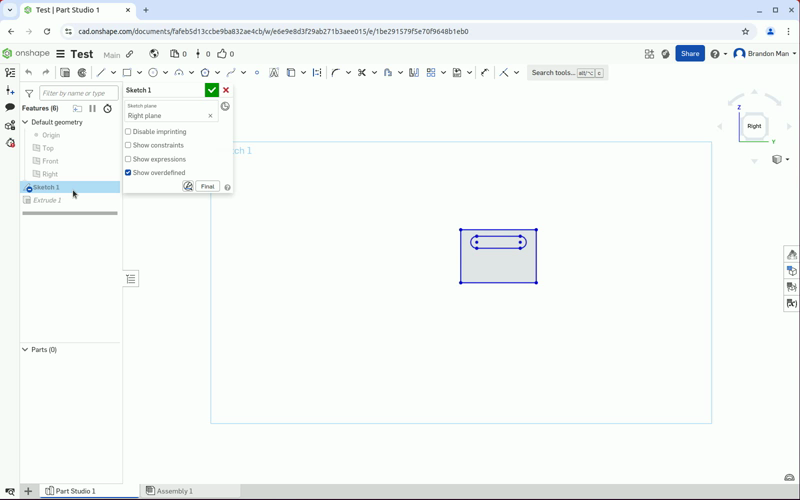
mouse_move(229, 92)
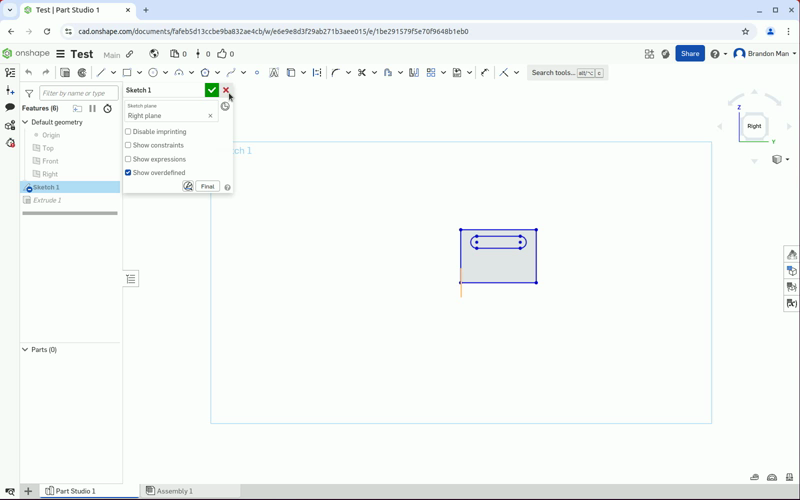
click(229, 92)
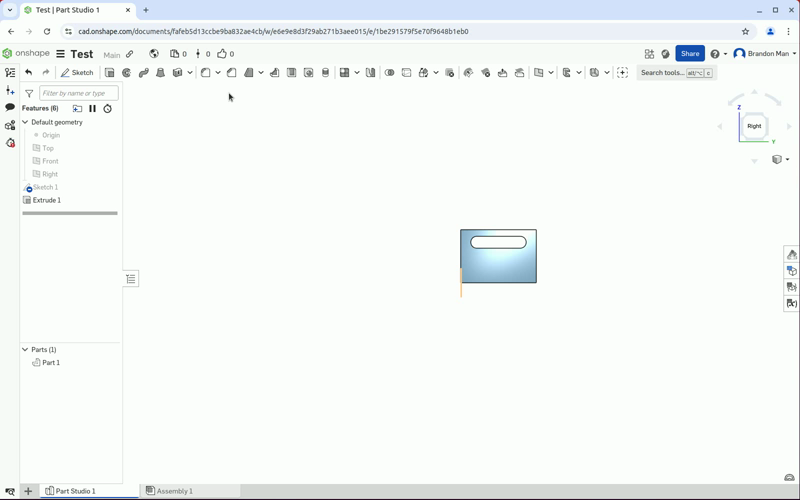
mouse_move(73, 352)
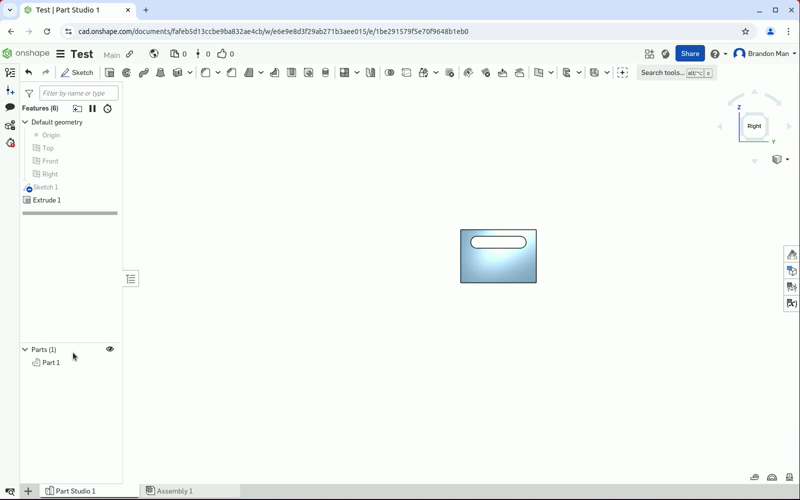
key(y)
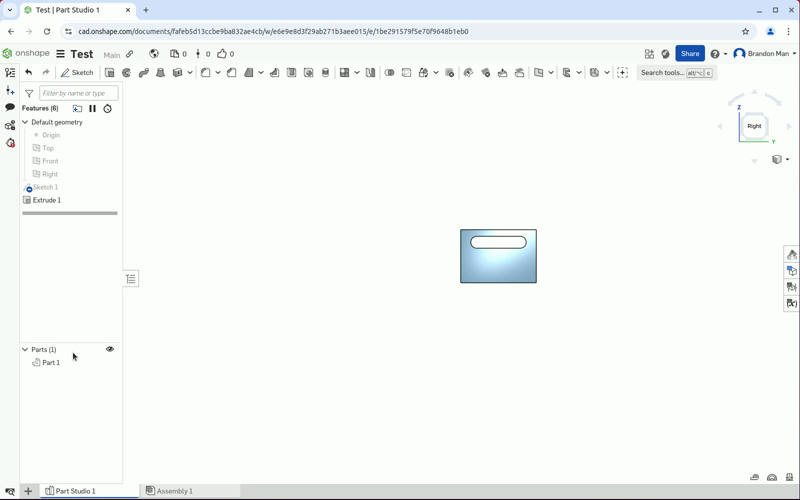
key(shift+p)
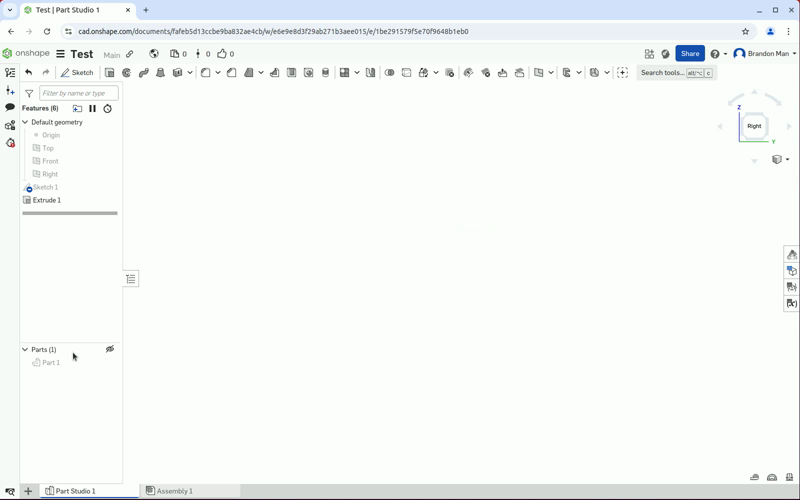
key(space)
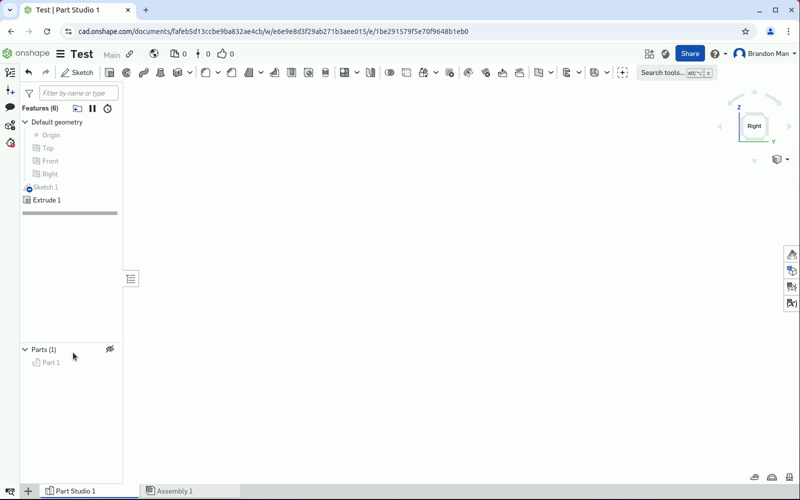
key_down(shift)
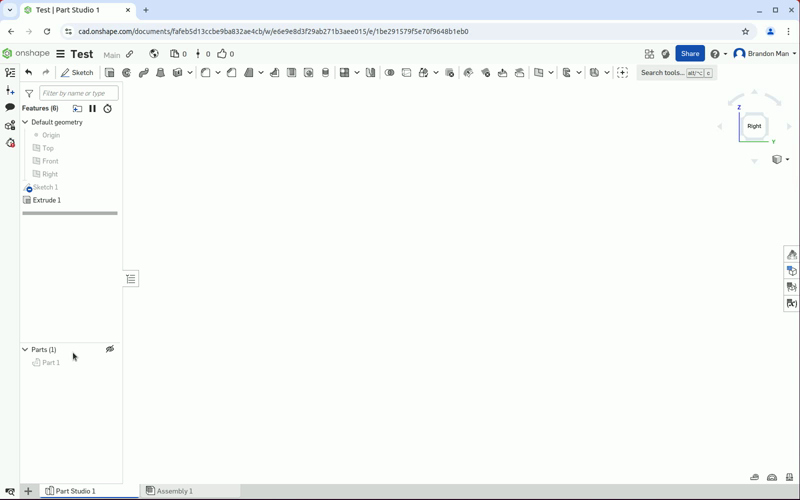
key(right)
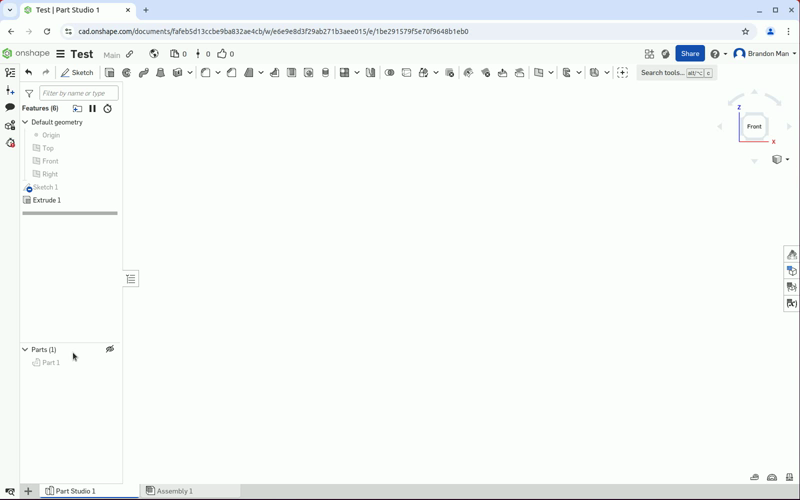
key_up(shift)
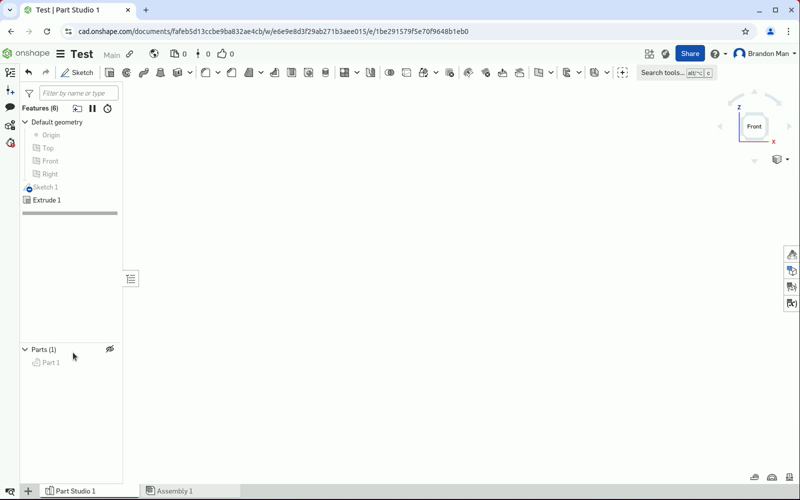
key(space)
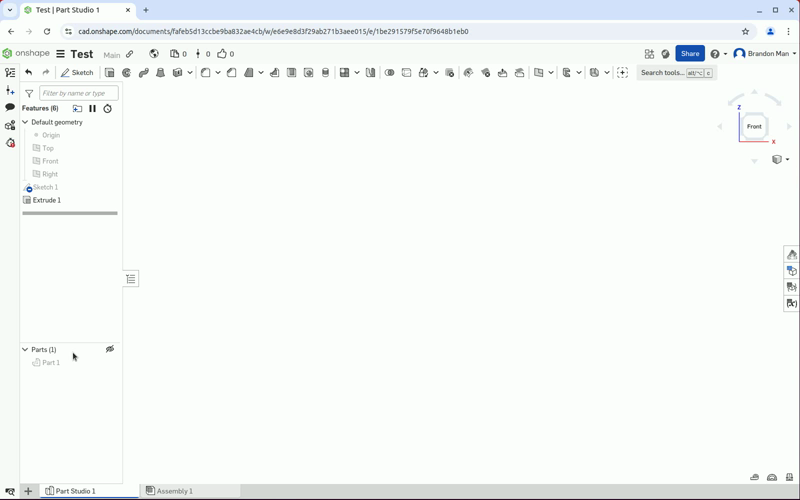
key_down(shift)
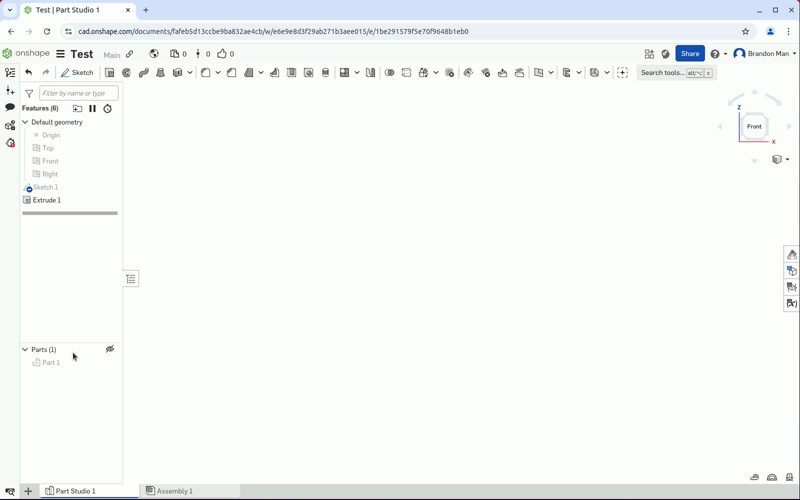
key(down)
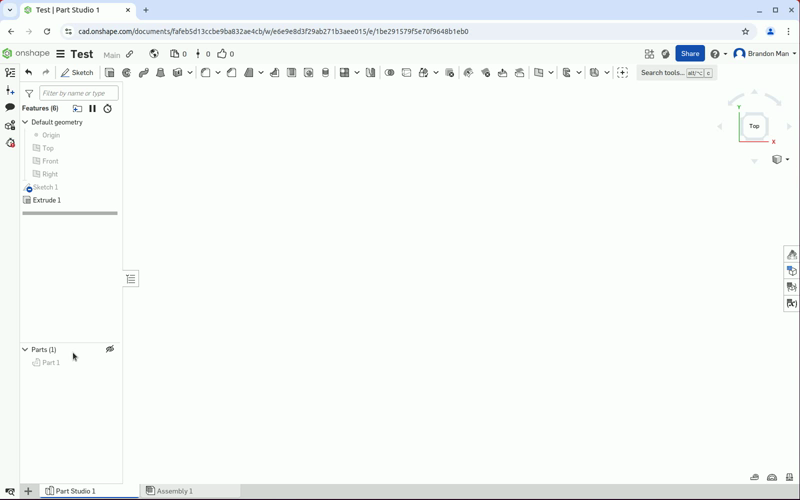
key_up(shift)
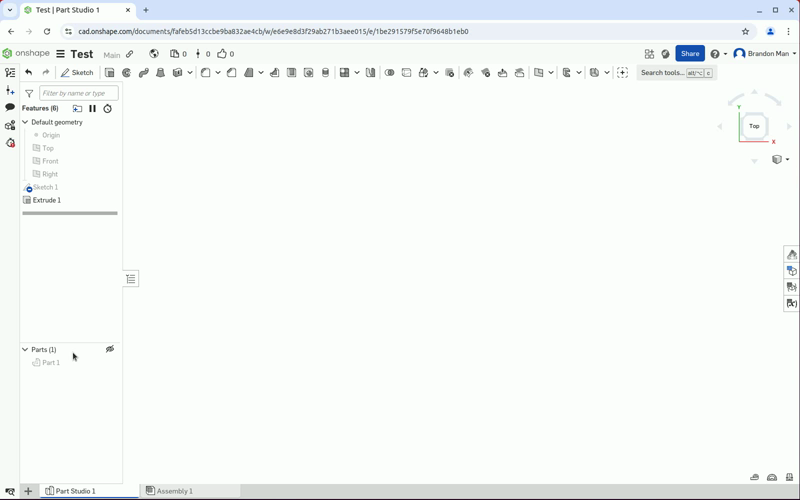
mouse_move(73, 352)
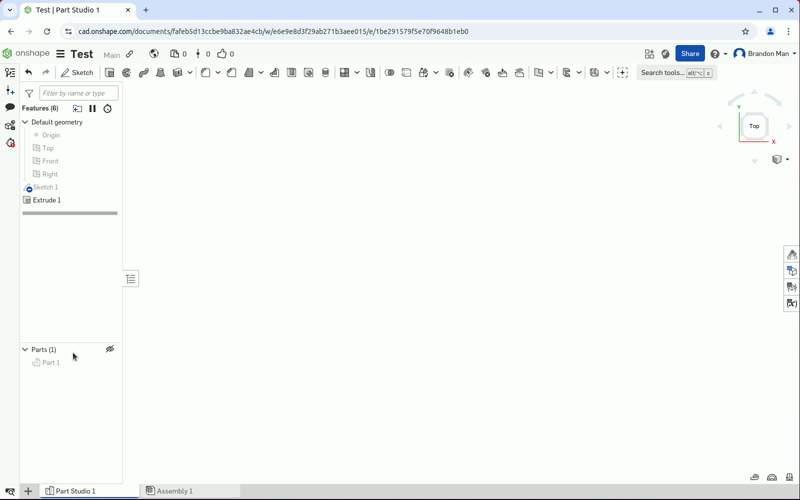
key(shift+y)
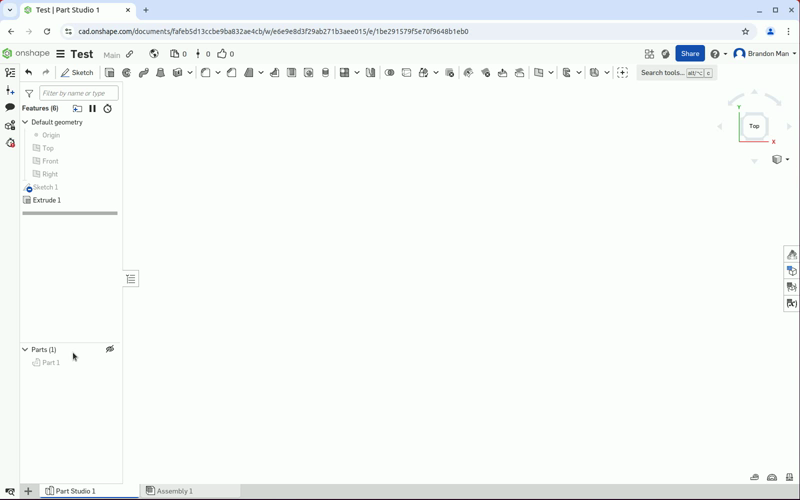
key(shift+s)
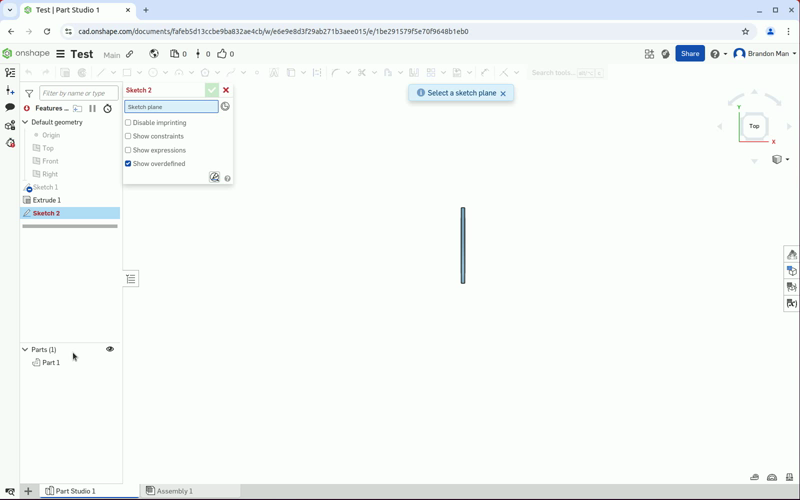
mouse_move(73, 150)
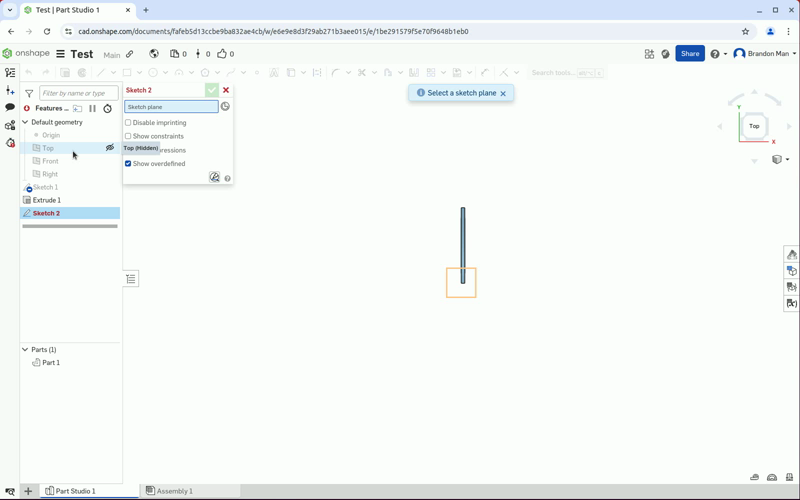
click(73, 150)
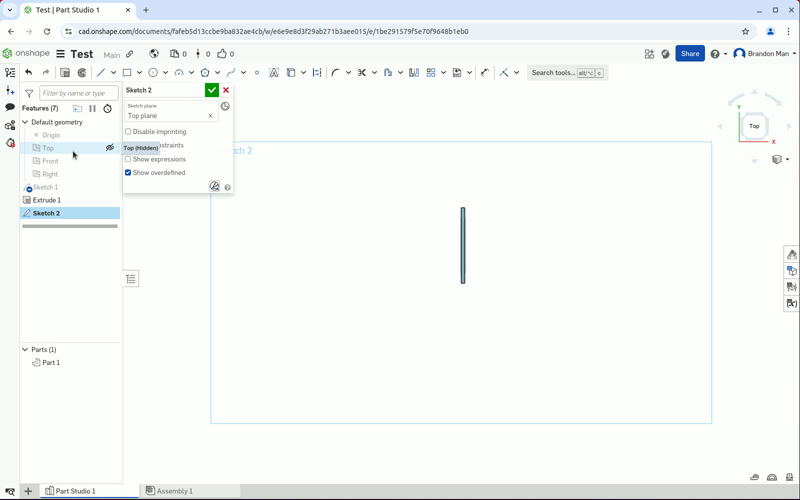
mouse_move(73, 352)
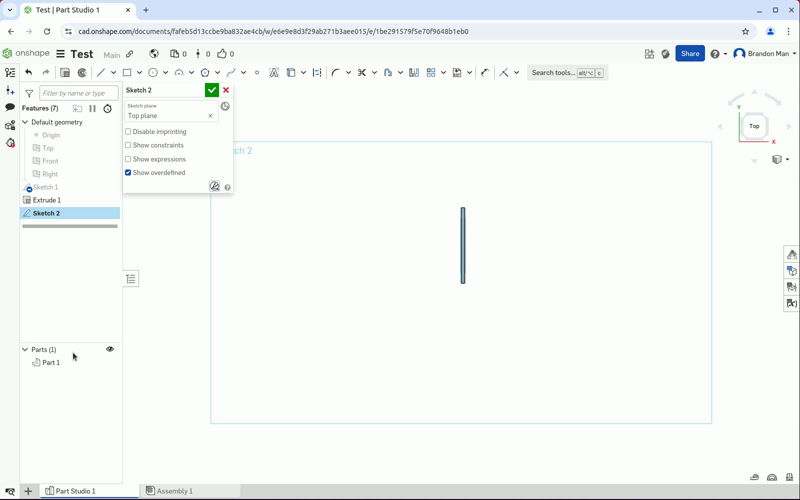
key(y)
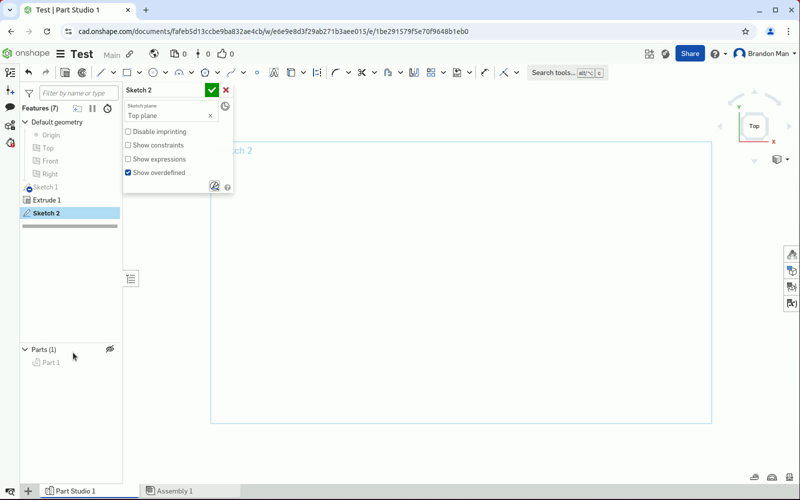
key(l)
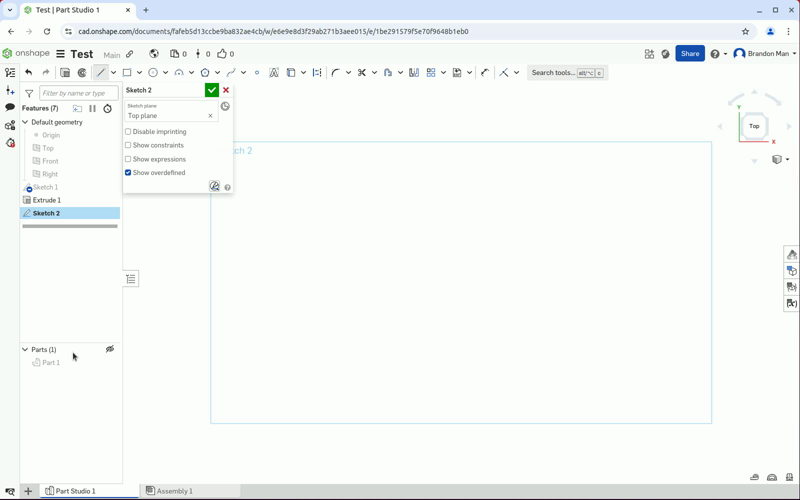
key_down(shift)
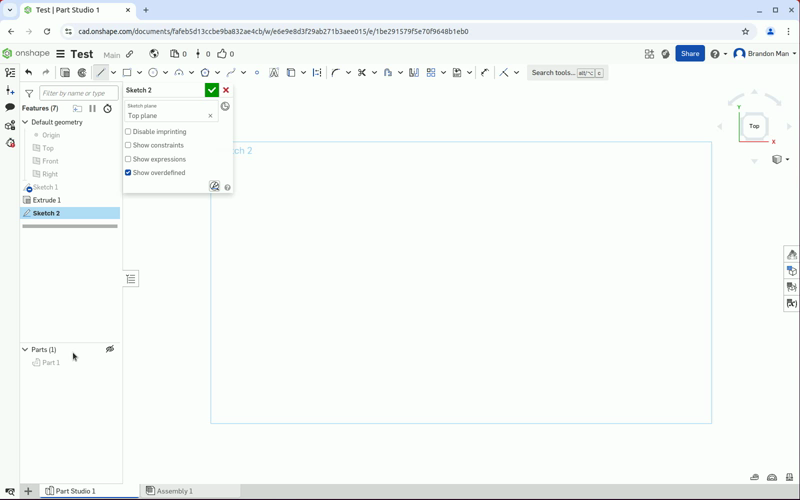
mouse_move(460, 282)
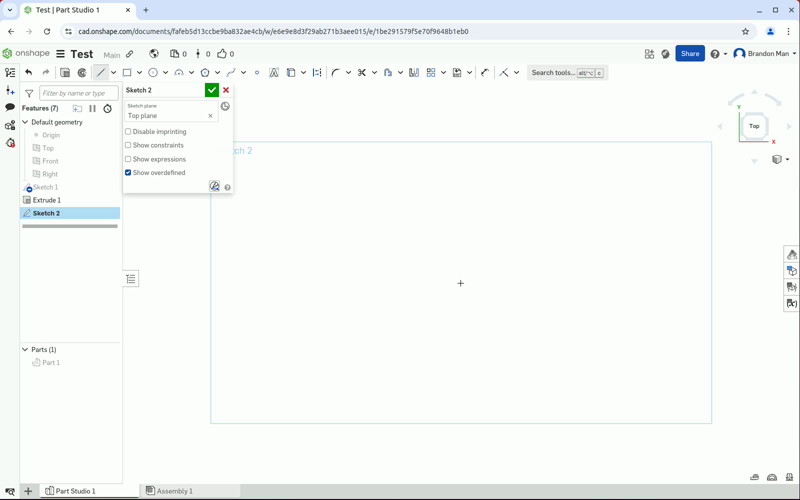
click(460, 282)
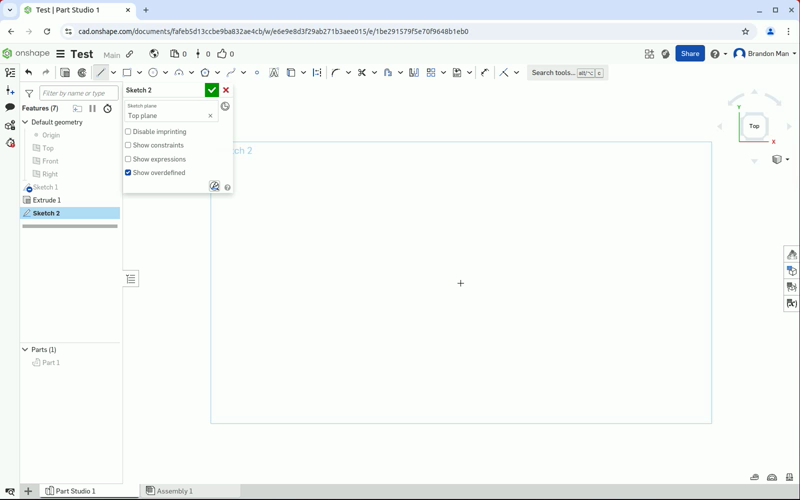
key_up(shift)
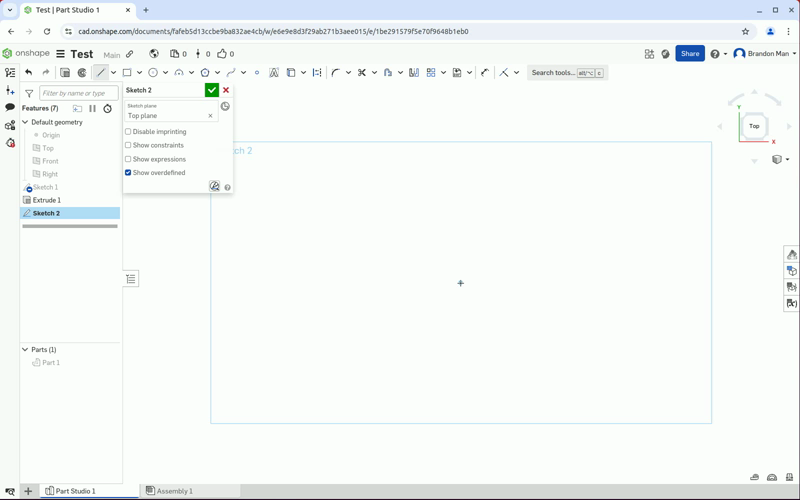
key_down(shift)
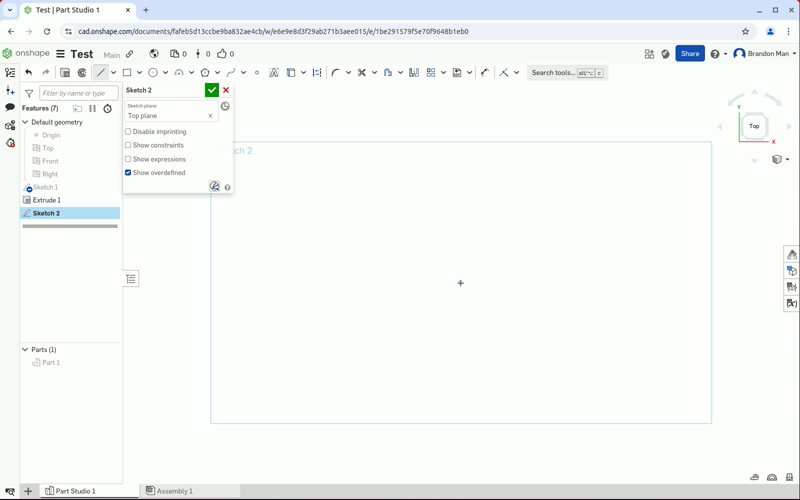
mouse_move(529, 282)
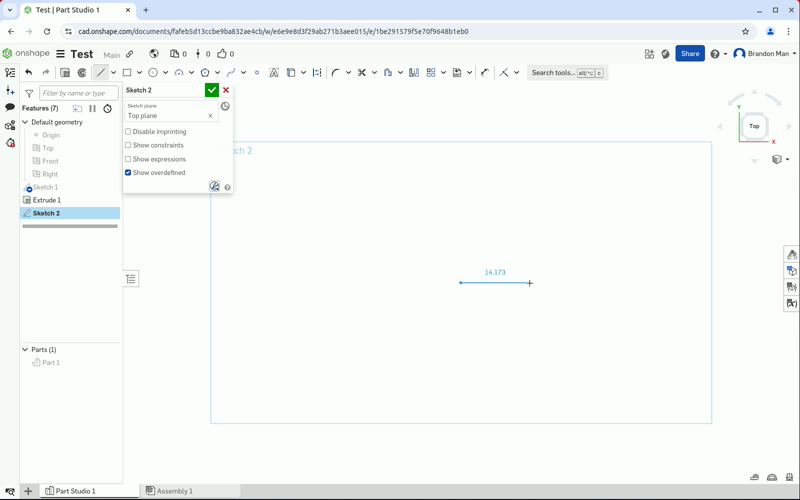
click(529, 282)
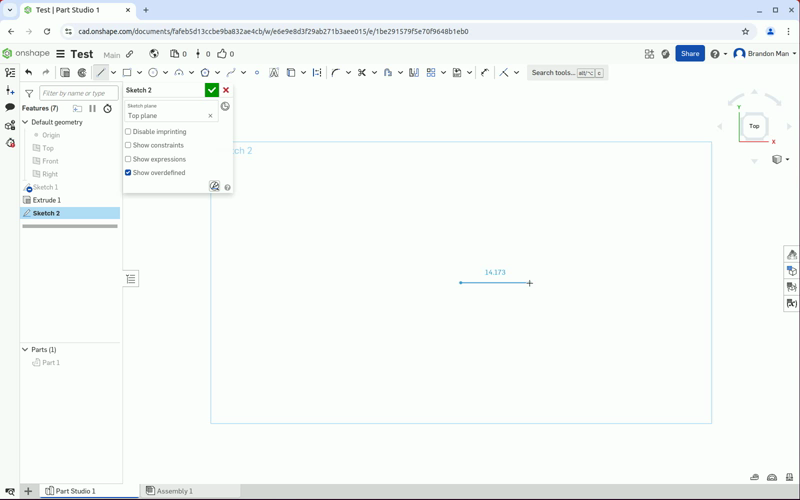
key_up(shift)
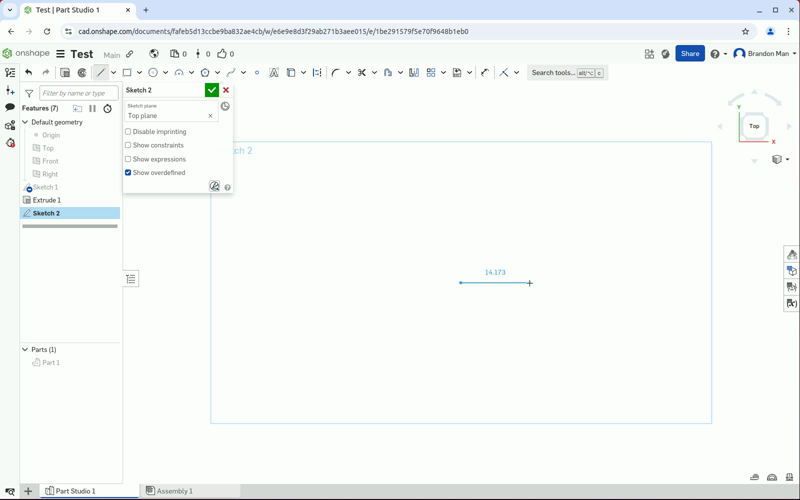
key(esc)
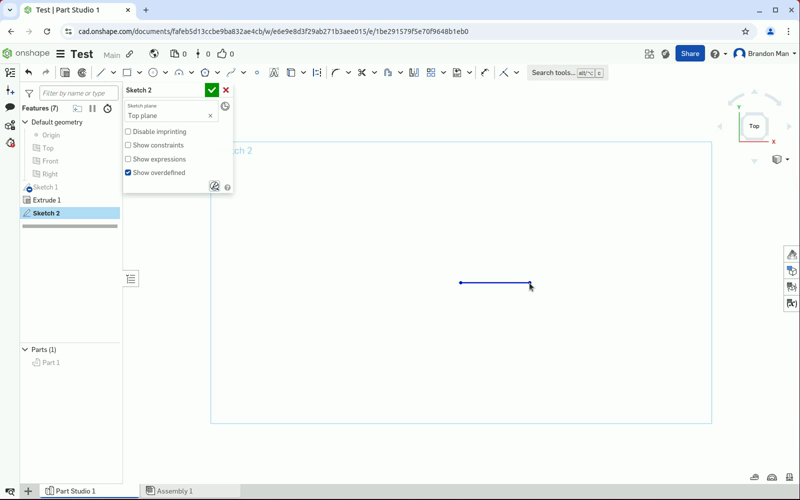
key(a)
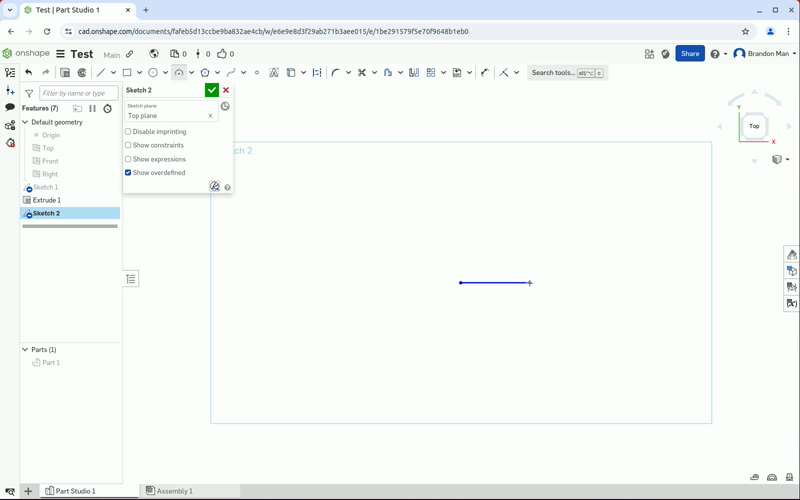
mouse_move(529, 282)
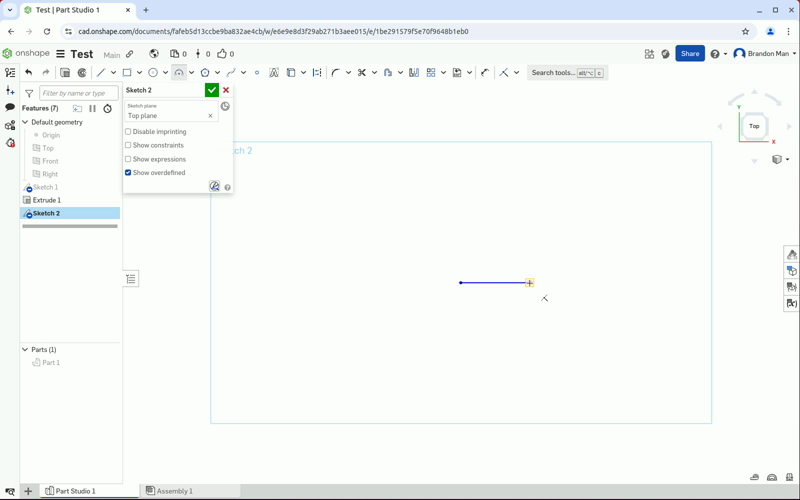
click(529, 282)
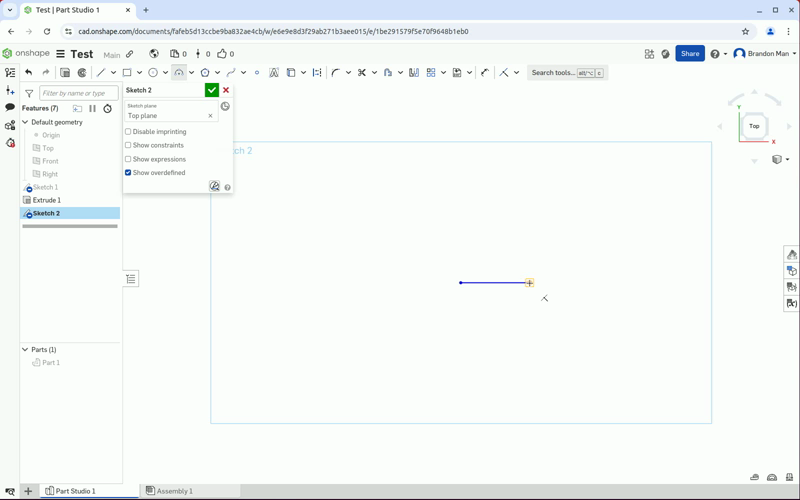
key_down(shift)
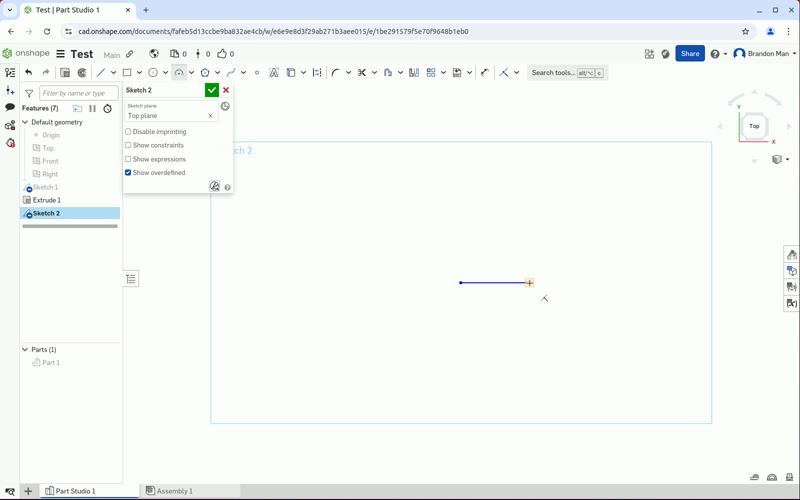
mouse_move(529, 208)
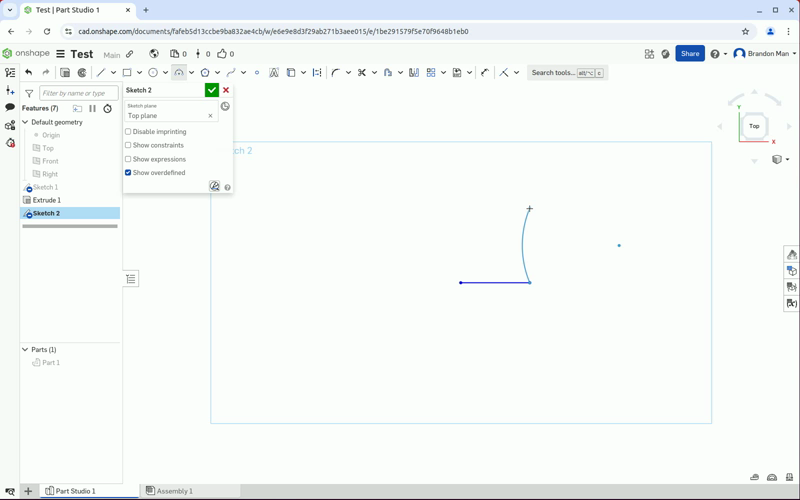
click(529, 208)
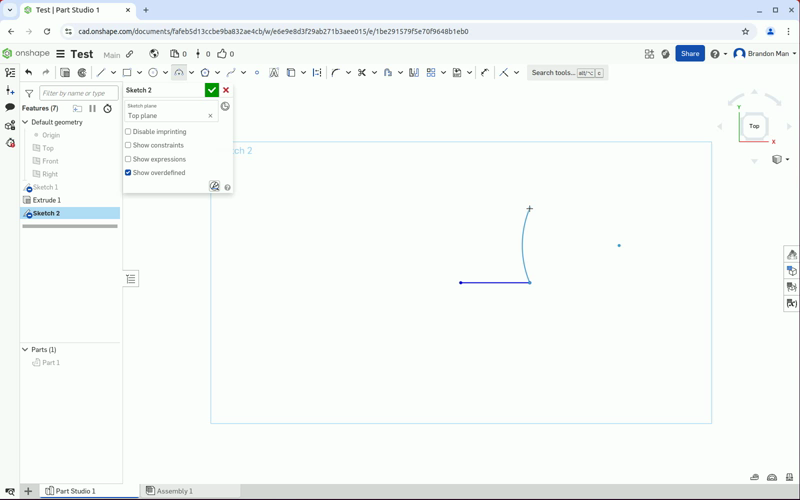
mouse_move(572, 245)
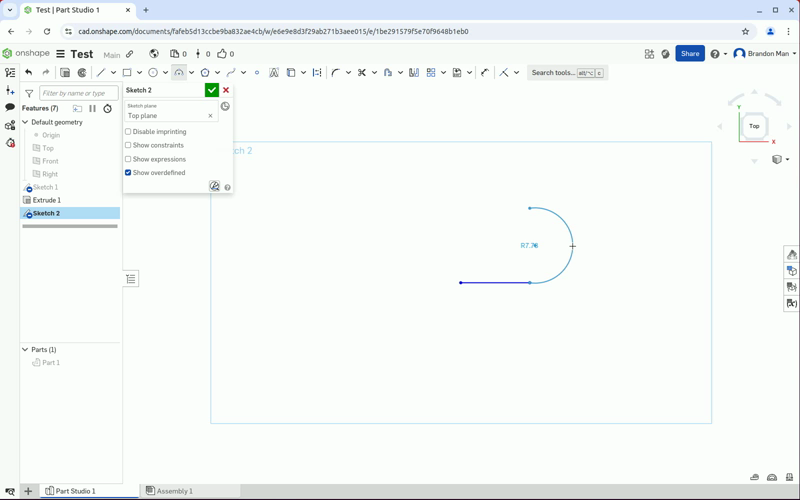
click(572, 245)
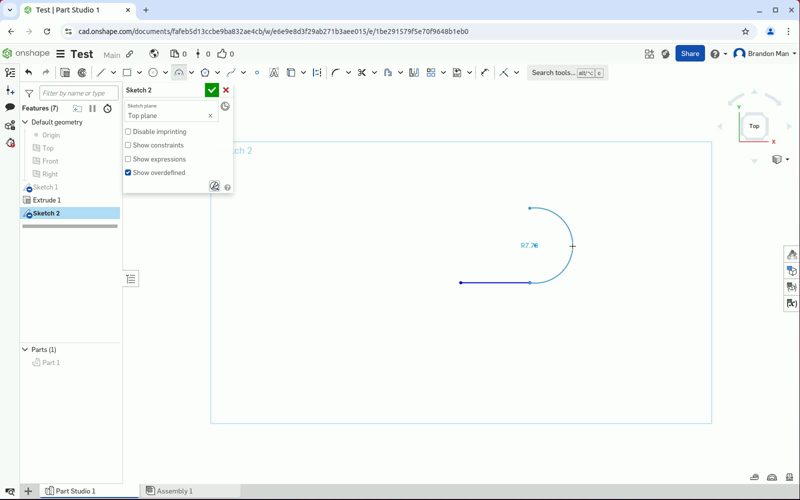
key_up(shift)
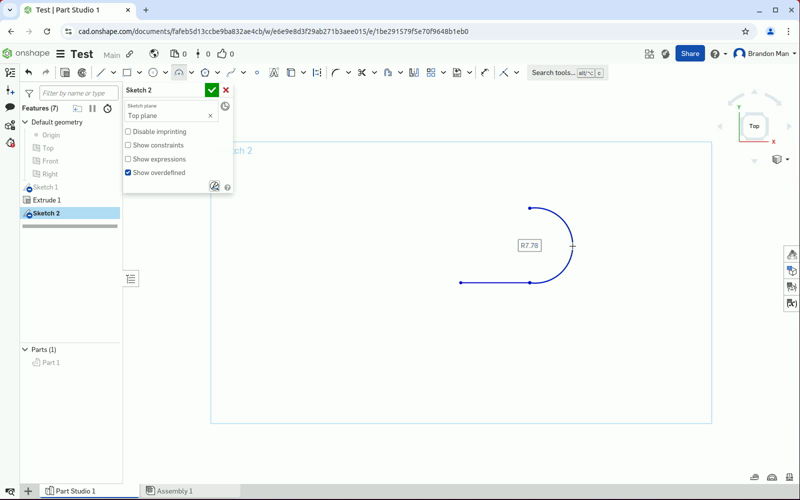
key(esc)
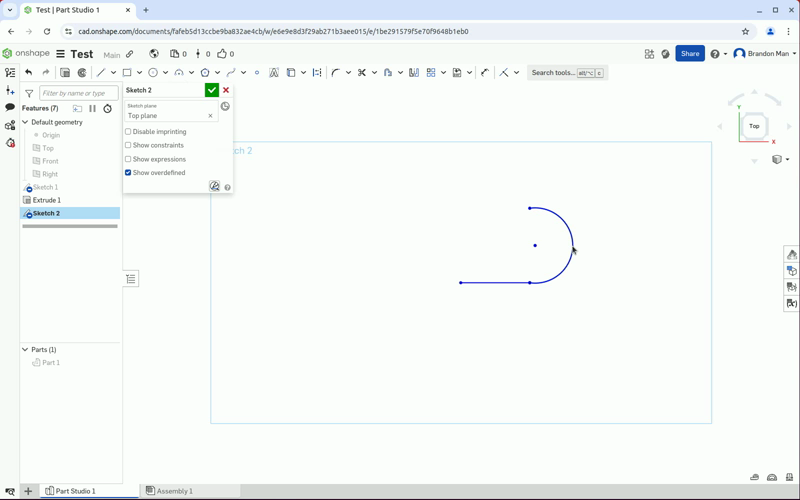
key(l)
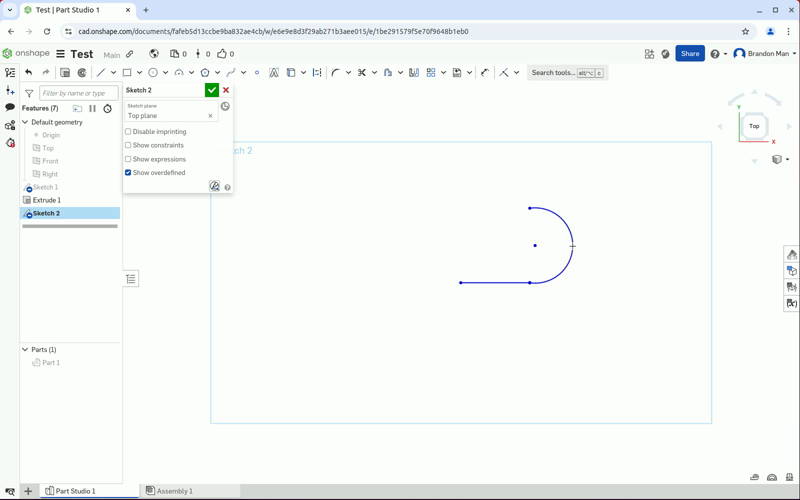
mouse_move(529, 208)
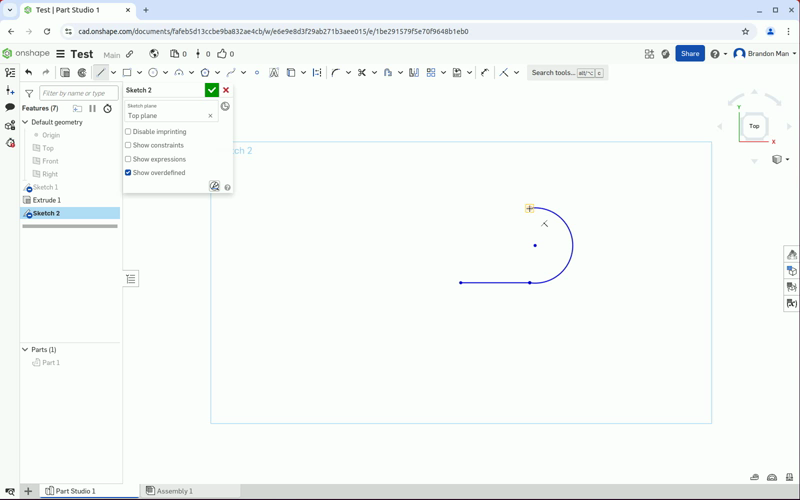
click(529, 208)
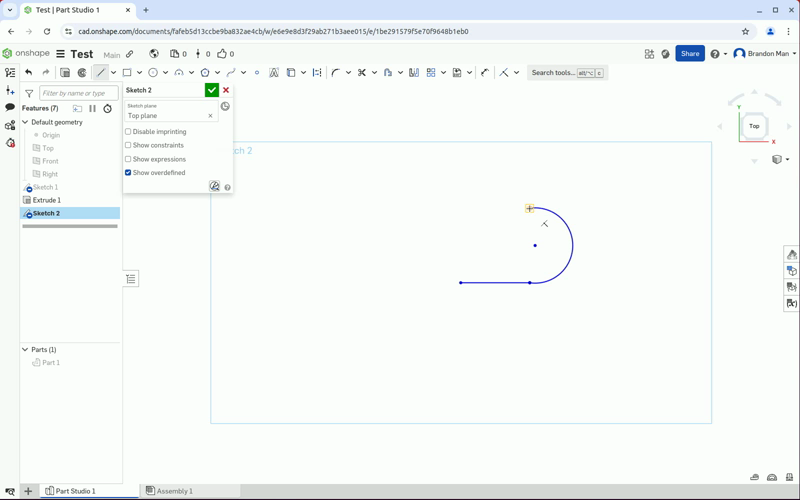
key_down(shift)
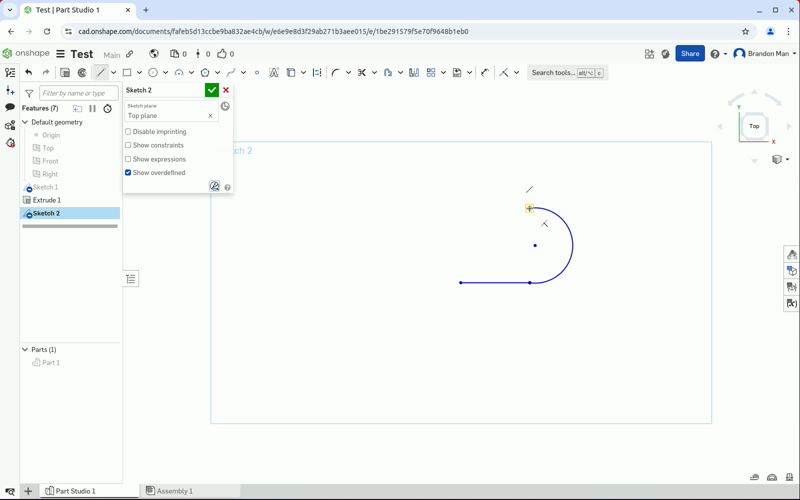
mouse_move(460, 208)
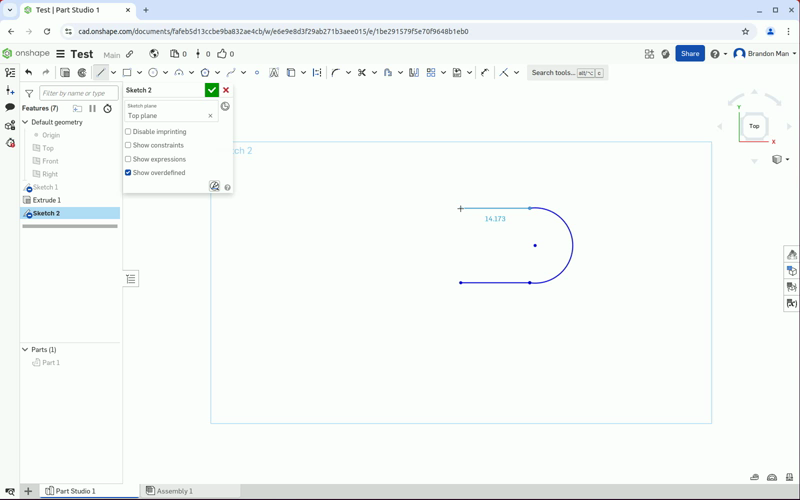
click(460, 208)
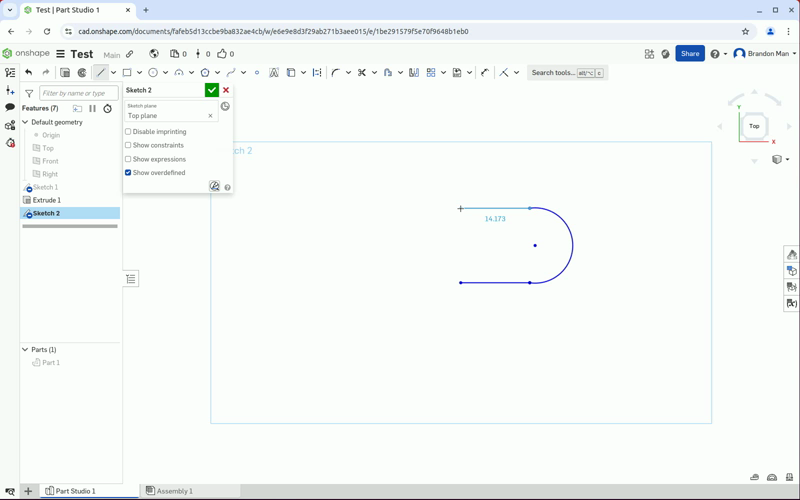
key_up(shift)
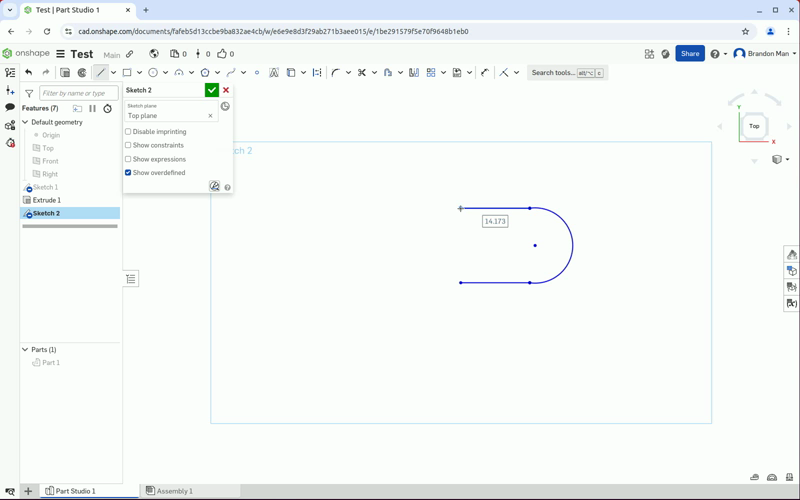
key_down(shift)
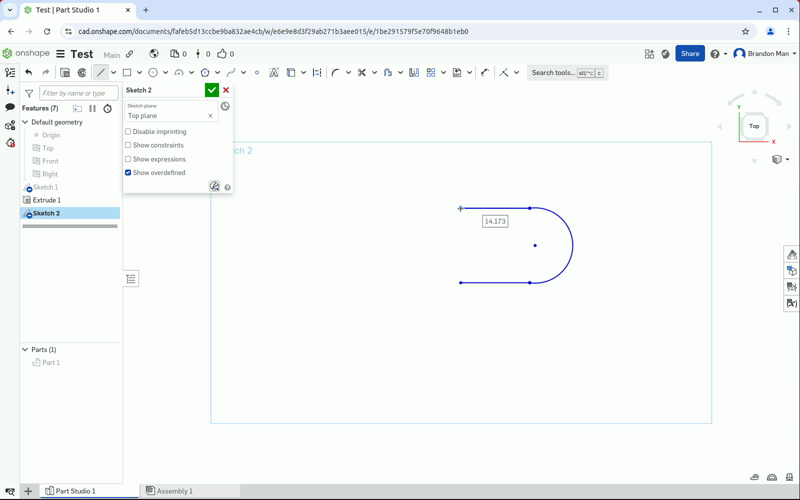
mouse_move(460, 282)
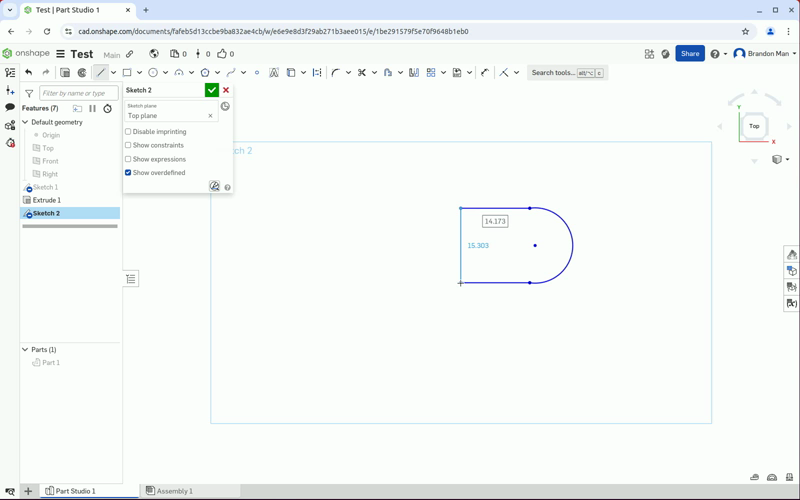
key_up(shift)
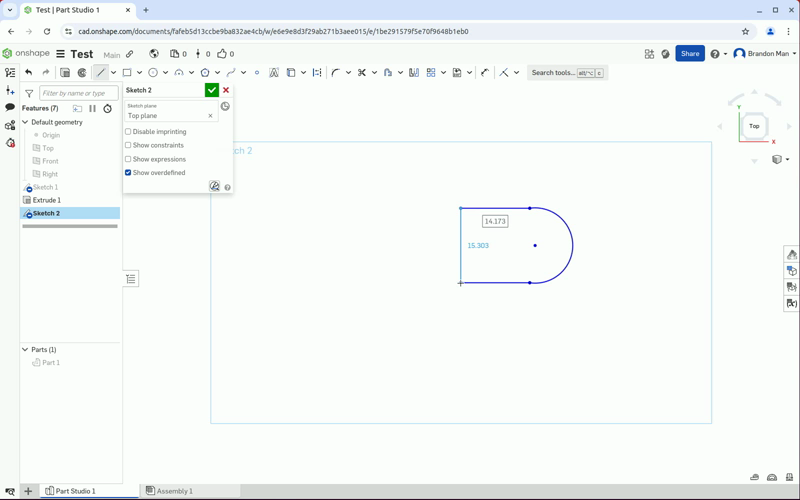
click(460, 282)
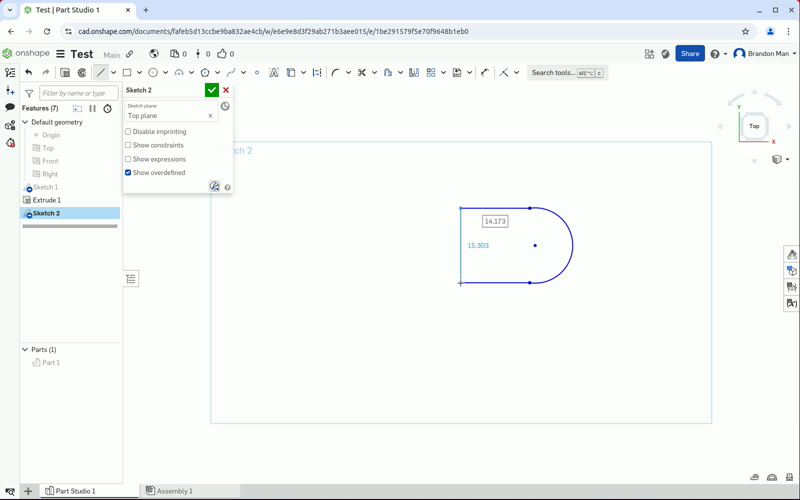
key(esc)
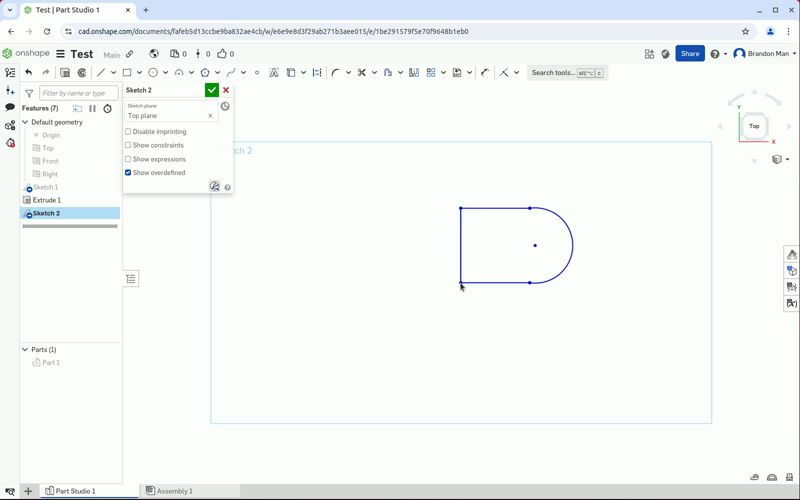
key(c)
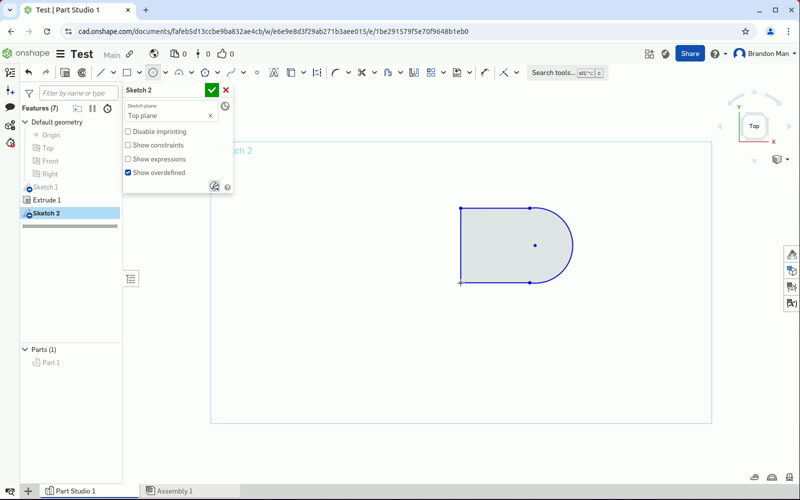
key_down(shift)
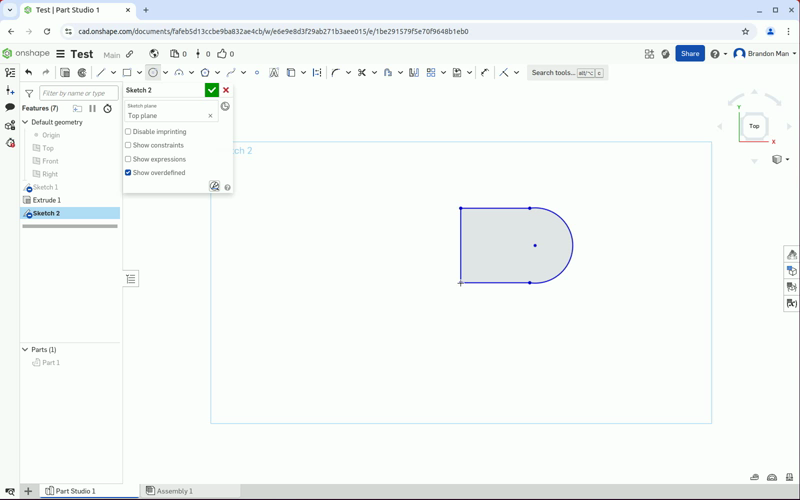
mouse_move(514, 227)
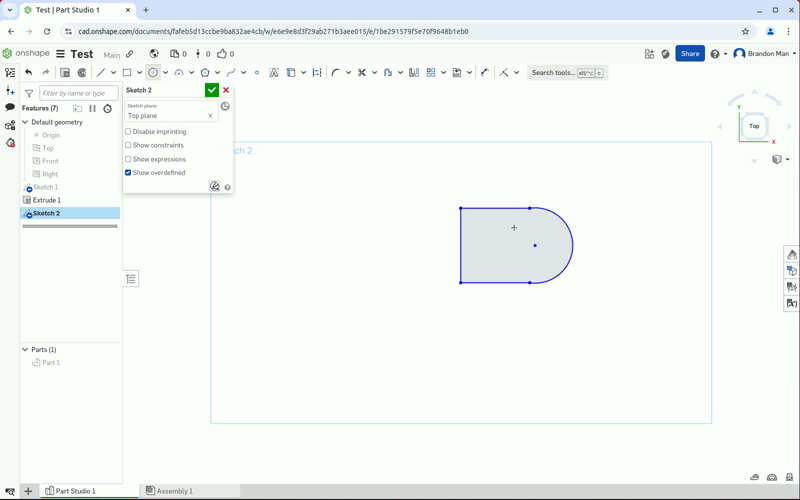
click(514, 227)
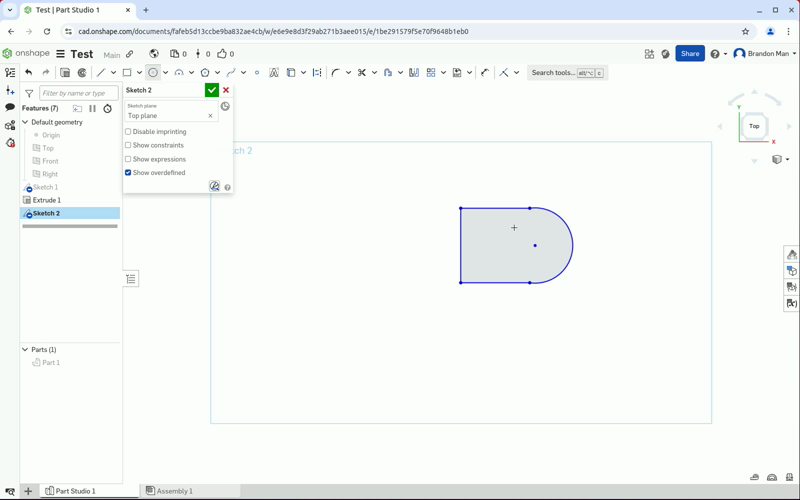
key_up(shift)
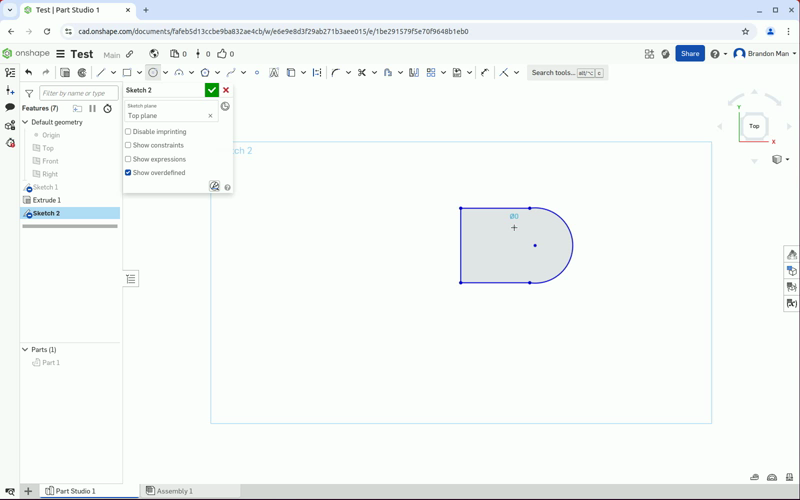
mouse_move(517, 227)
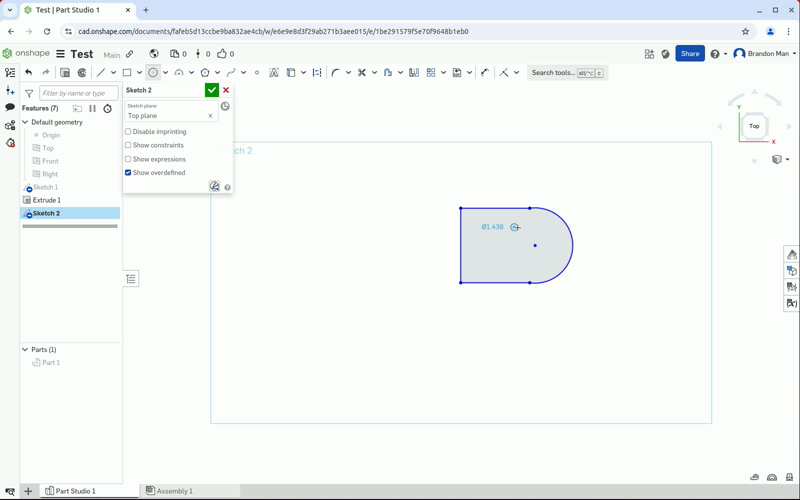
click(517, 227)
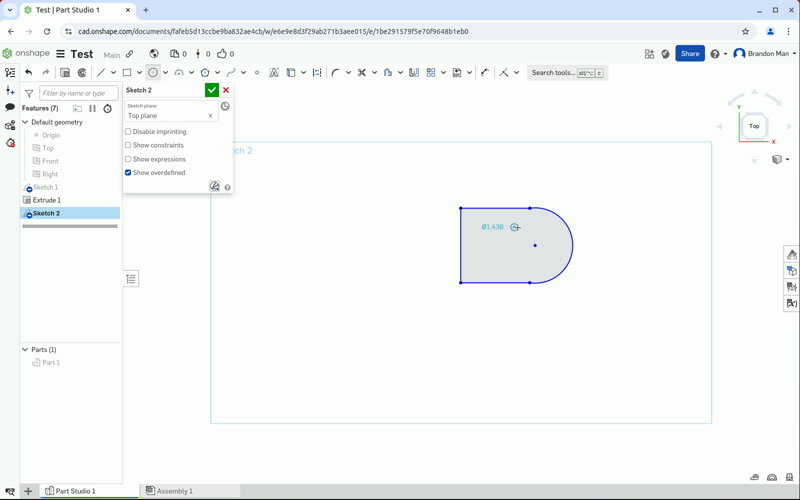
key(esc)
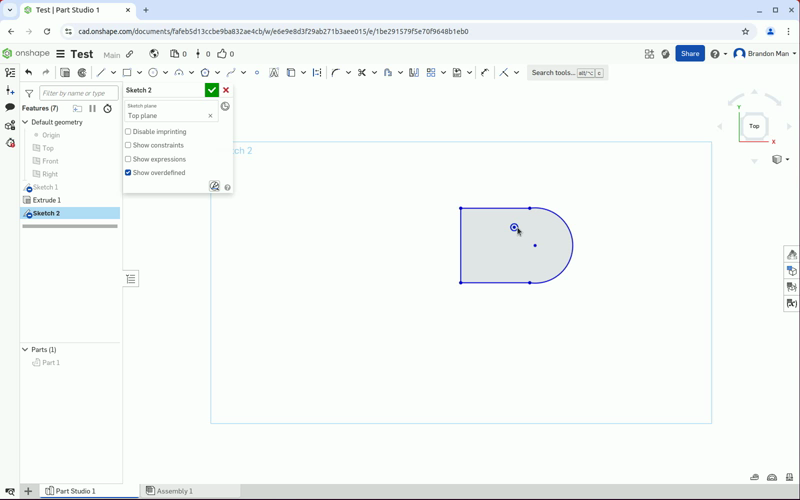
key(c)
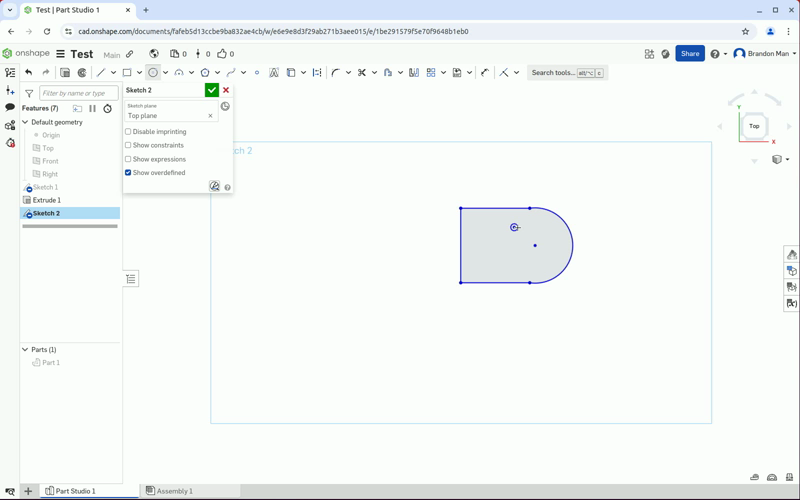
key_down(shift)
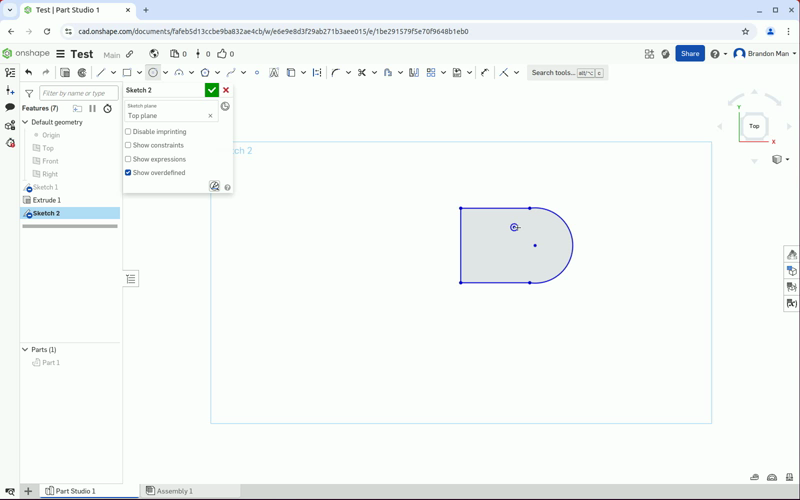
mouse_move(516, 266)
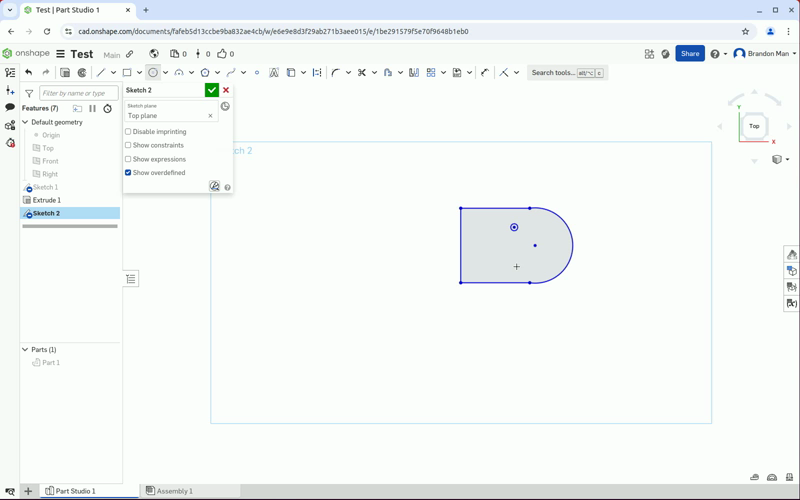
click(516, 266)
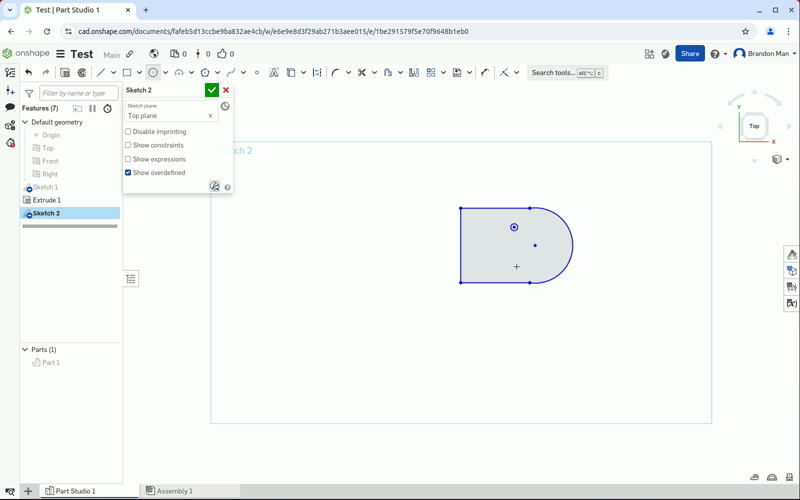
key_up(shift)
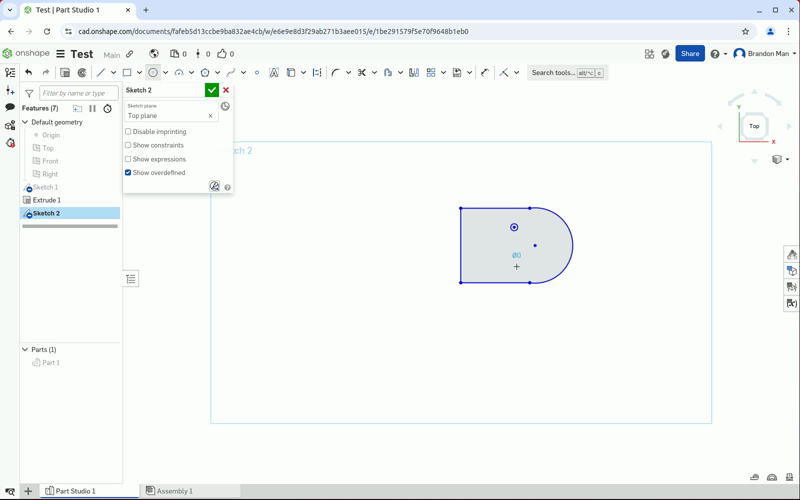
mouse_move(520, 266)
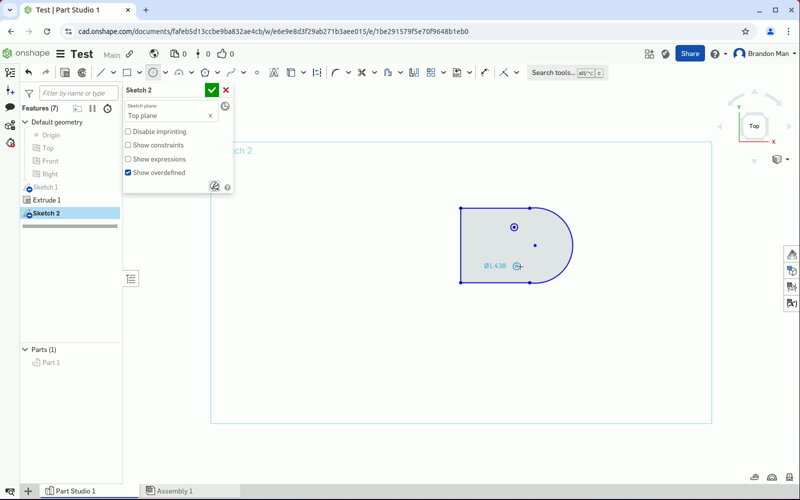
click(520, 266)
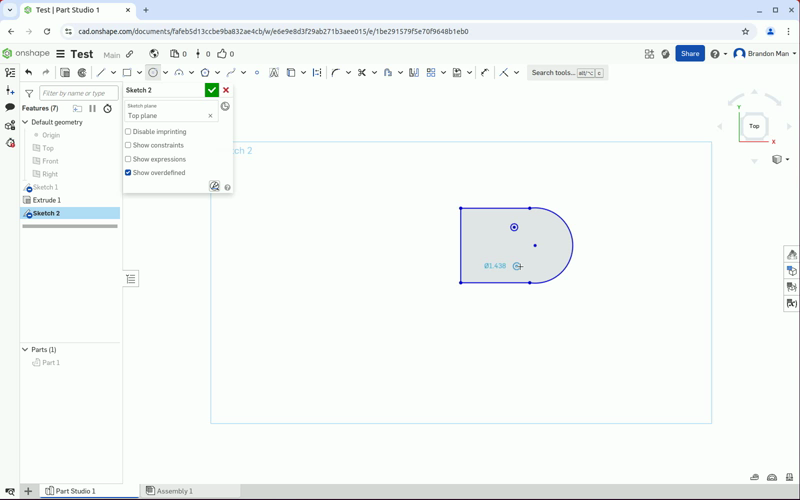
key(esc)
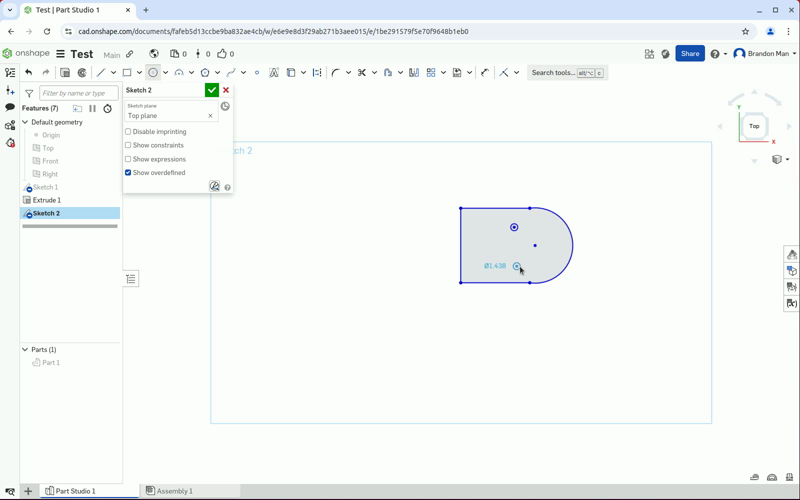
key(c)
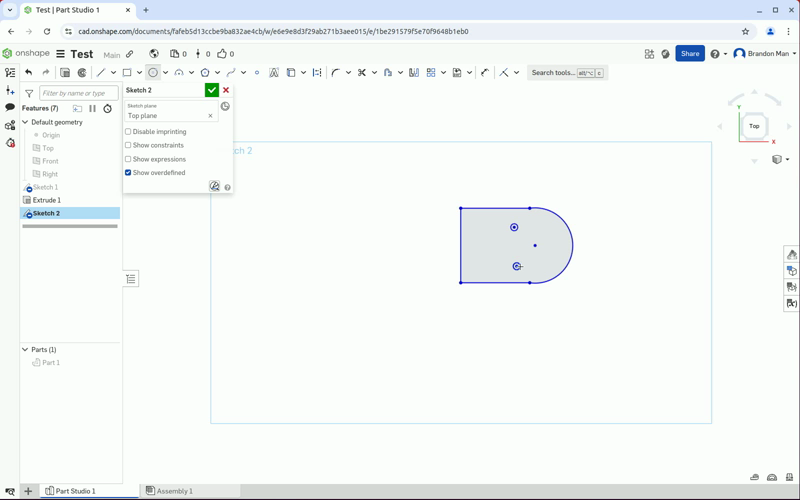
key_down(shift)
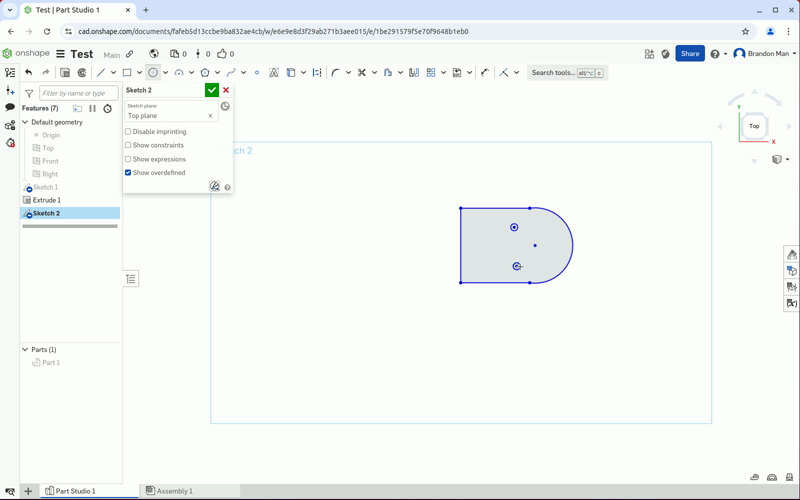
mouse_move(535, 245)
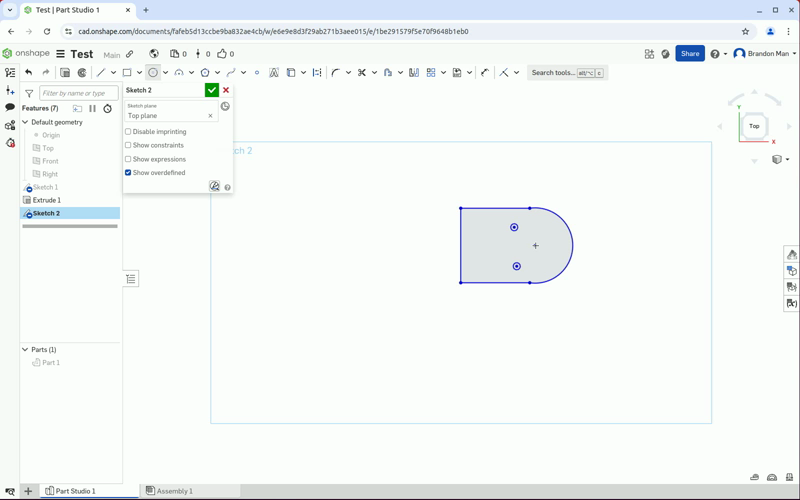
scroll(6)
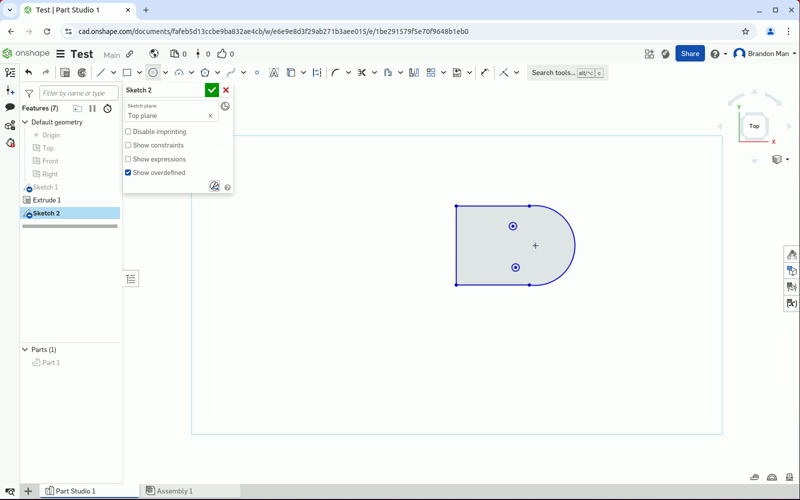
scroll(6)
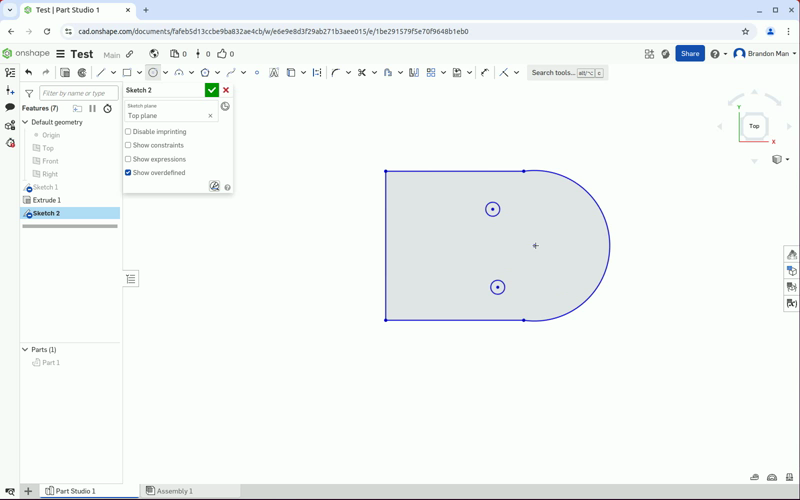
scroll(6)
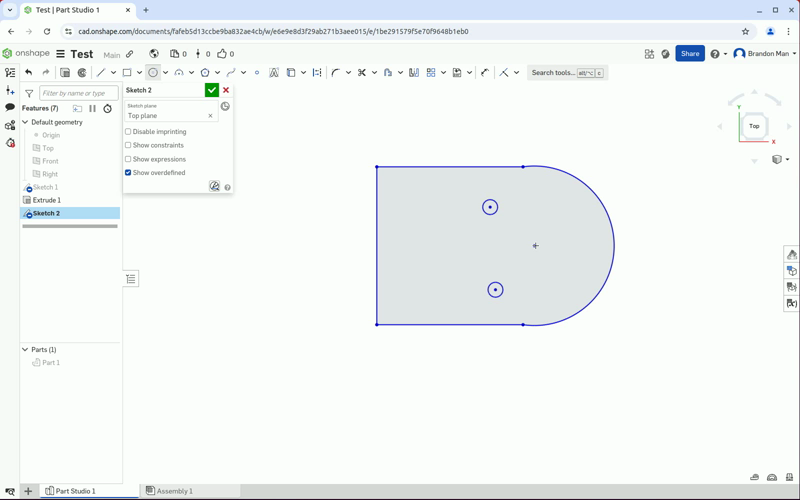
scroll(6)
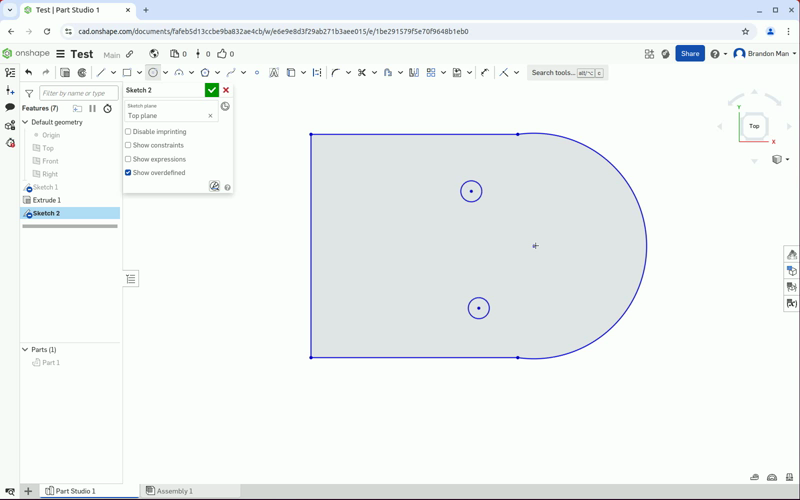
scroll(6)
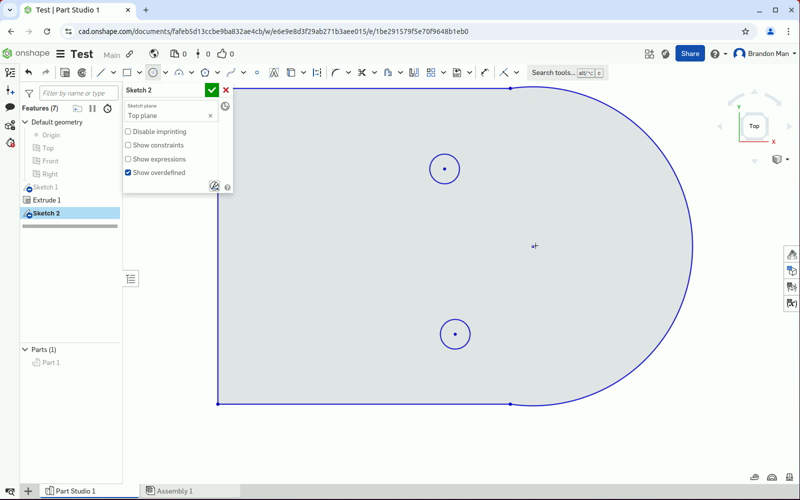
scroll(6)
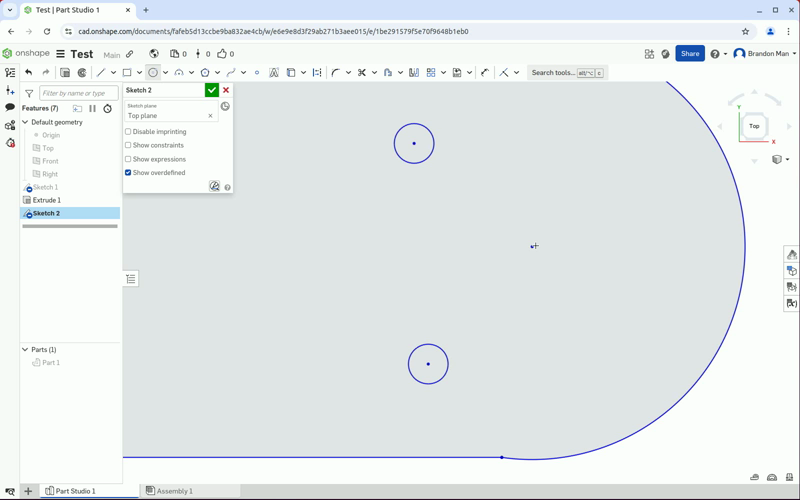
scroll(6)
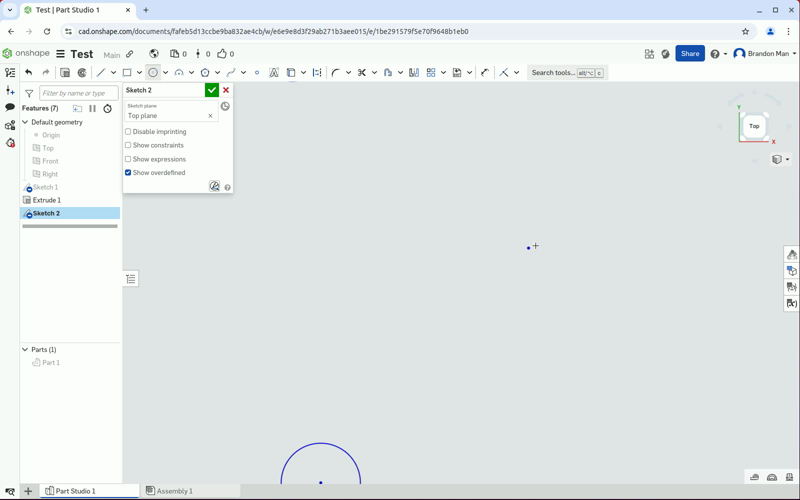
click(535, 245)
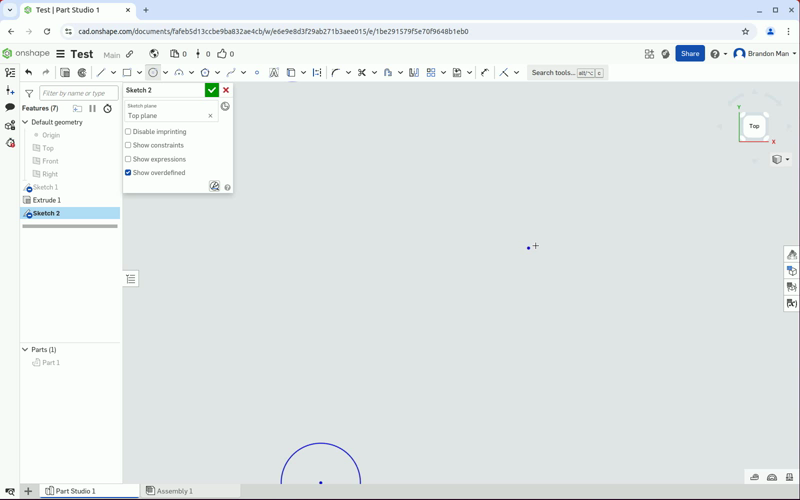
scroll(-6)
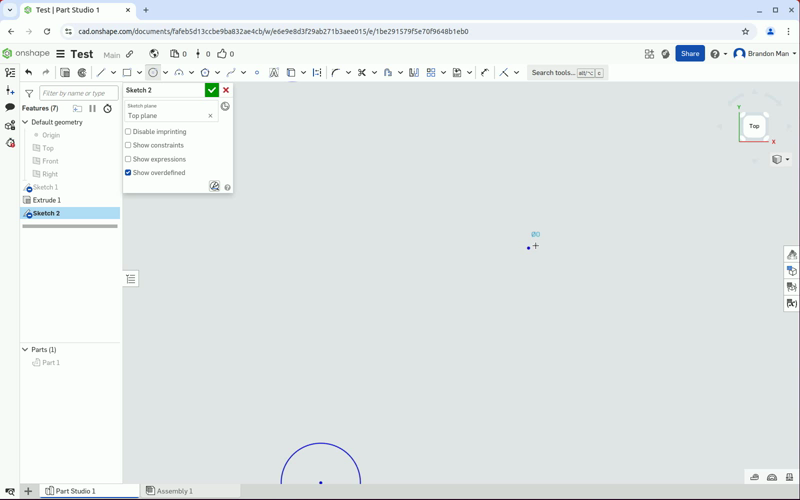
scroll(-6)
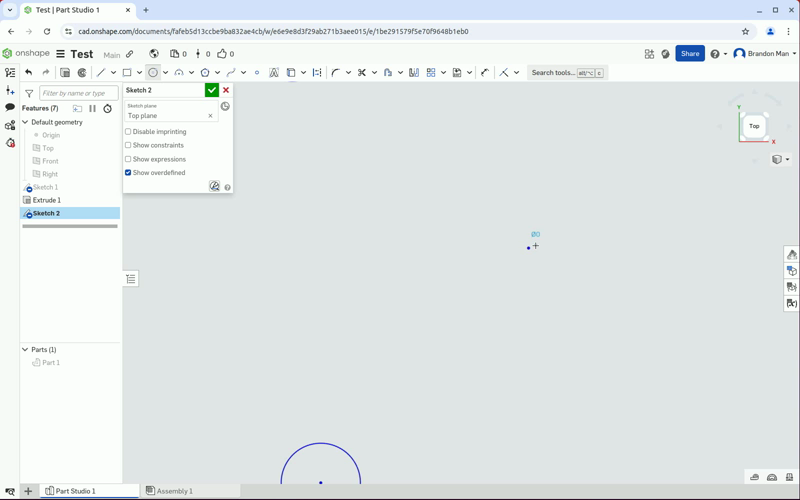
scroll(-6)
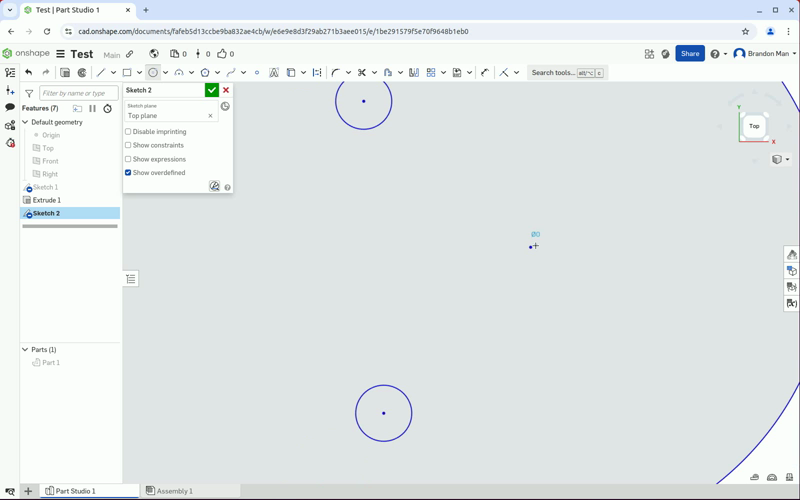
scroll(-6)
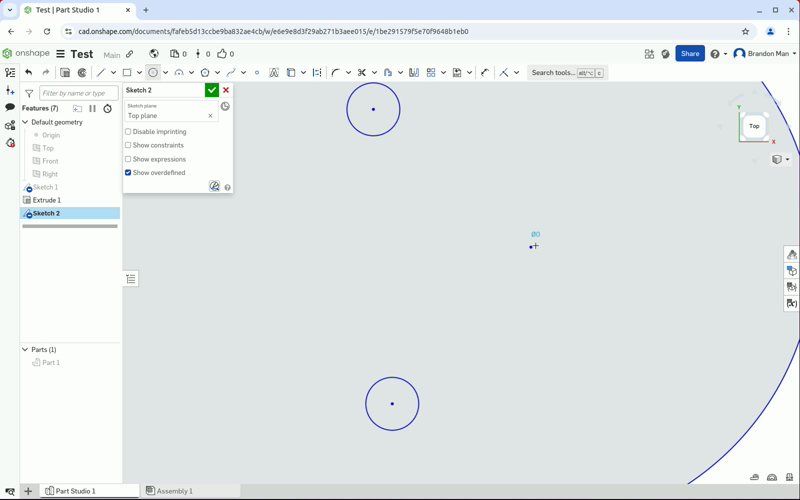
scroll(-6)
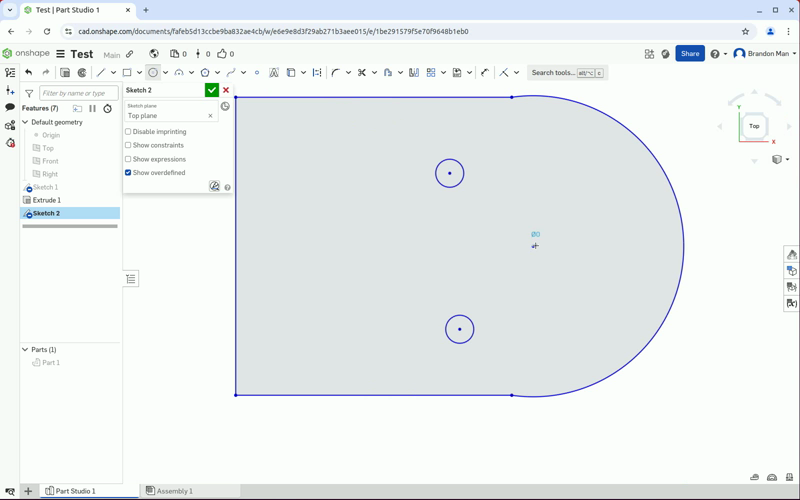
scroll(-6)
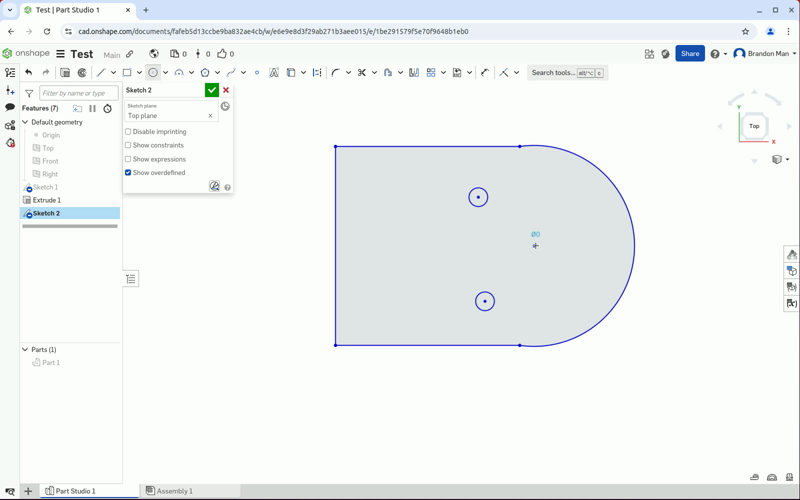
scroll(-6)
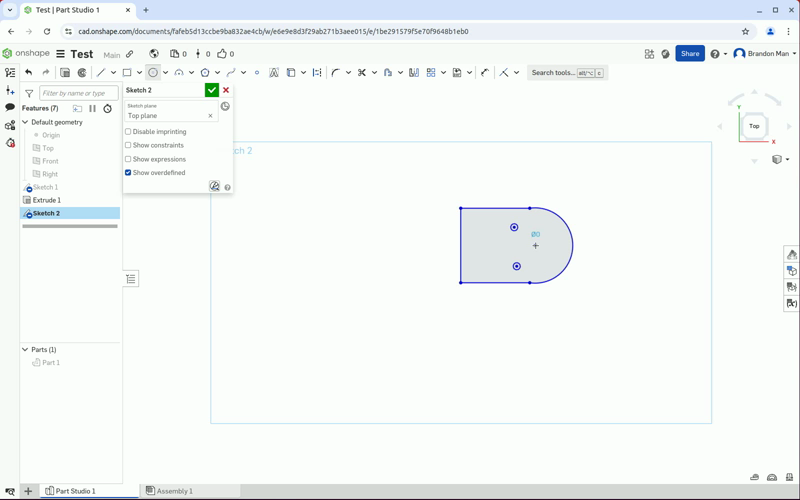
key_up(shift)
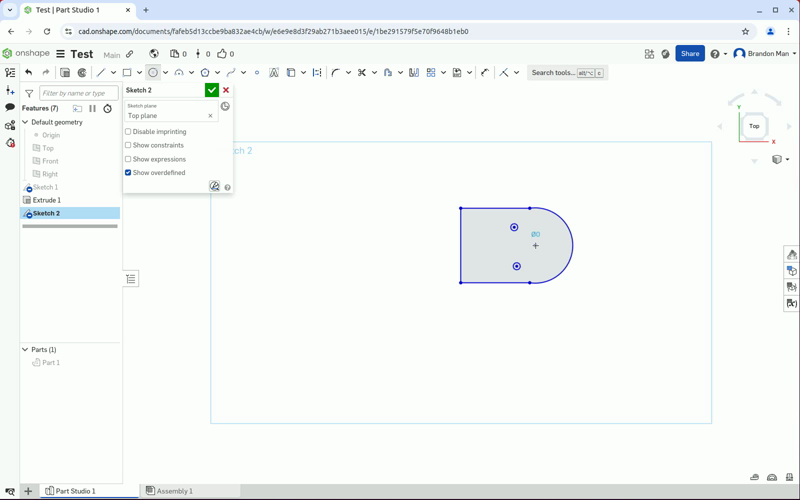
mouse_move(548, 245)
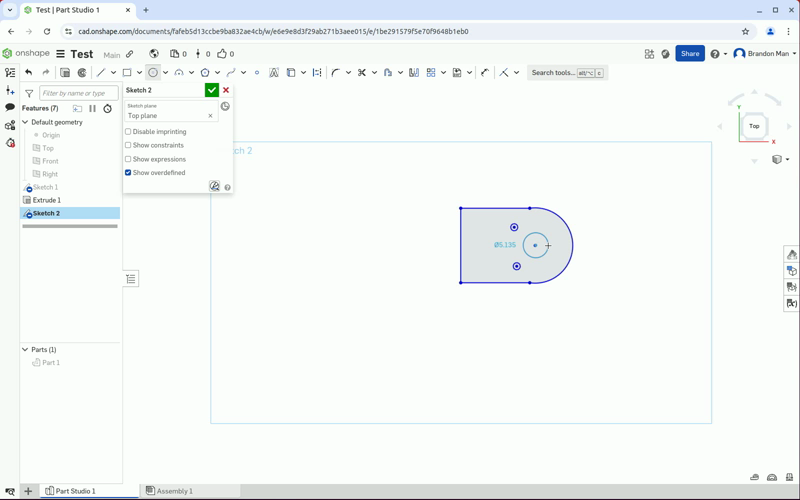
click(548, 245)
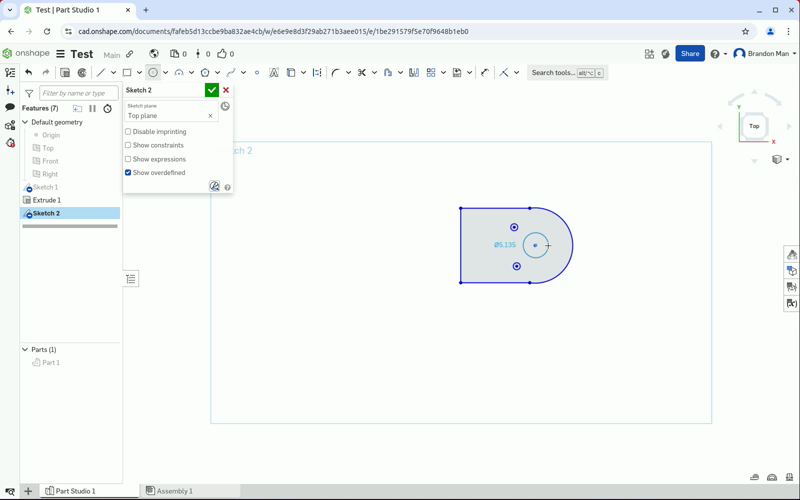
key(esc)
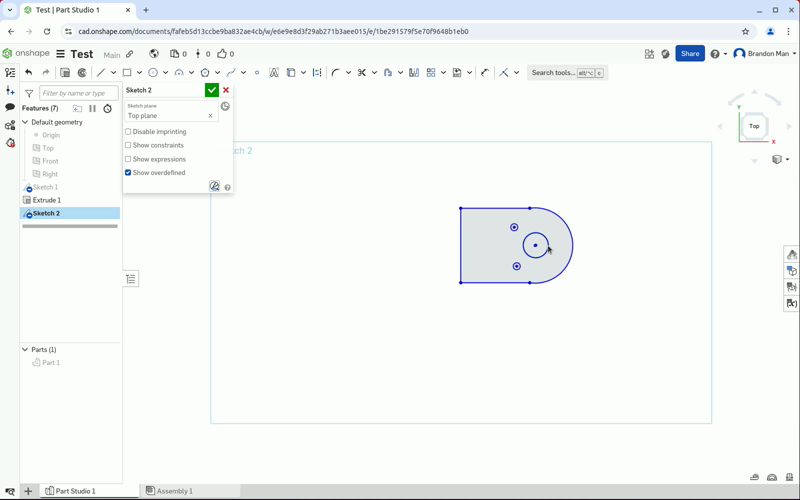
key(c)
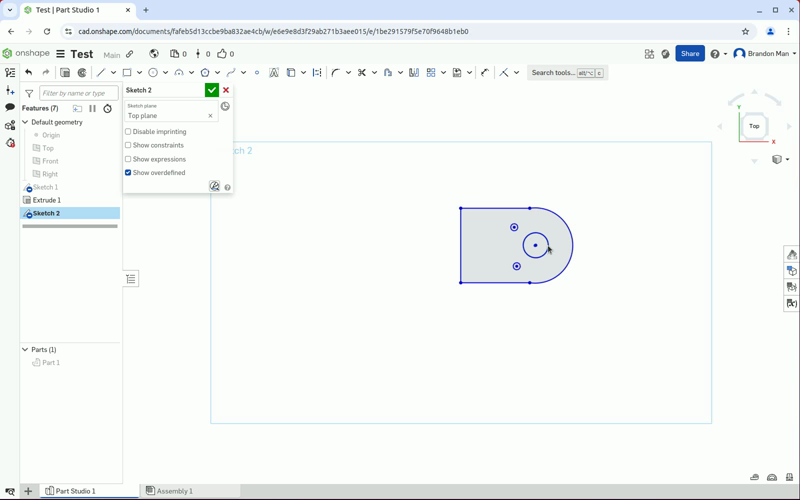
key_down(shift)
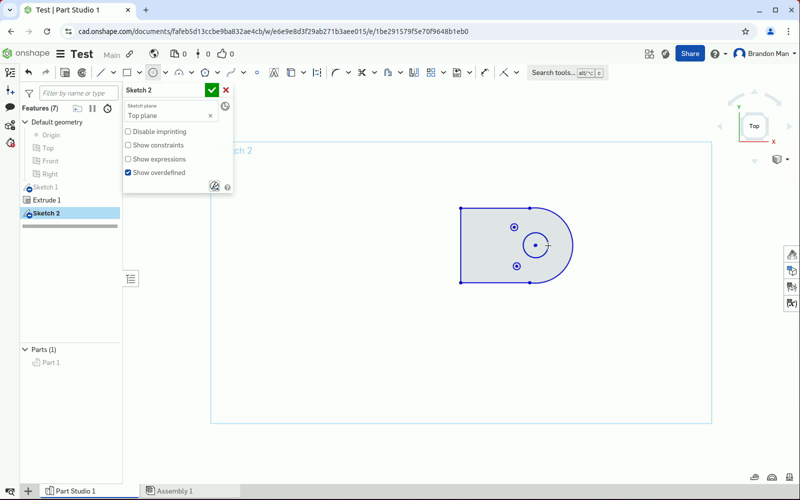
mouse_move(554, 225)
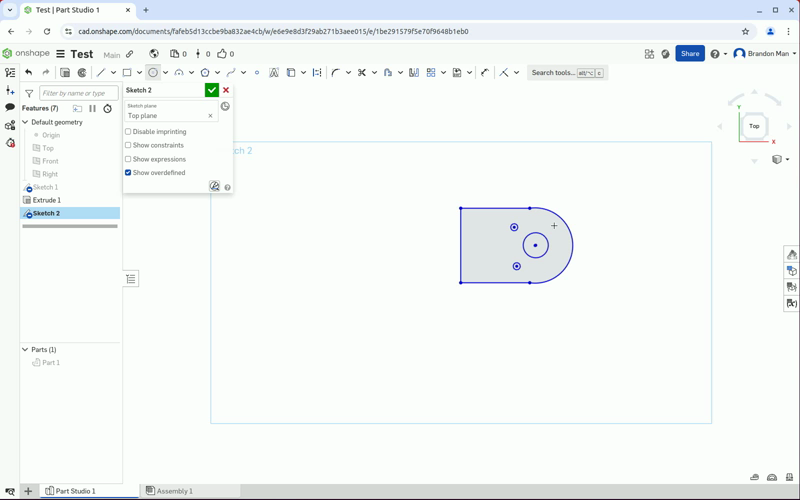
click(554, 225)
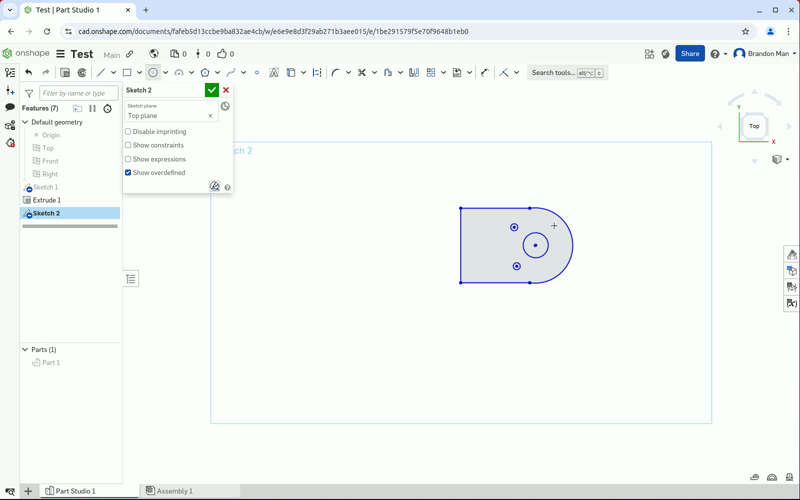
key_up(shift)
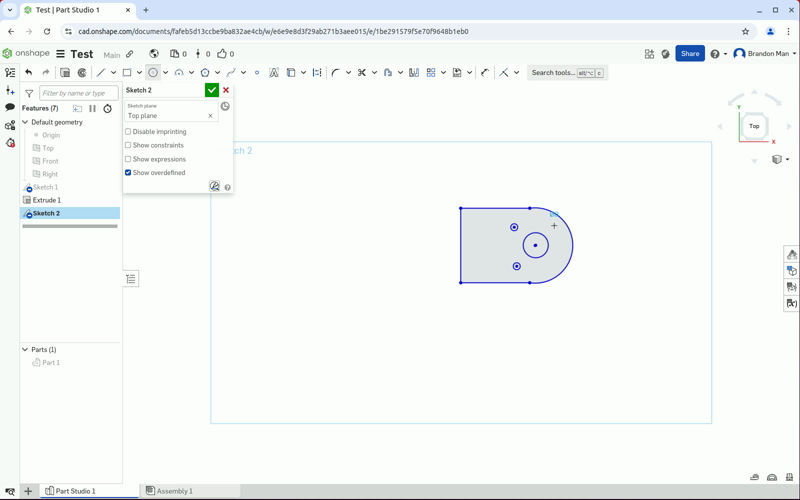
mouse_move(558, 225)
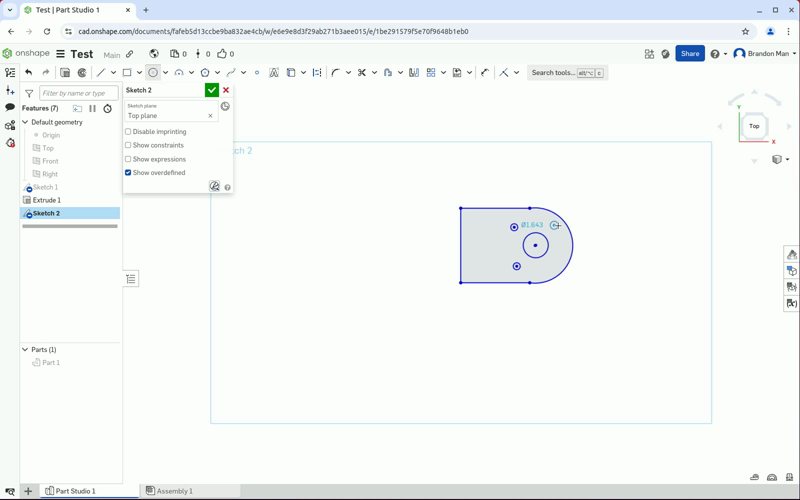
click(558, 225)
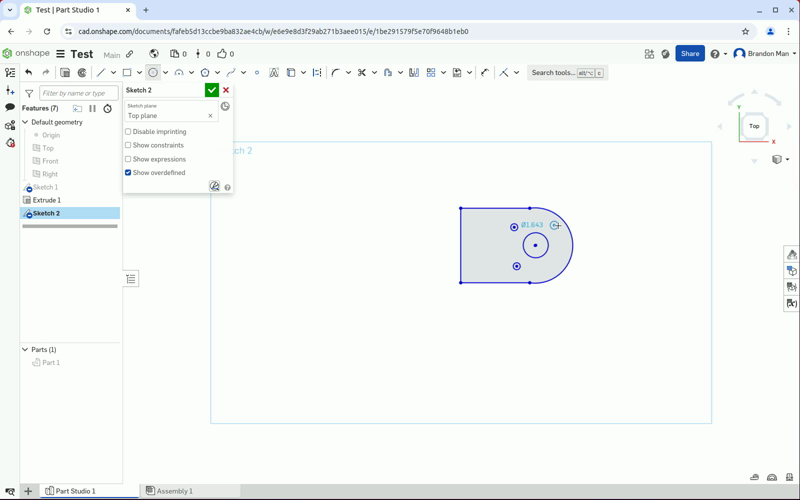
key(esc)
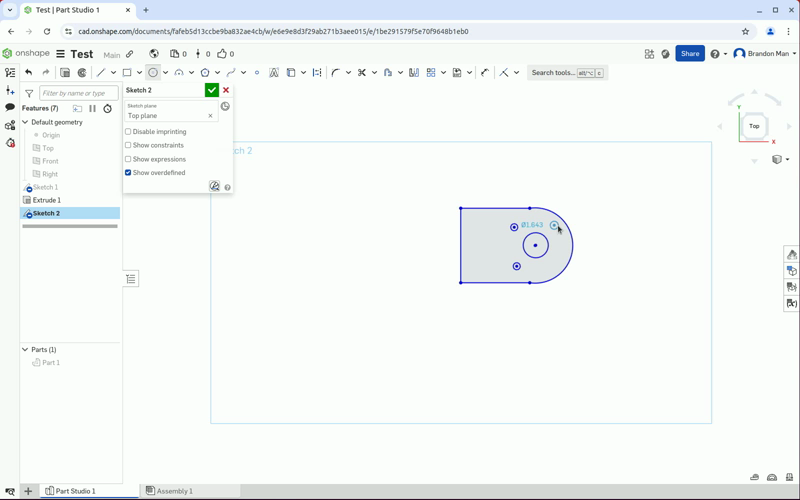
key(c)
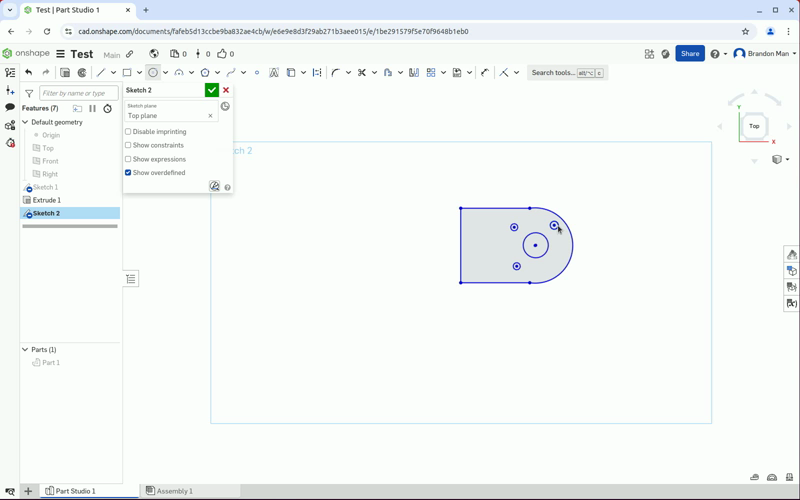
key_down(shift)
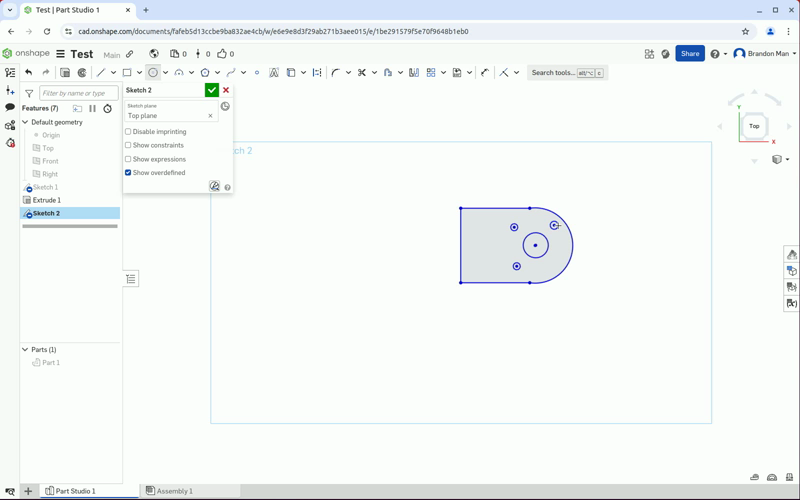
mouse_move(556, 264)
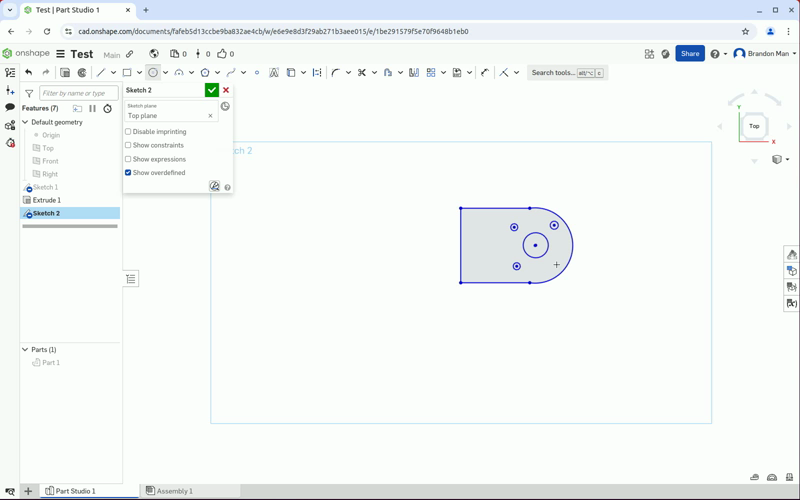
click(556, 264)
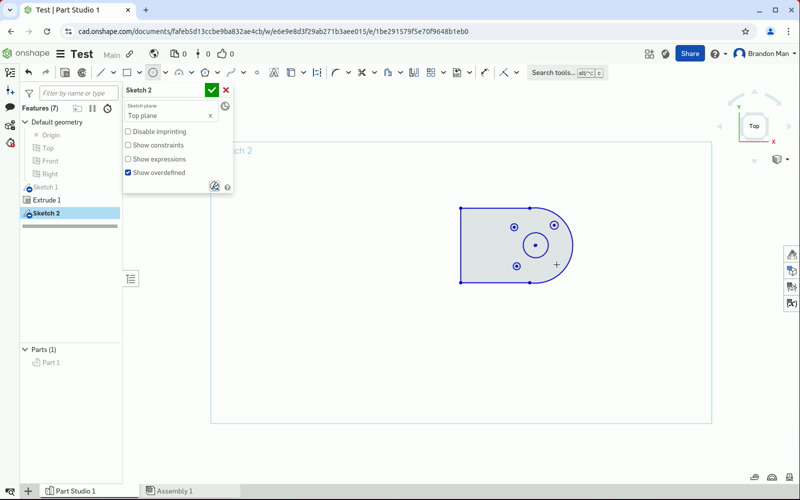
key_up(shift)
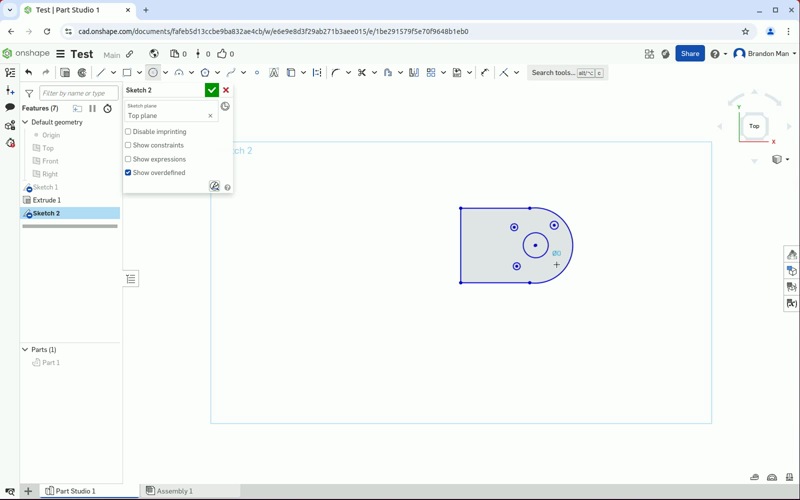
mouse_move(560, 264)
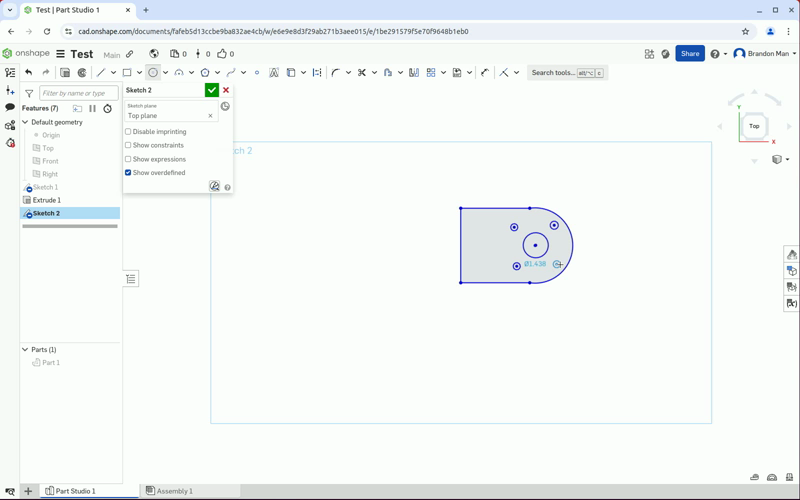
click(560, 264)
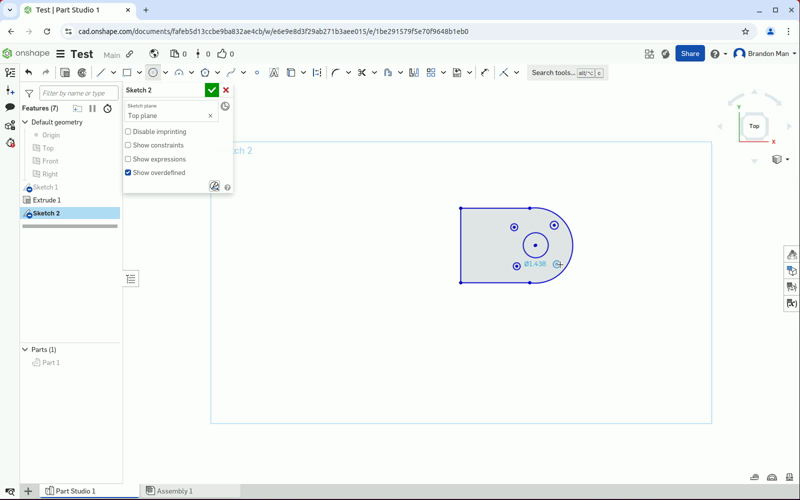
key(esc)
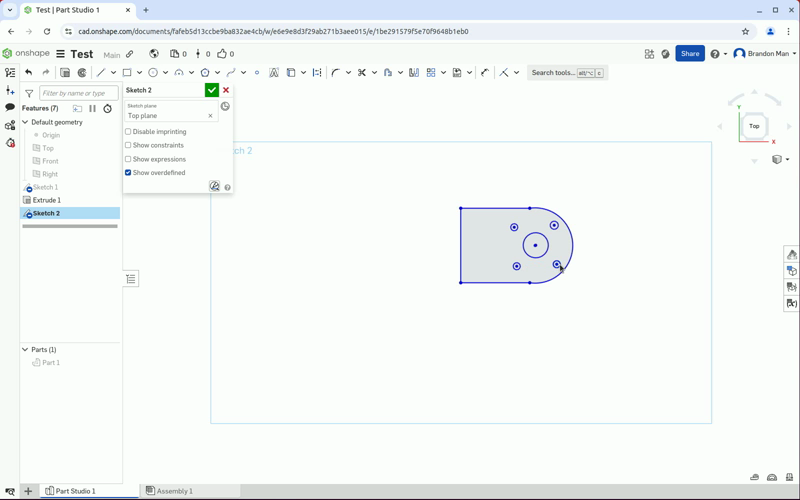
mouse_move(485, 244)
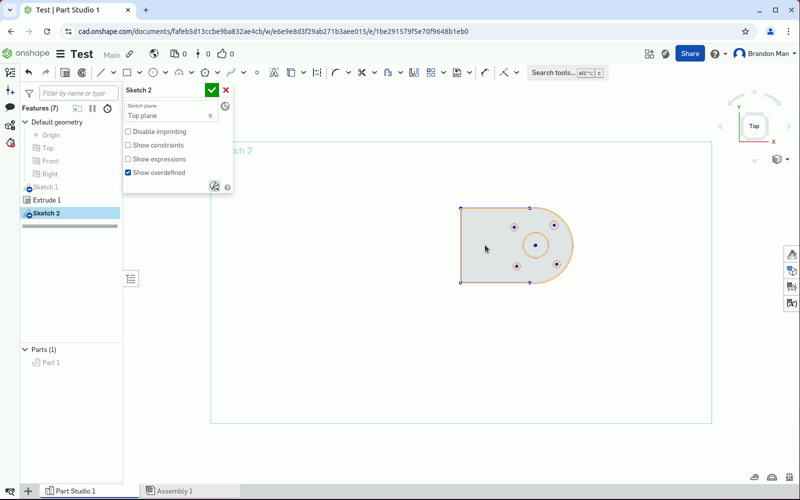
click(485, 244)
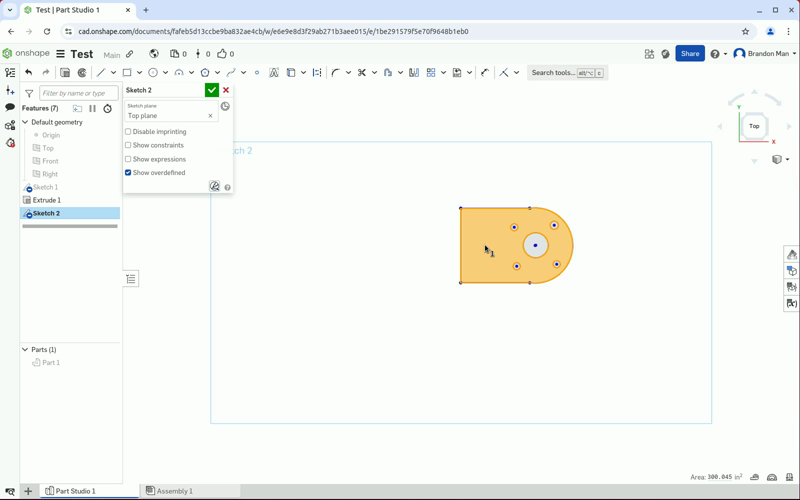
mouse_move(73, 352)
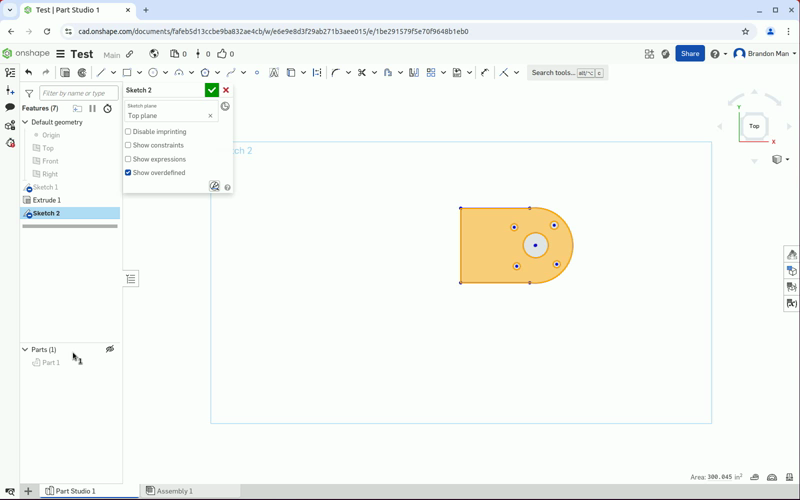
key(shift+y)
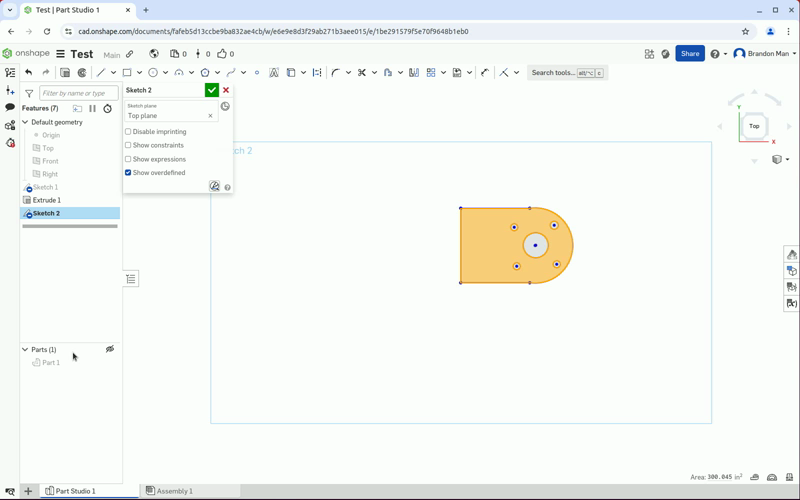
key(shift+e)
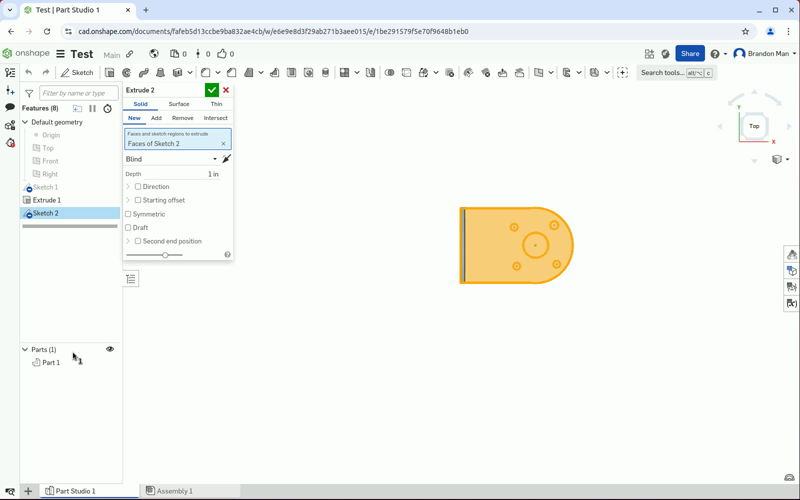
mouse_move(143, 106)
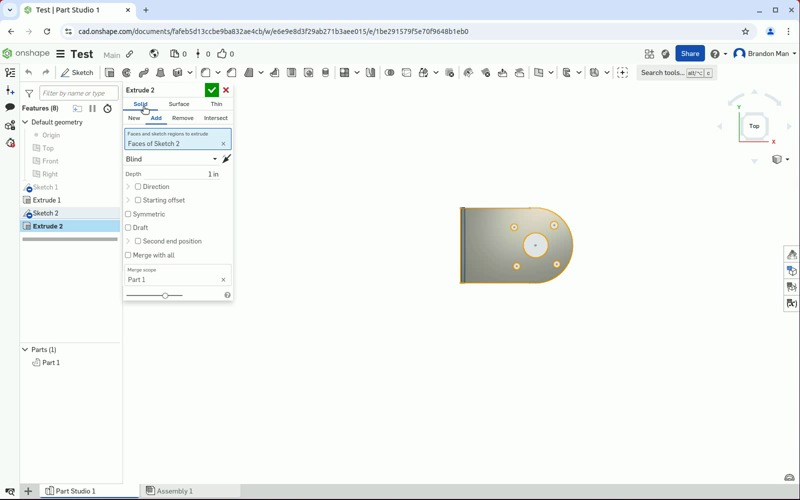
click(143, 106)
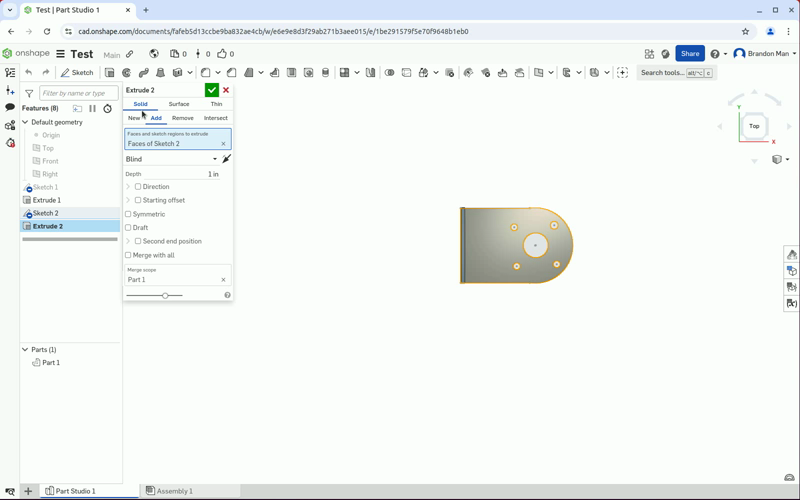
mouse_move(137, 120)
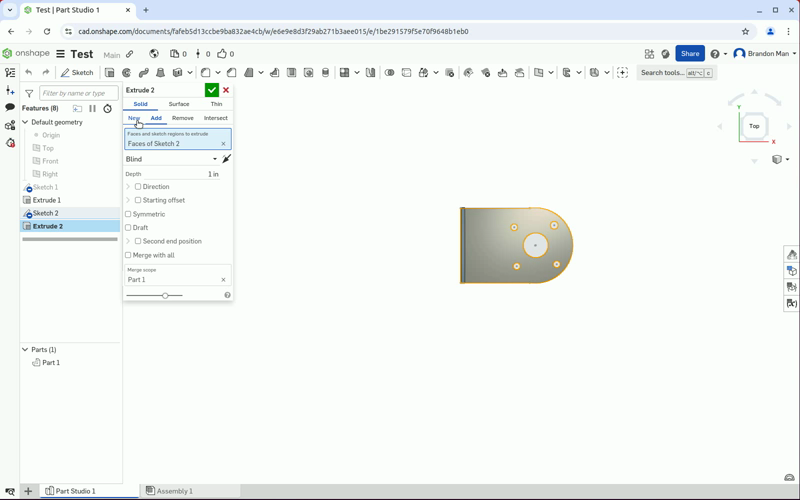
click(137, 120)
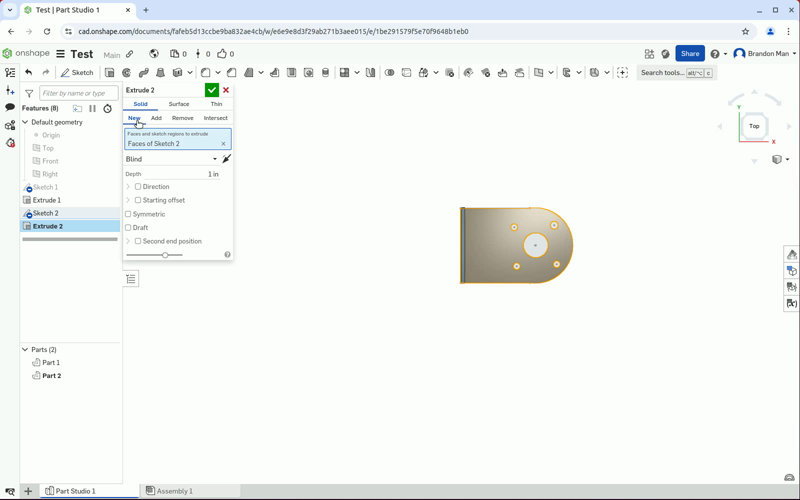
key(tab, 4)
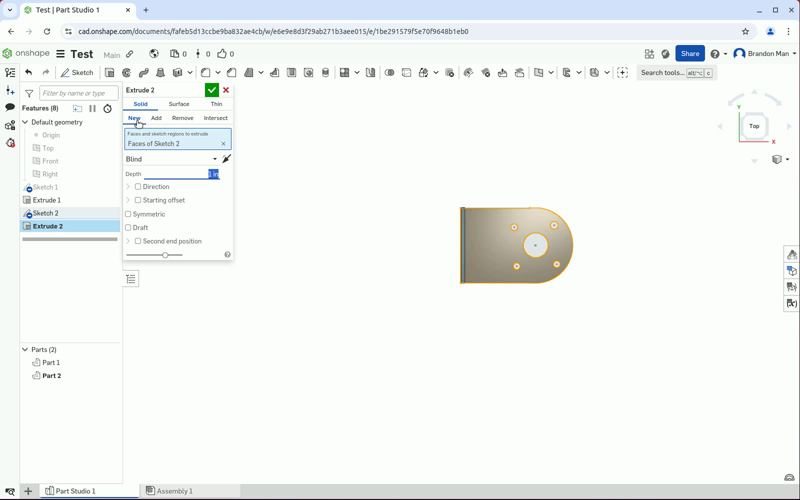
text(0.722)
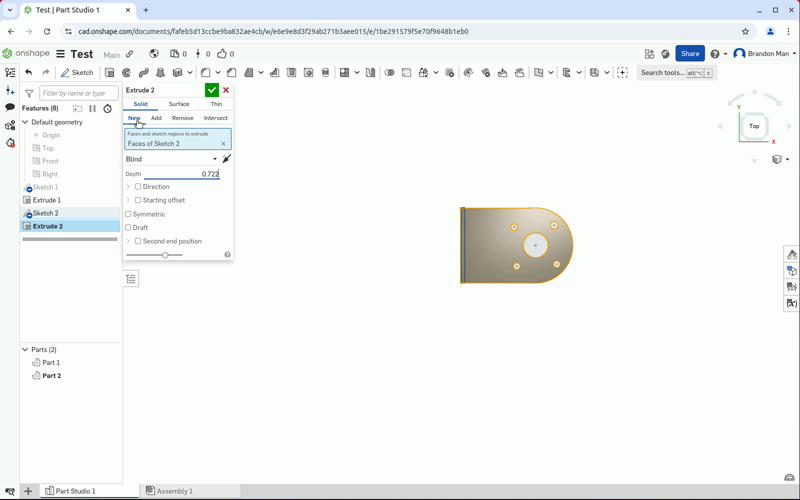
key(enter)
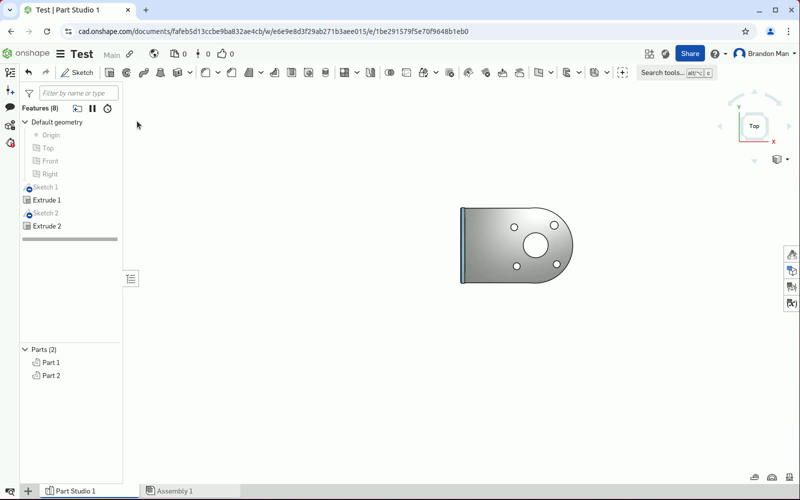
key(shift+h)
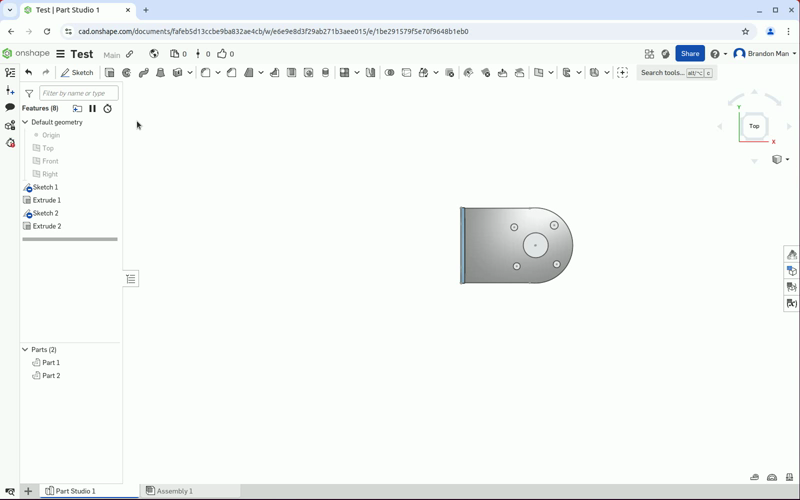
key(shift+h)
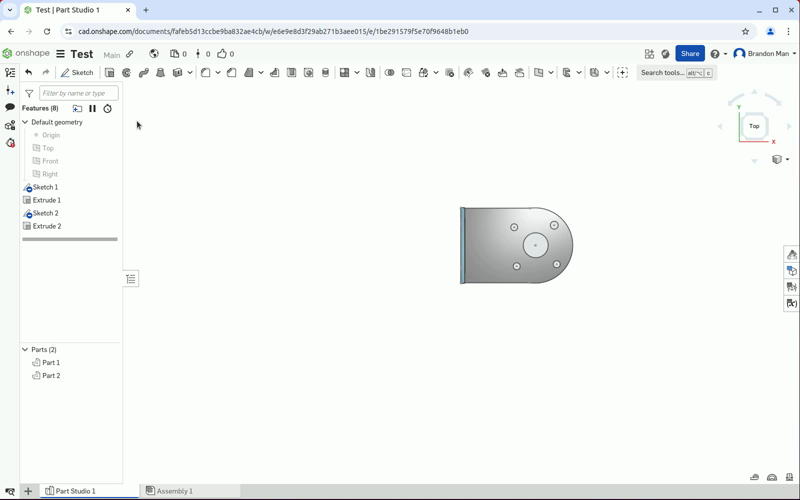
key(shift+7)
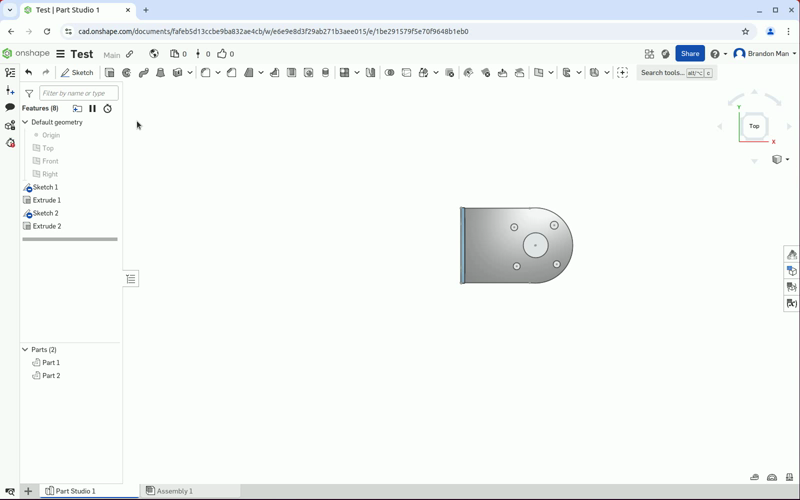
key(up, 3)
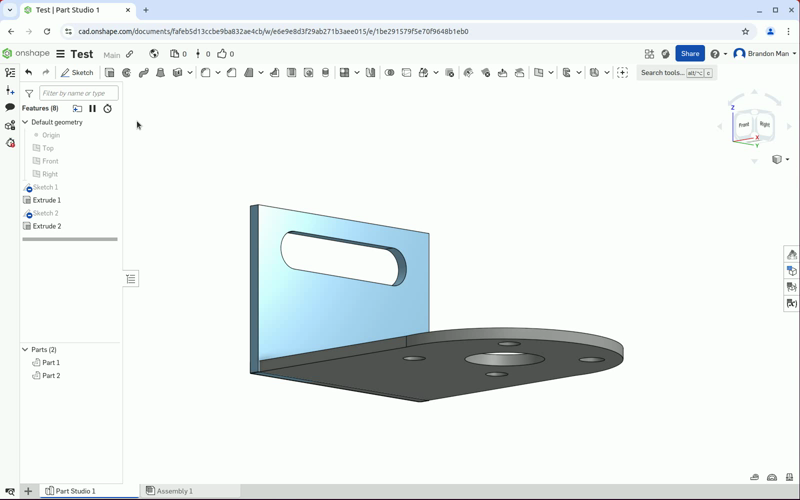
key(left, 3)
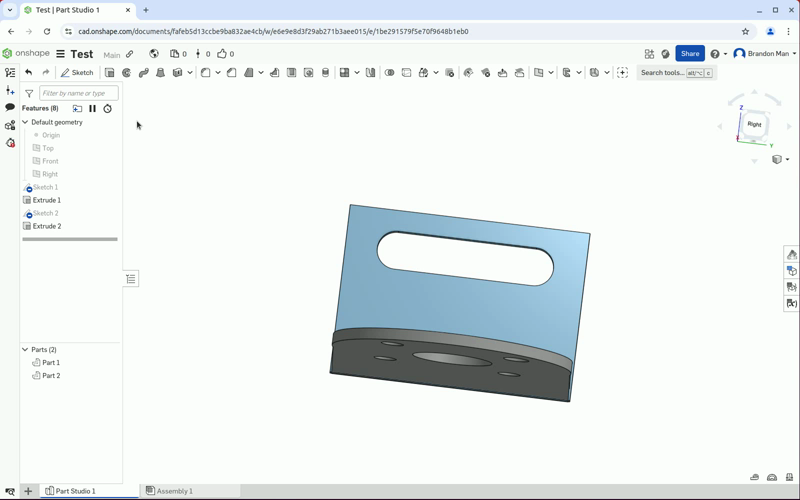
key(right, 3)
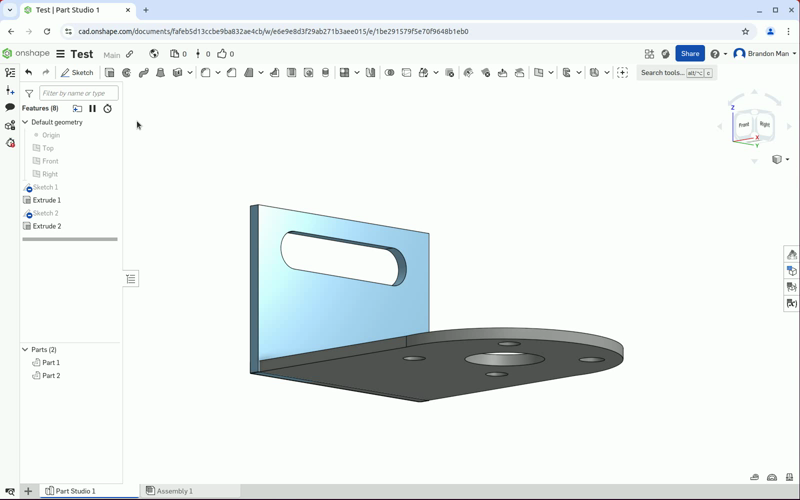
key(down, 3)
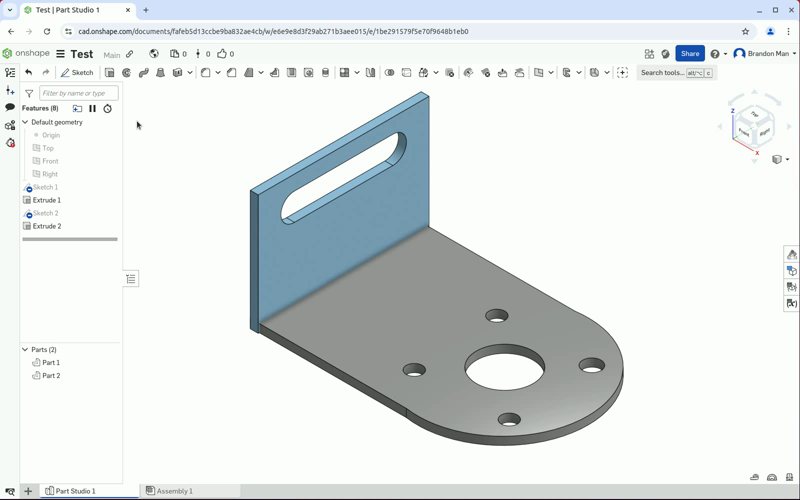
mouse_move(73, 189)
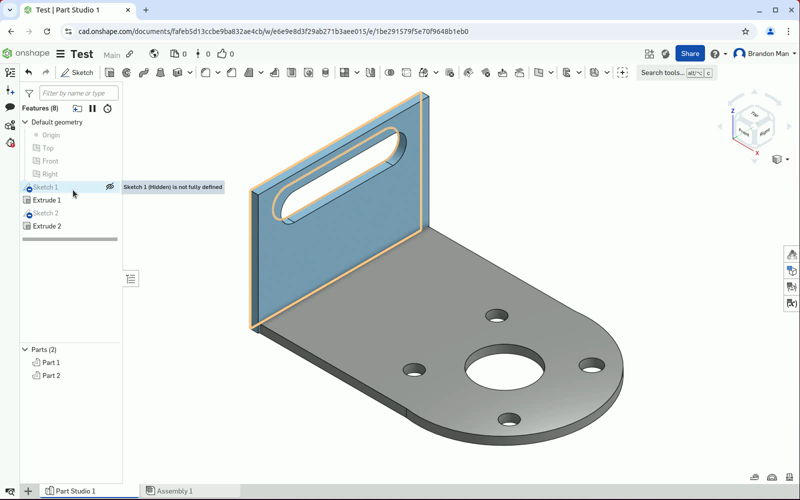
click(73, 189)